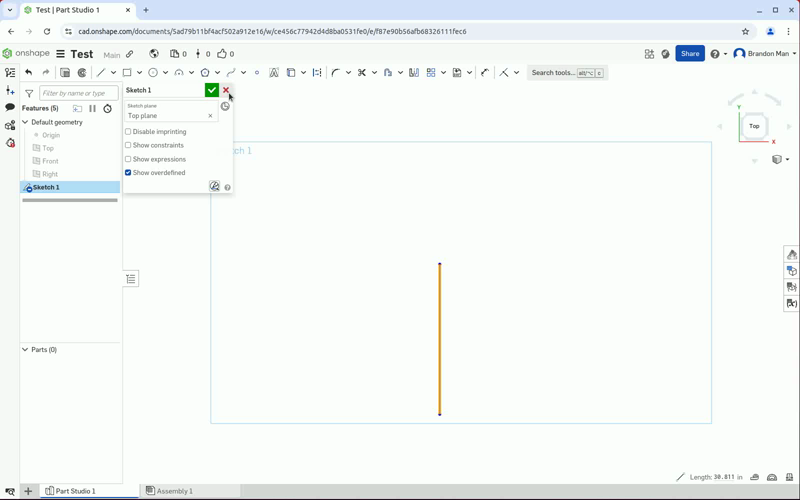
key(shift+h)
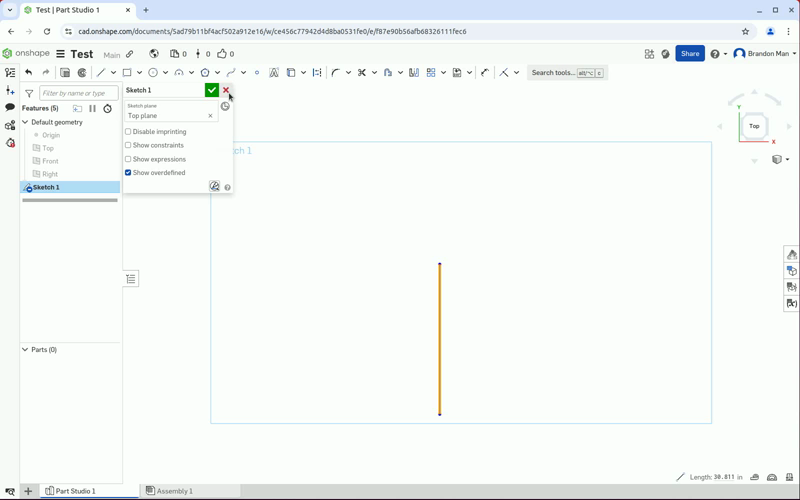
key(shift+s)
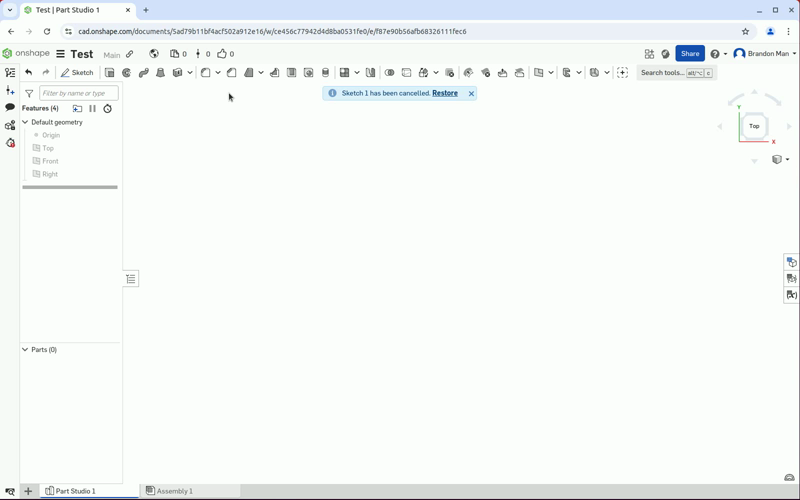
mouse_move(73, 150)
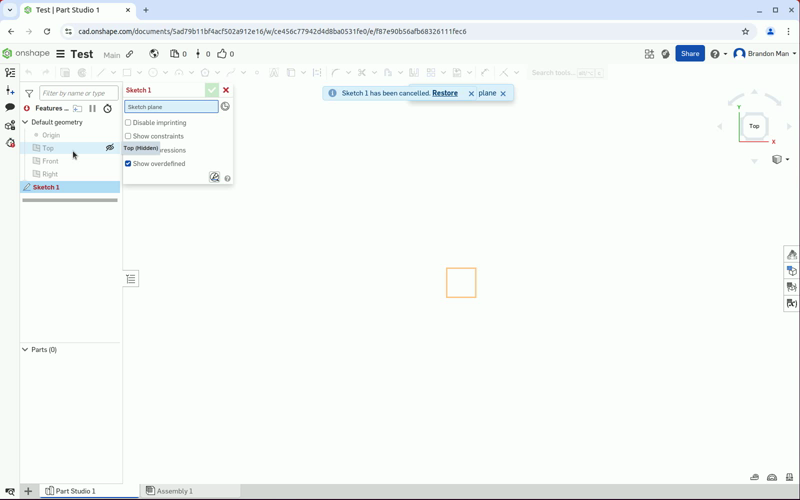
click(73, 150)
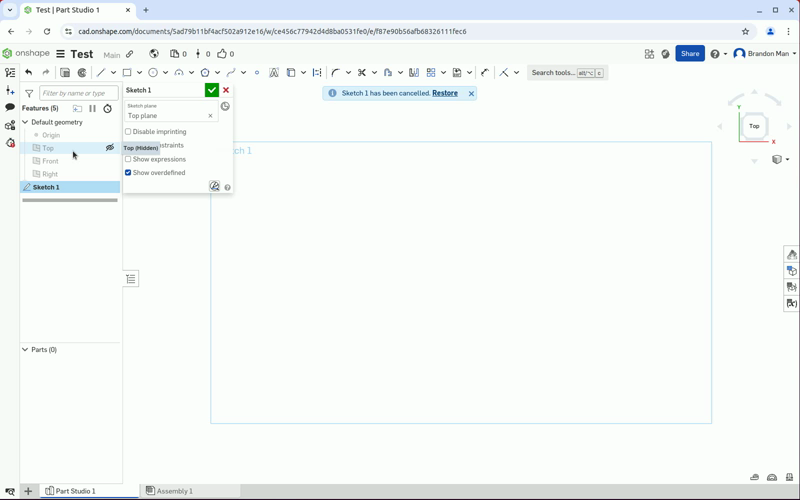
mouse_move(73, 352)
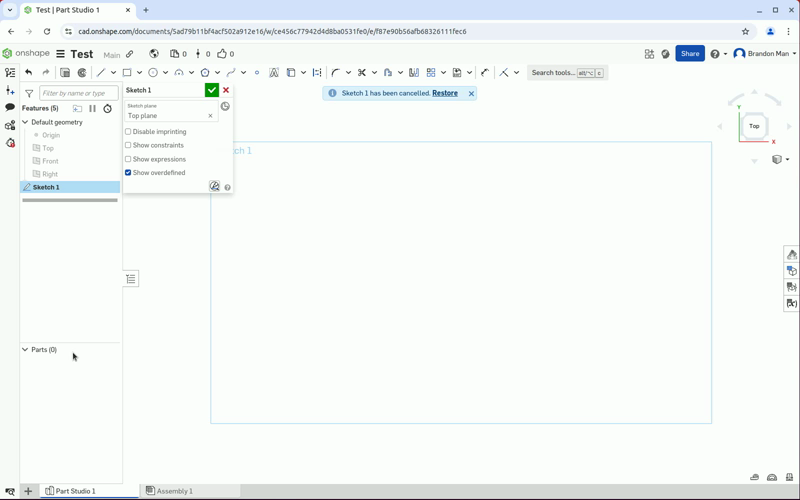
key(y)
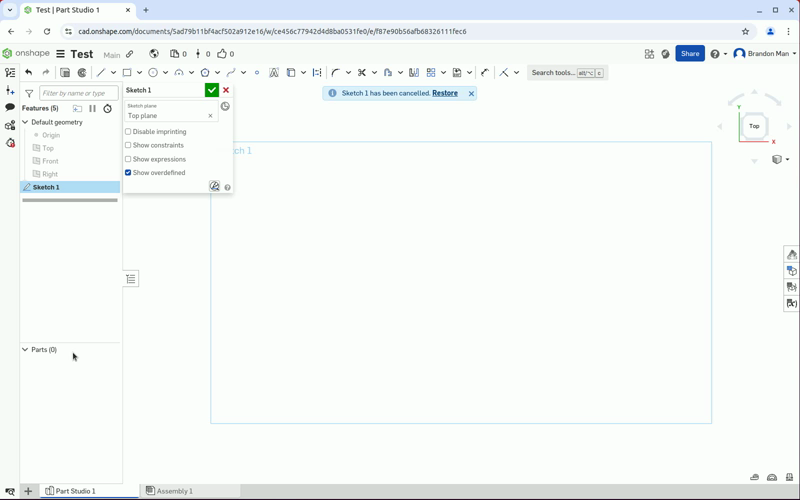
key(l)
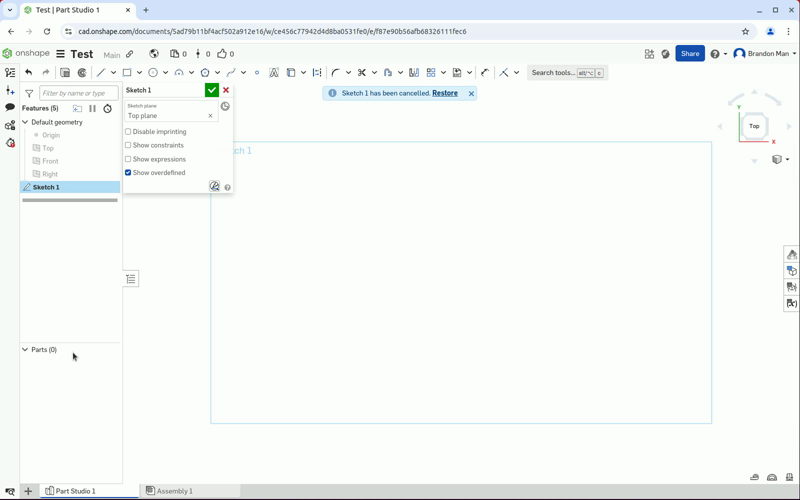
key_down(shift)
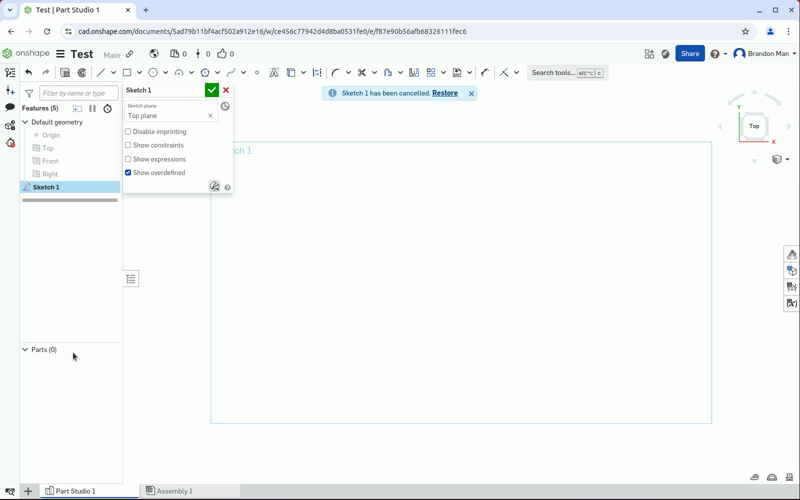
mouse_move(348, 381)
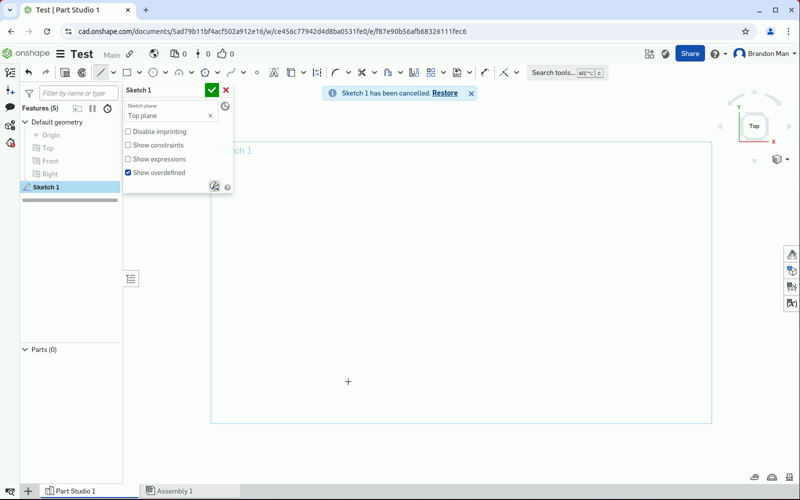
click(348, 381)
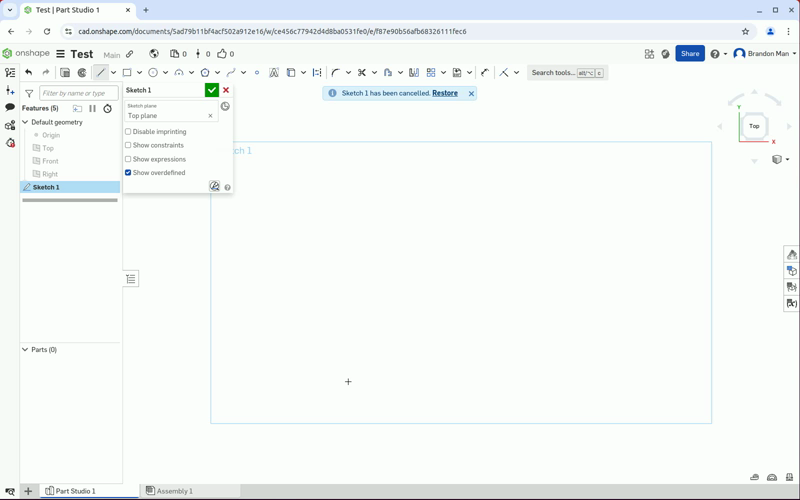
key_up(shift)
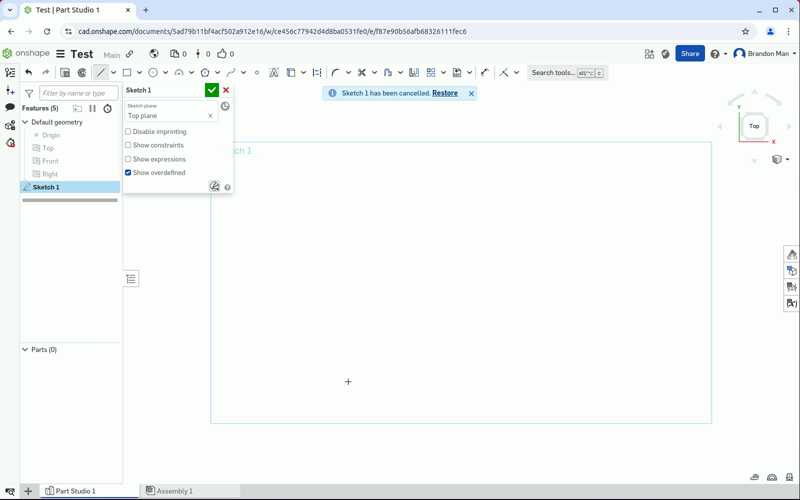
key_down(shift)
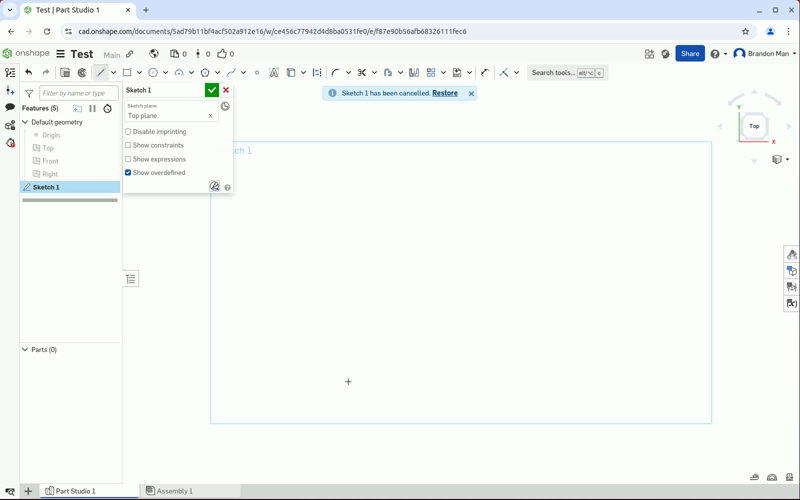
mouse_move(572, 381)
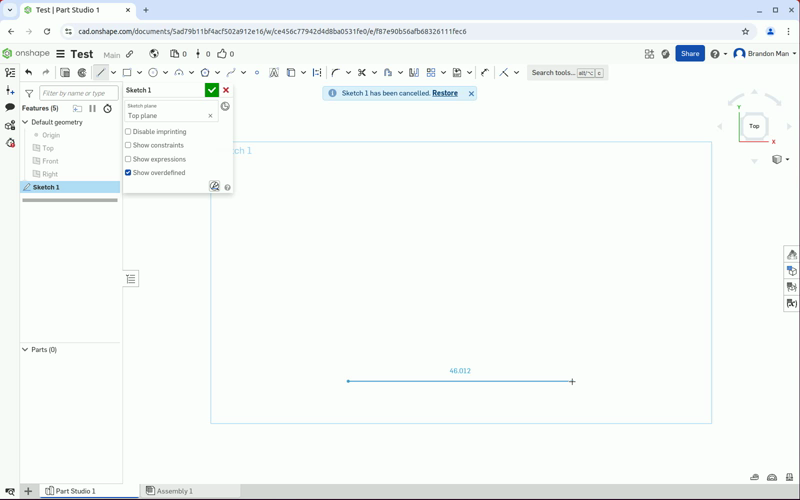
click(572, 381)
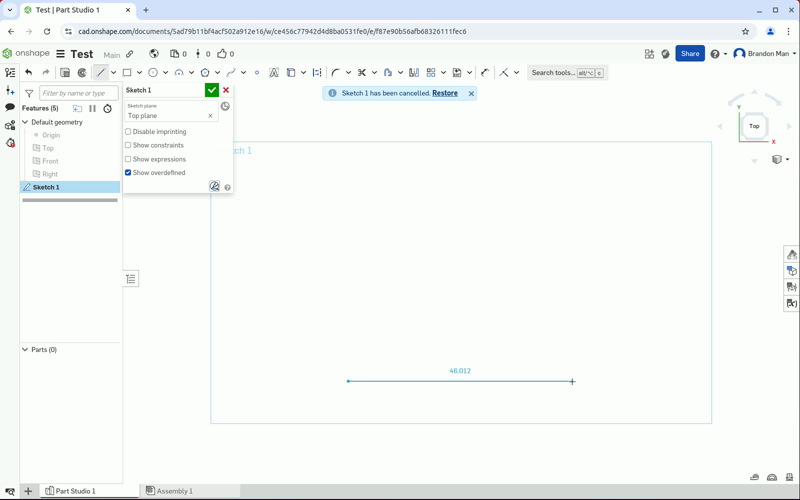
key_up(shift)
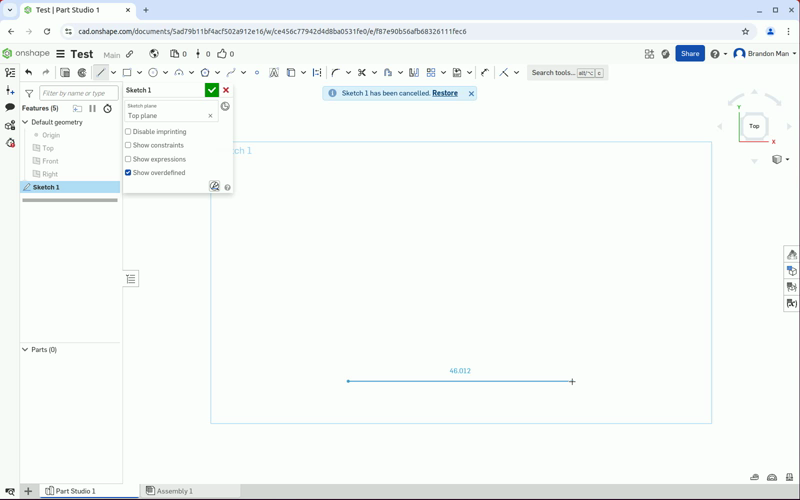
key_down(shift)
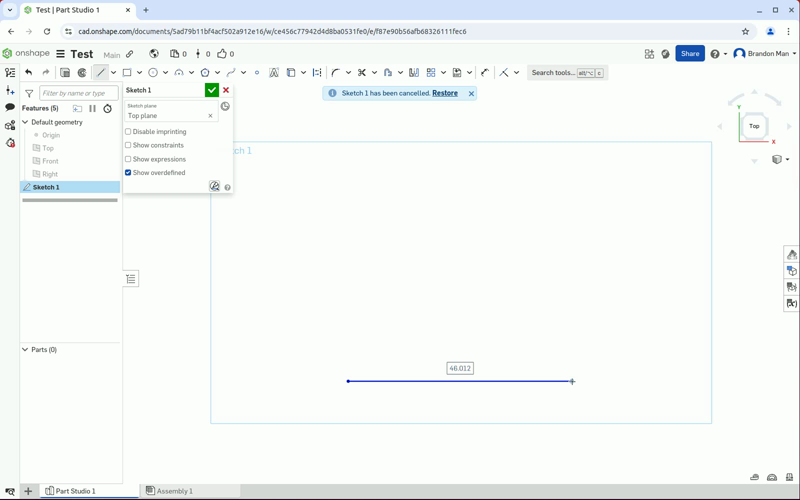
mouse_move(572, 185)
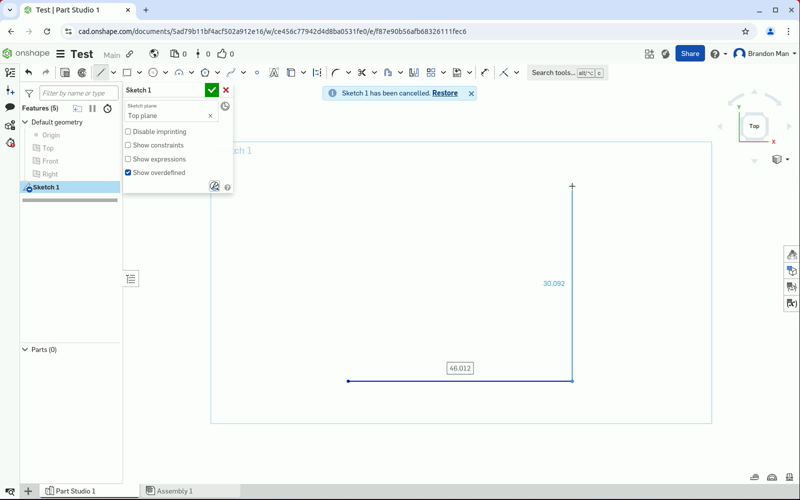
click(572, 185)
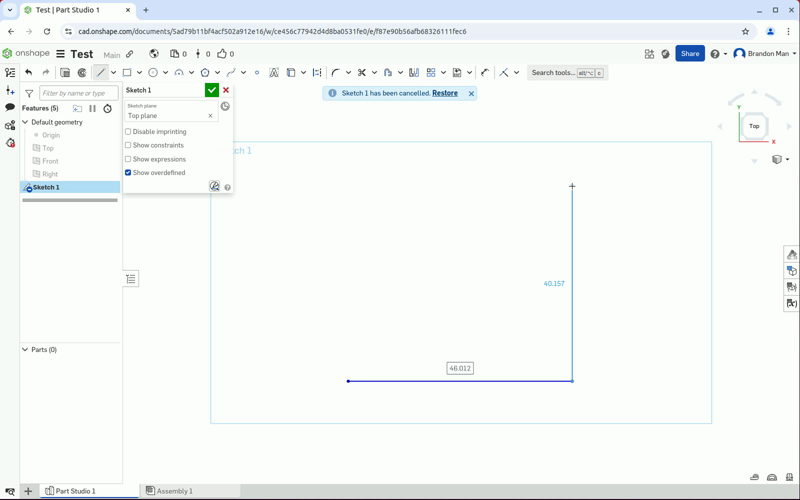
key_up(shift)
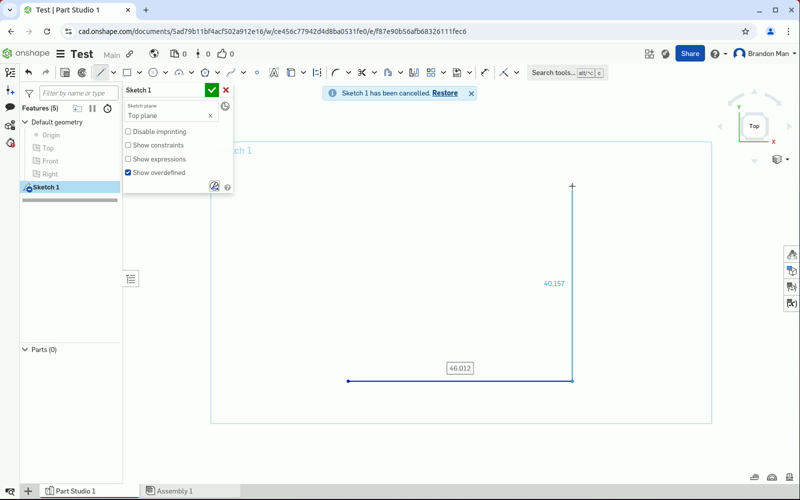
key_down(shift)
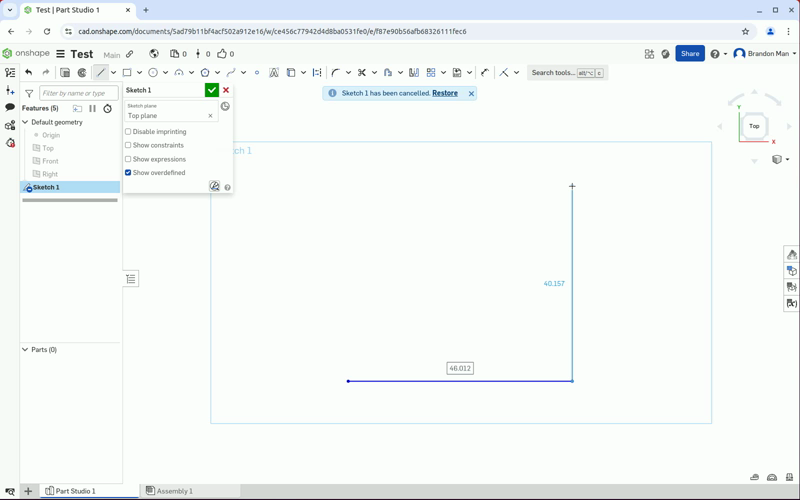
mouse_move(348, 185)
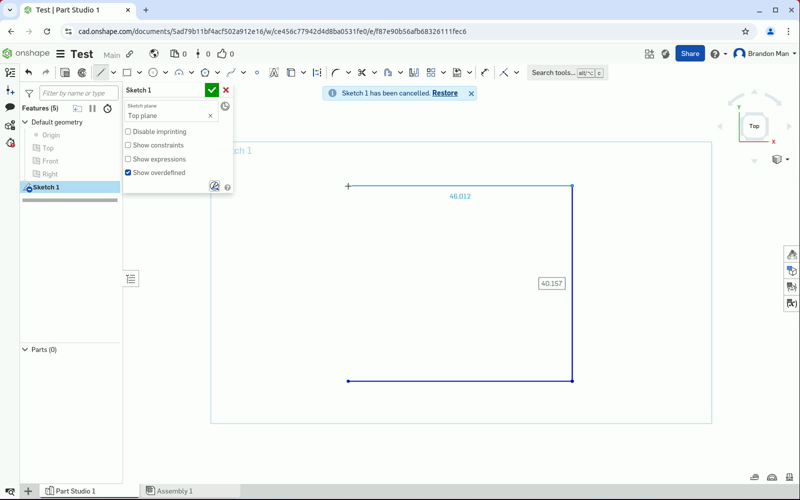
click(348, 185)
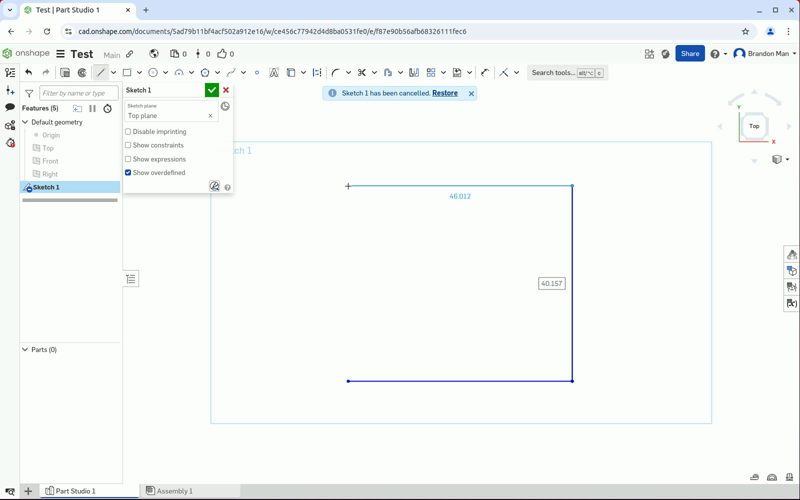
key_up(shift)
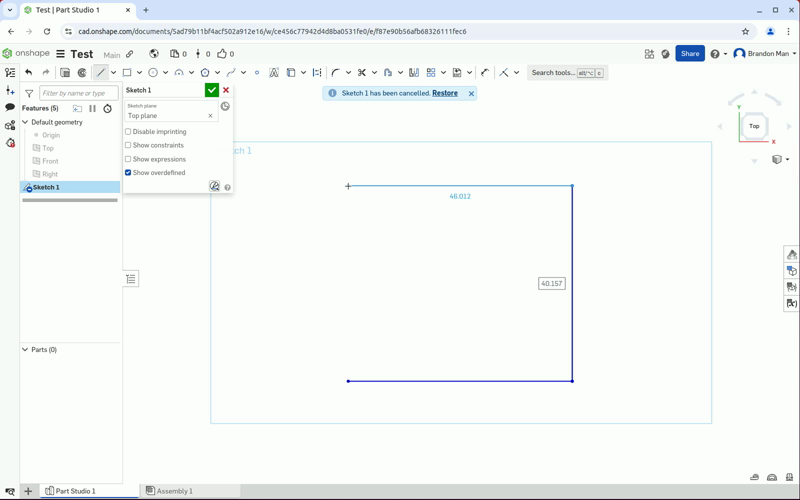
key_down(shift)
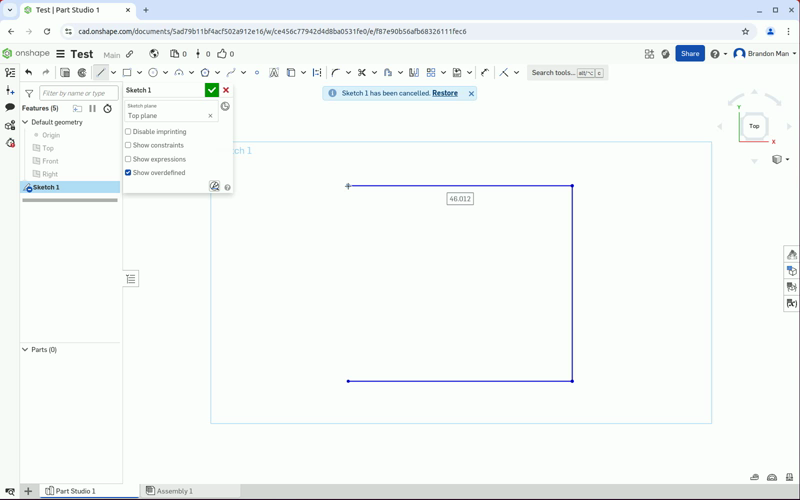
mouse_move(348, 381)
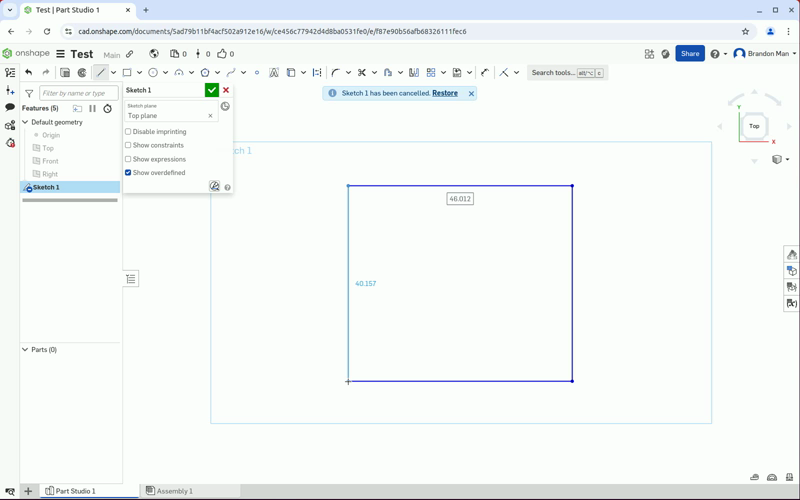
key_up(shift)
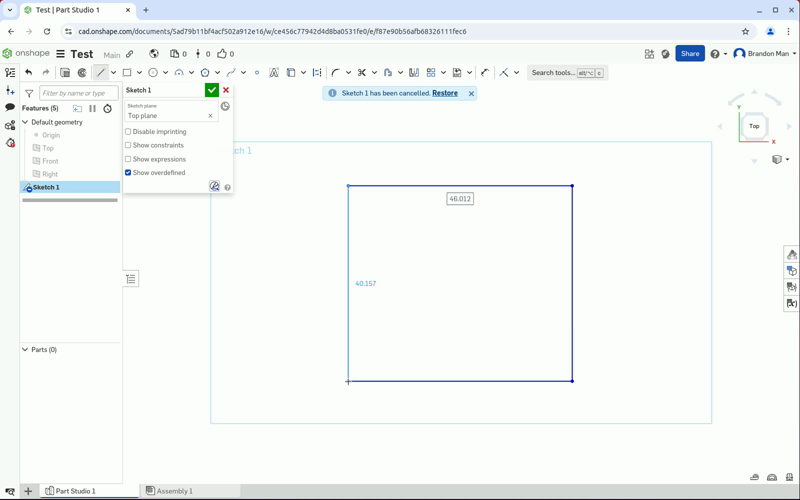
click(348, 381)
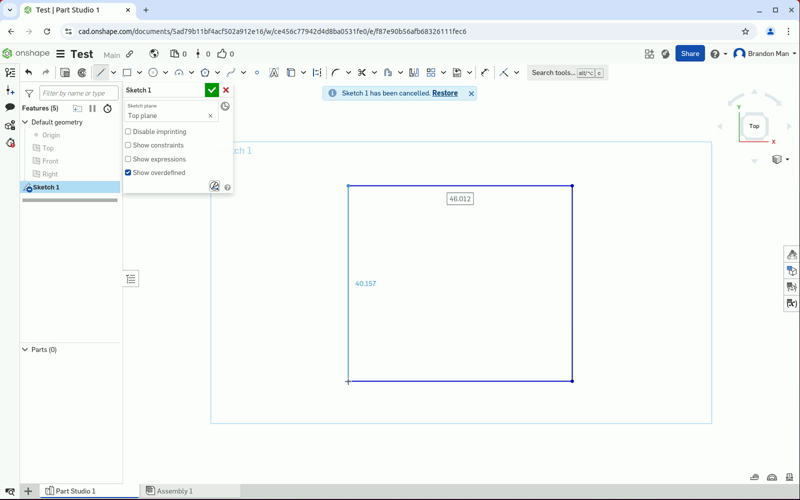
key(esc)
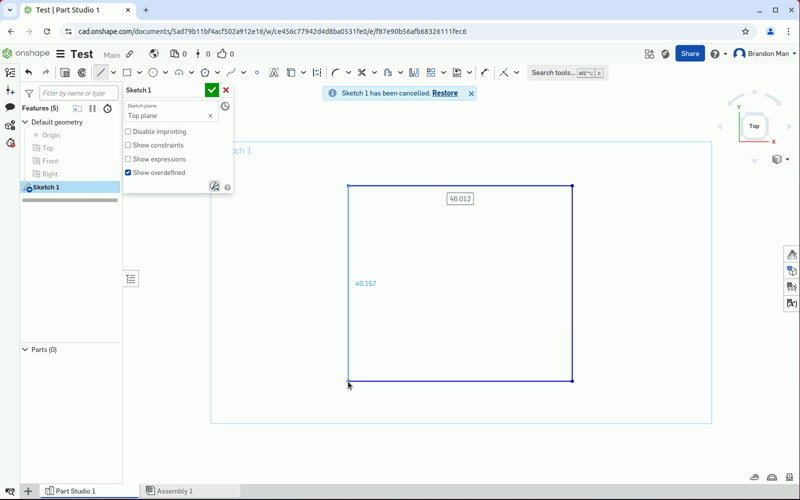
mouse_move(440, 272)
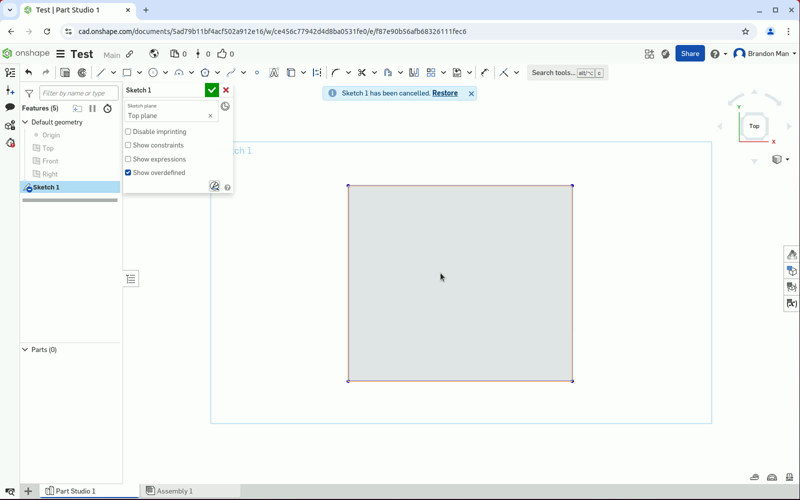
click(440, 272)
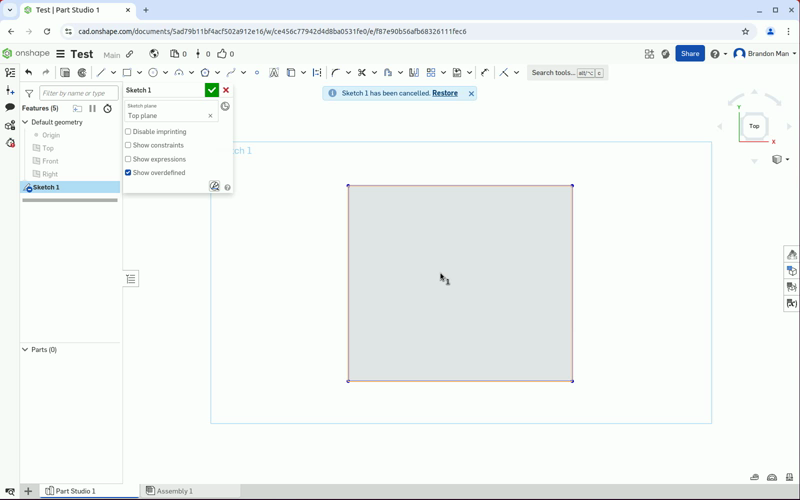
mouse_move(73, 352)
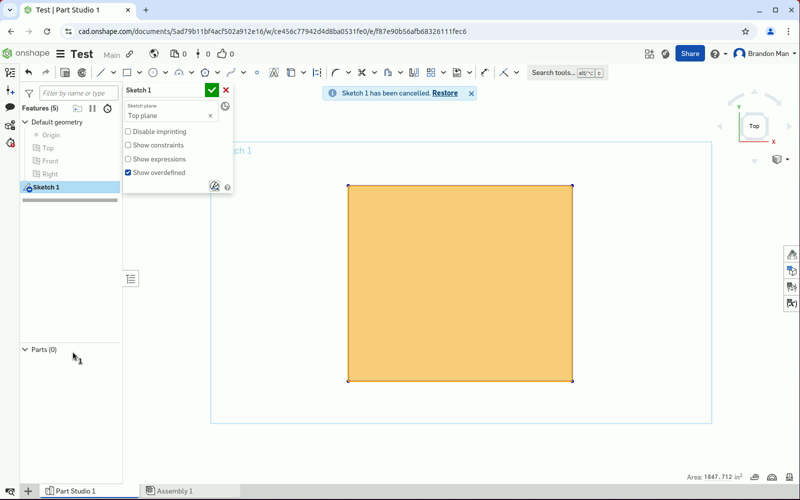
key(shift+y)
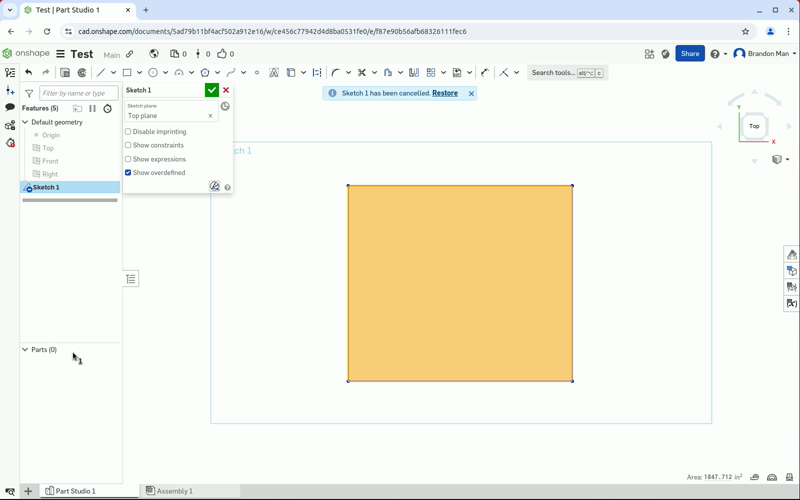
key(shift+e)
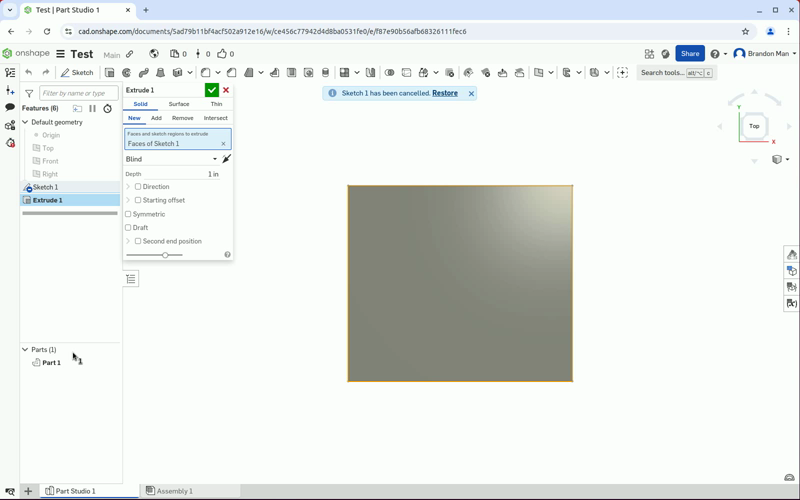
mouse_move(143, 106)
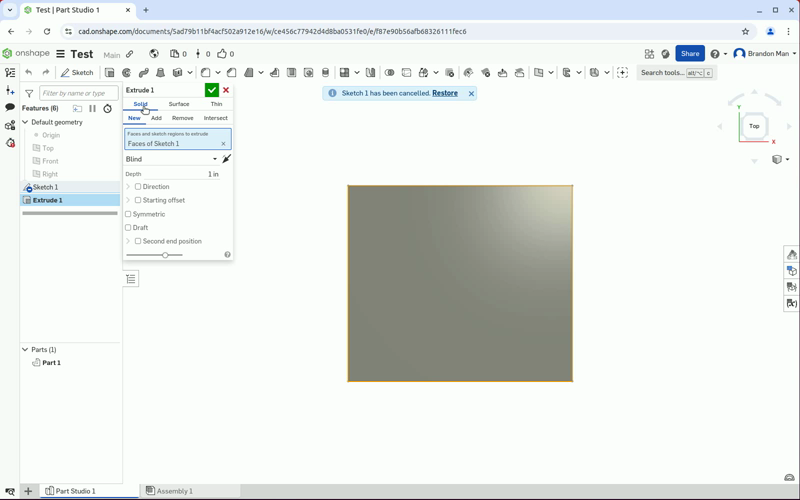
click(143, 106)
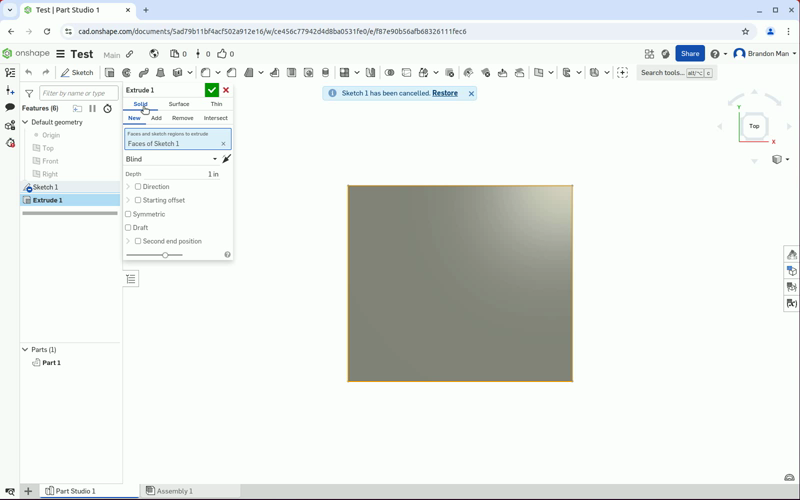
mouse_move(137, 120)
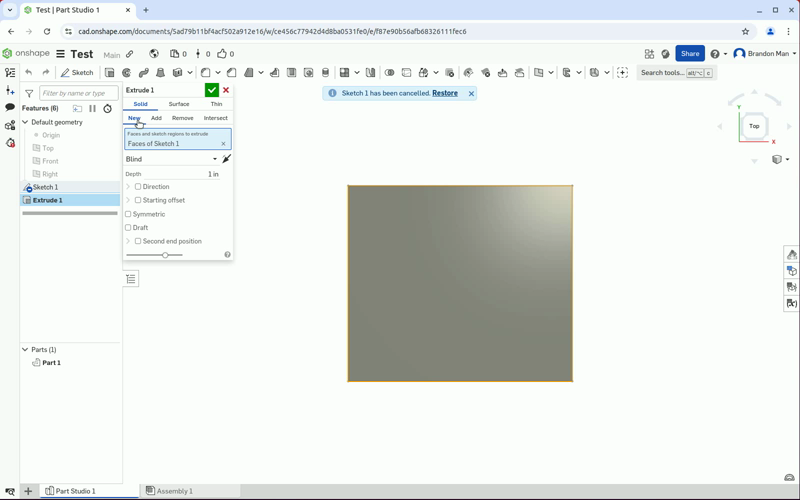
click(137, 120)
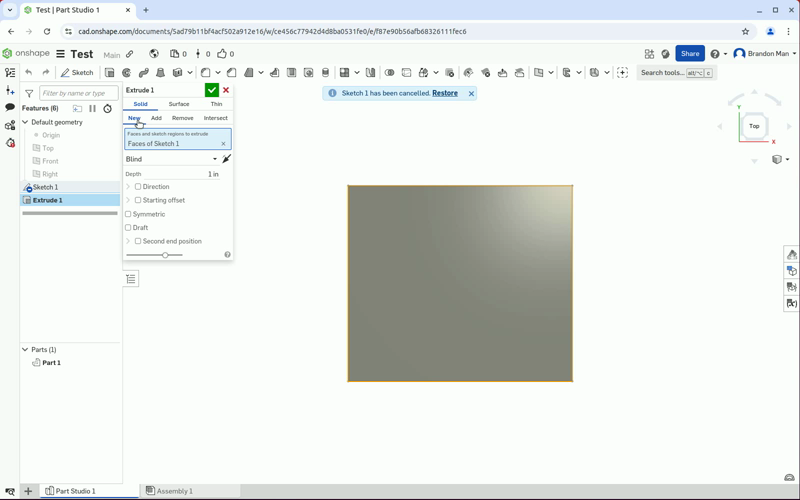
key(tab, 4)
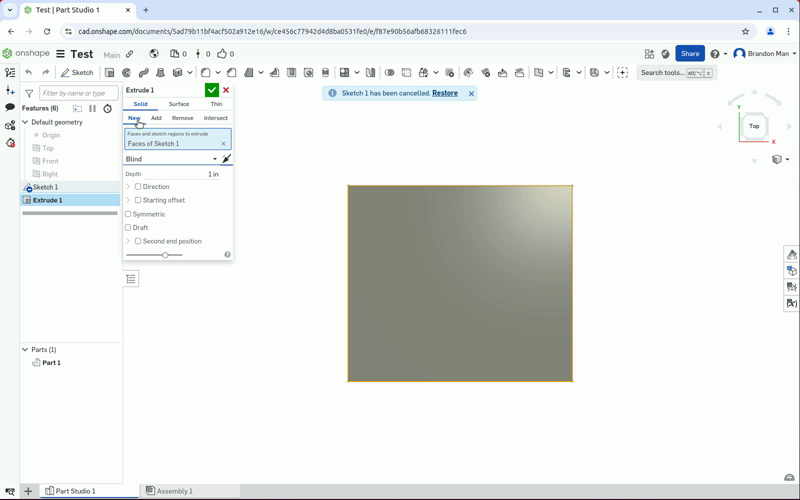
text(0.241)
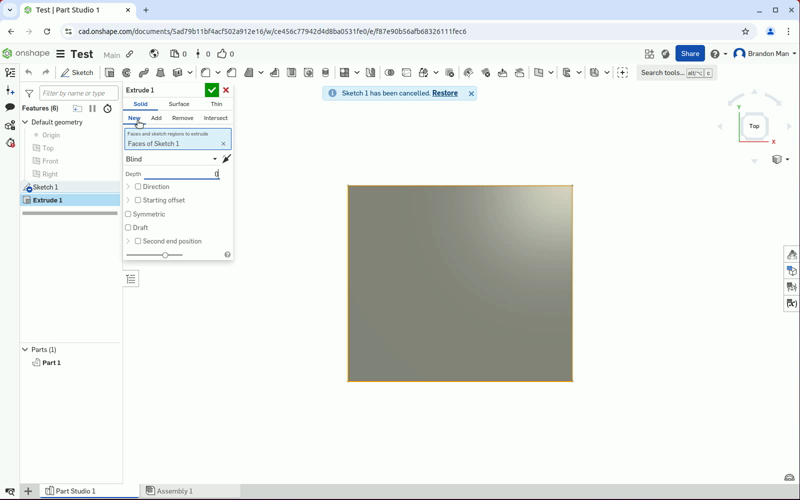
key(enter)
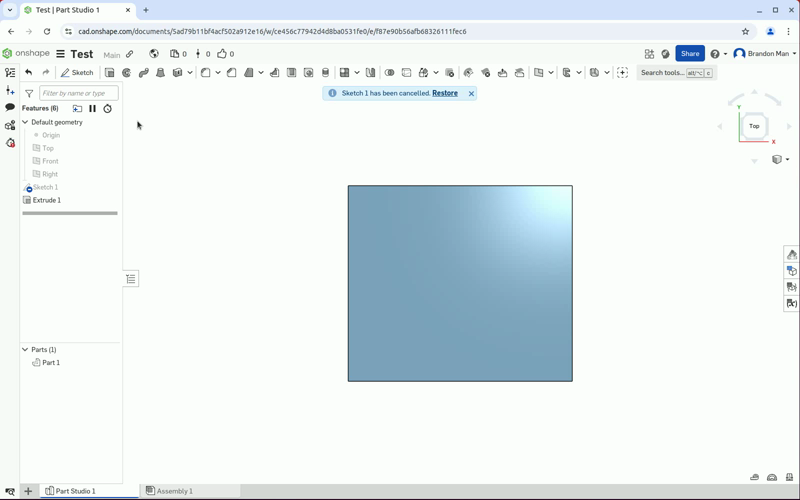
key(shift+h)
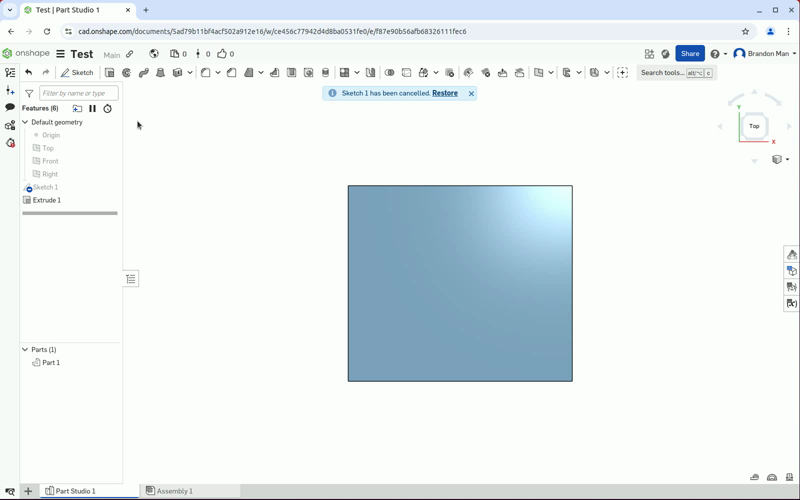
key(shift+h)
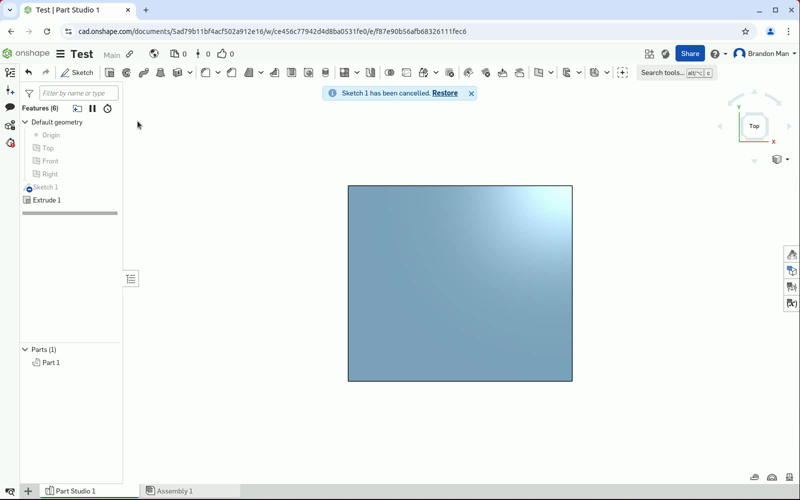
mouse_move(73, 189)
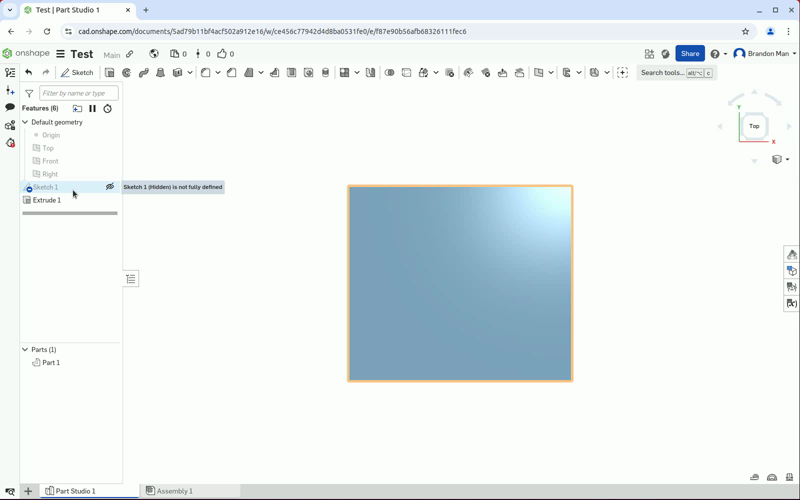
click(73, 189)
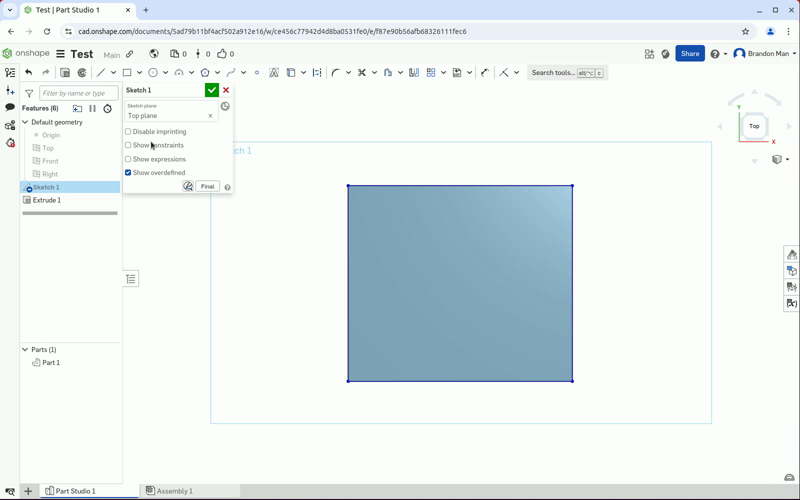
mouse_move(229, 92)
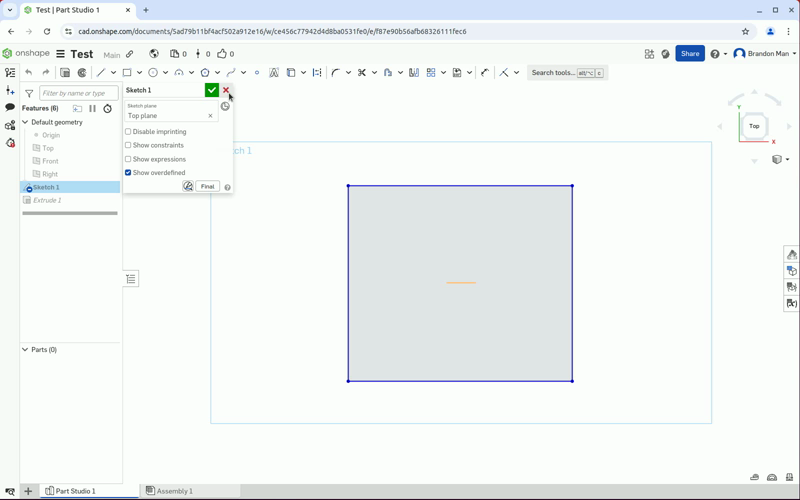
click(229, 92)
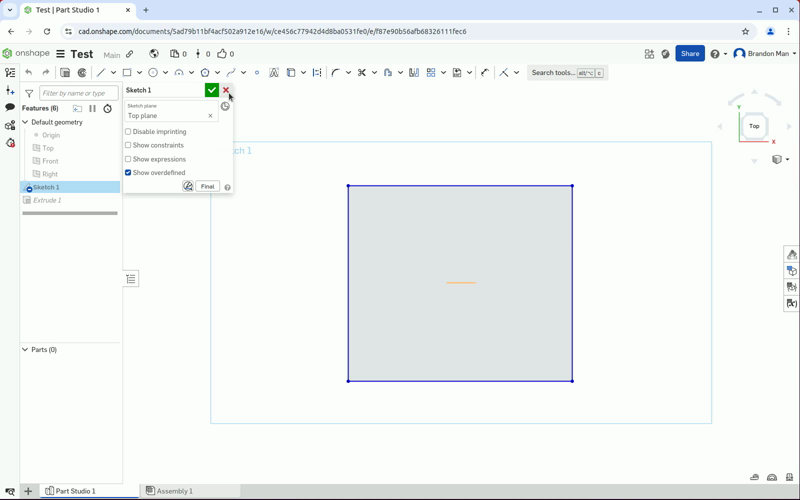
key(shift+s)
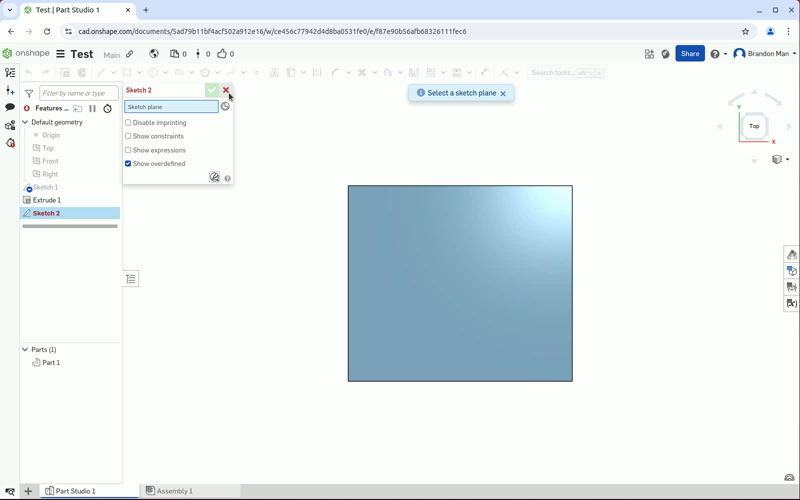
mouse_move(73, 150)
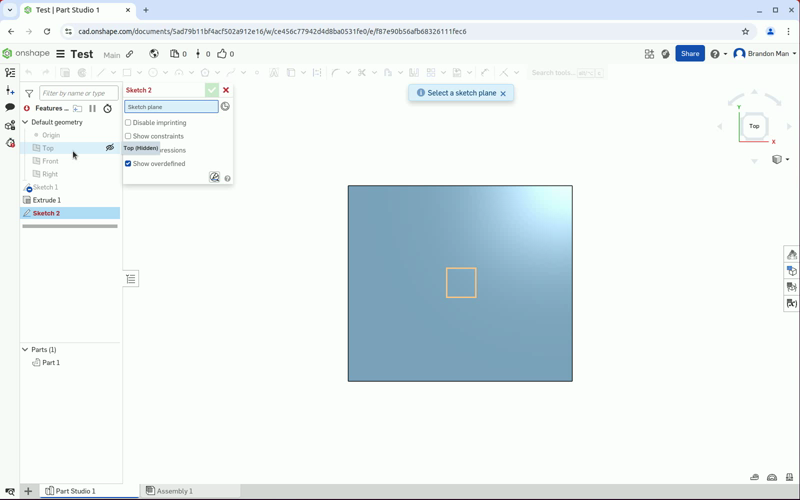
click(73, 150)
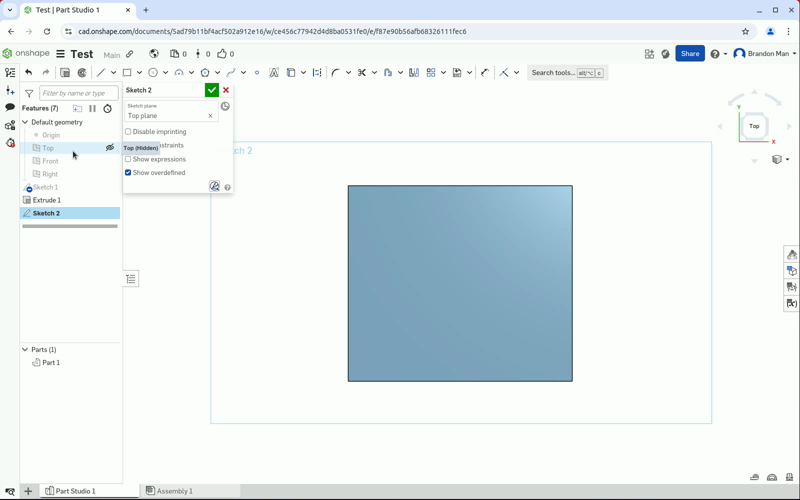
mouse_move(73, 352)
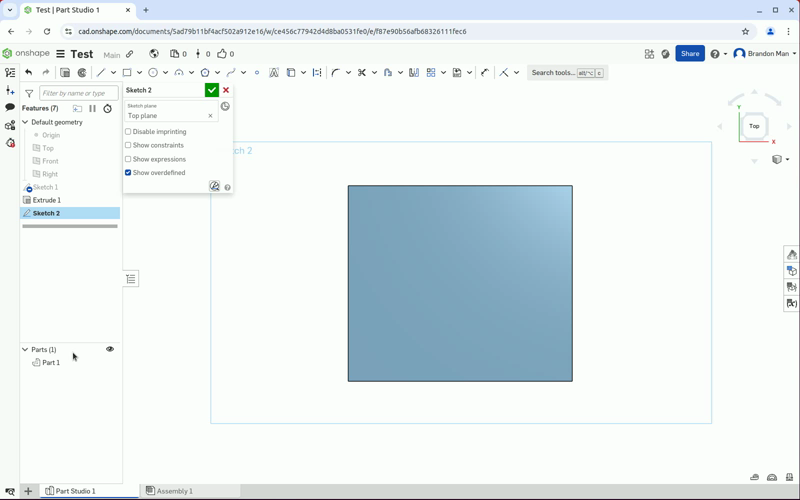
key(y)
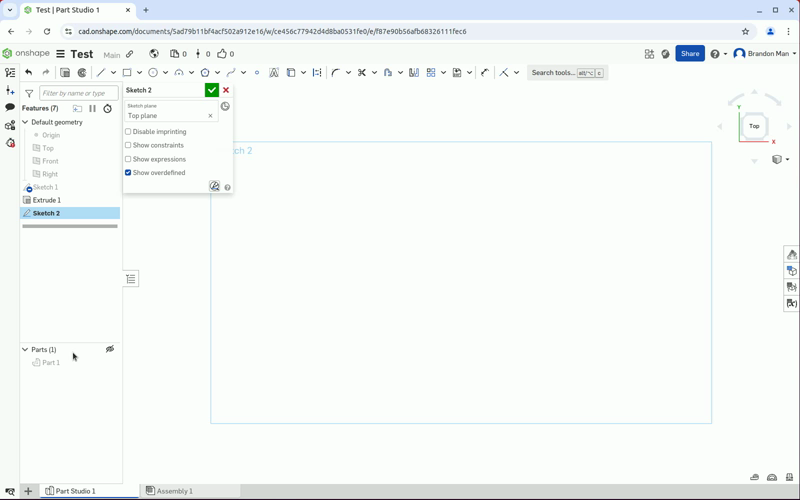
key(l)
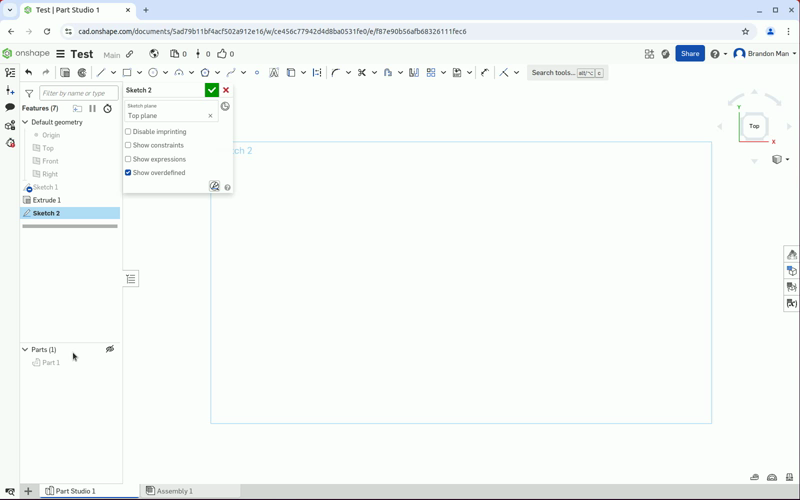
key_down(shift)
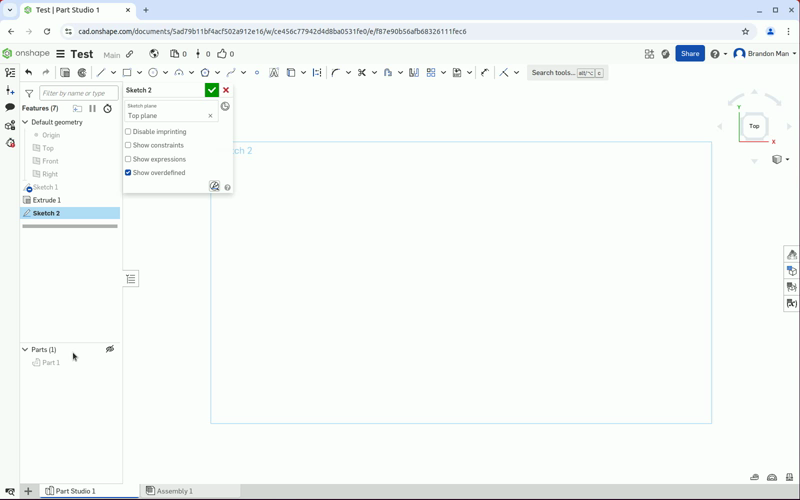
mouse_move(348, 184)
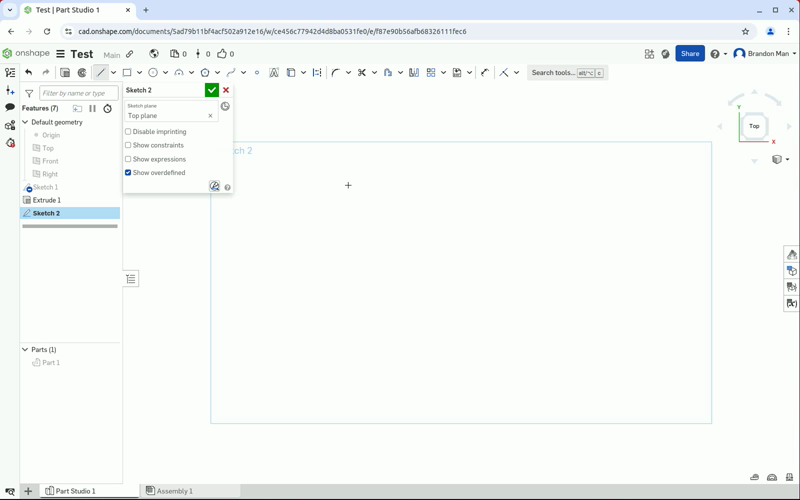
click(348, 184)
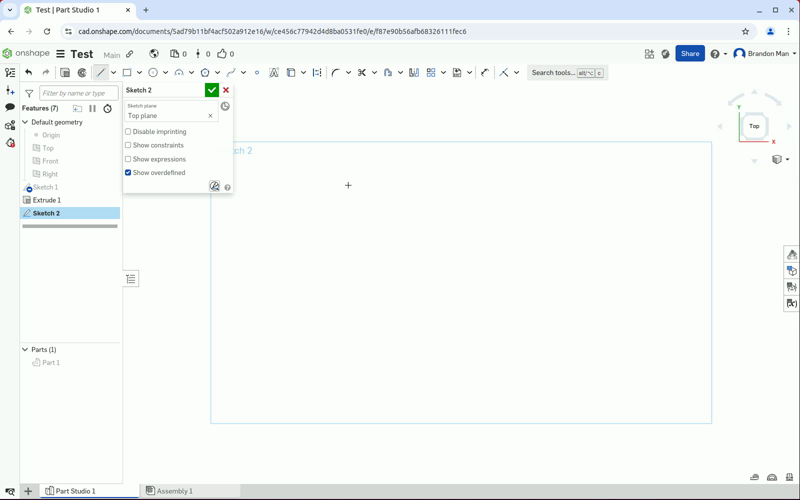
key_up(shift)
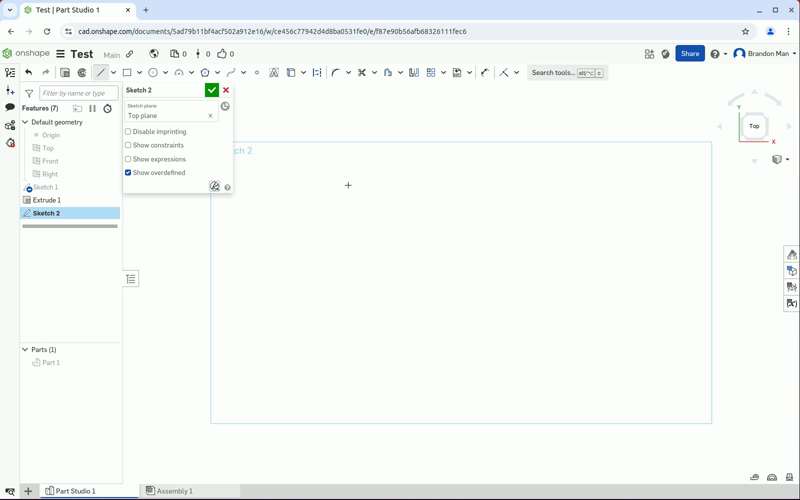
key_down(shift)
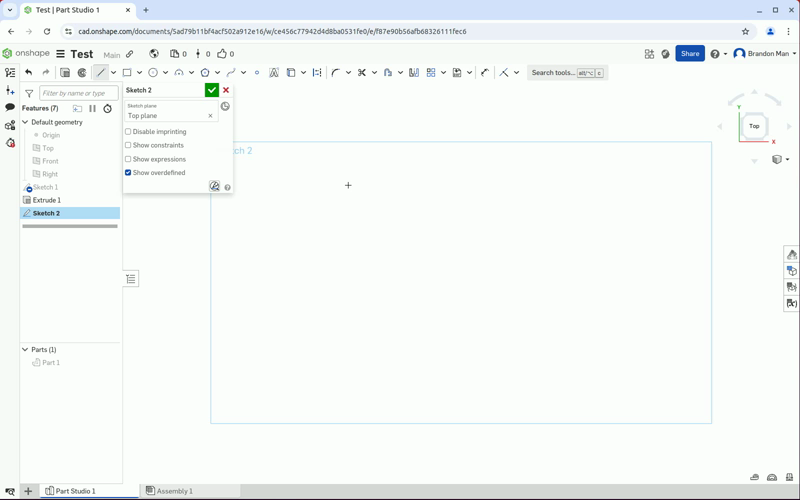
mouse_move(572, 184)
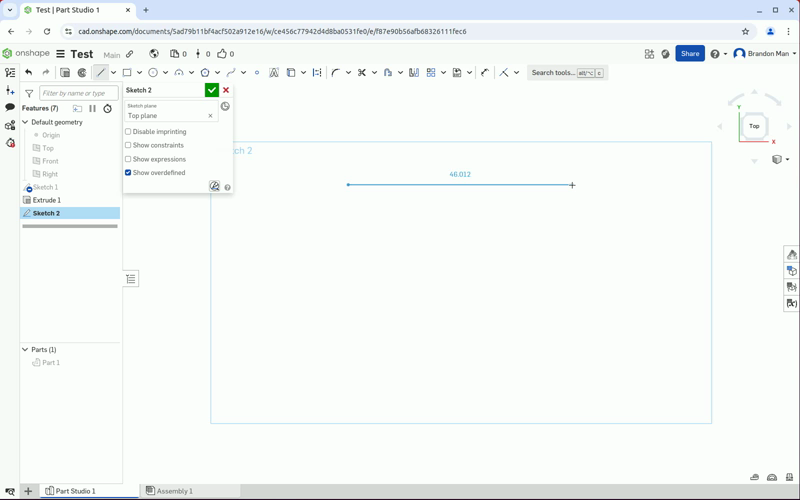
click(572, 184)
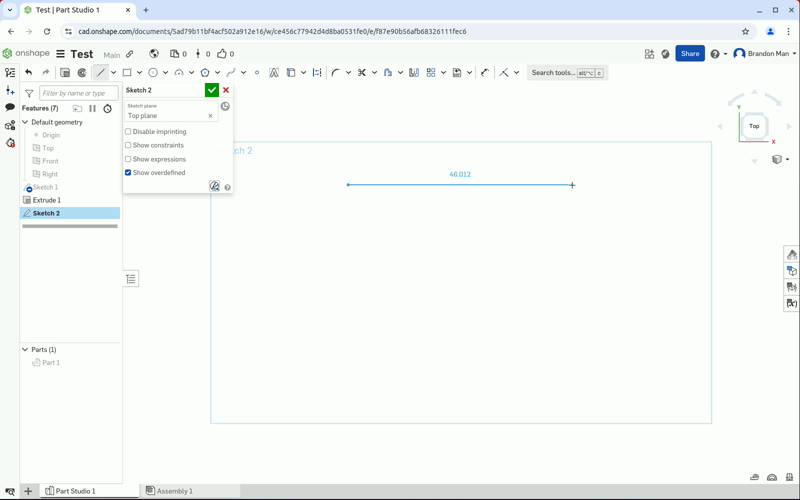
key_up(shift)
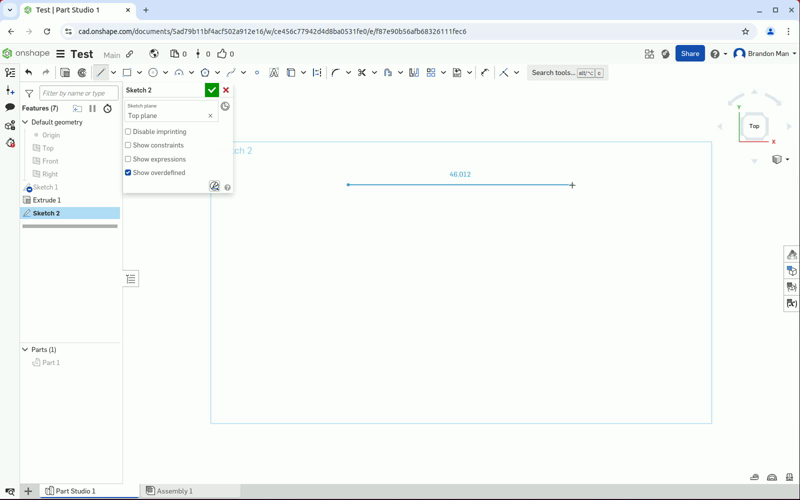
key_down(shift)
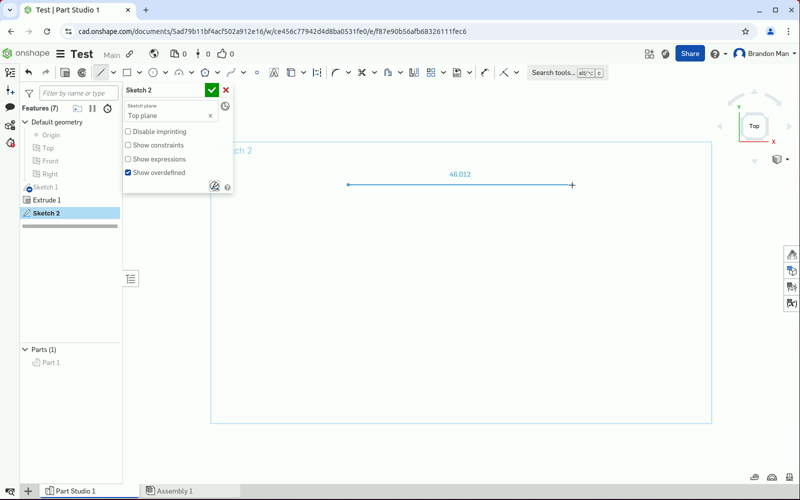
mouse_move(589, 184)
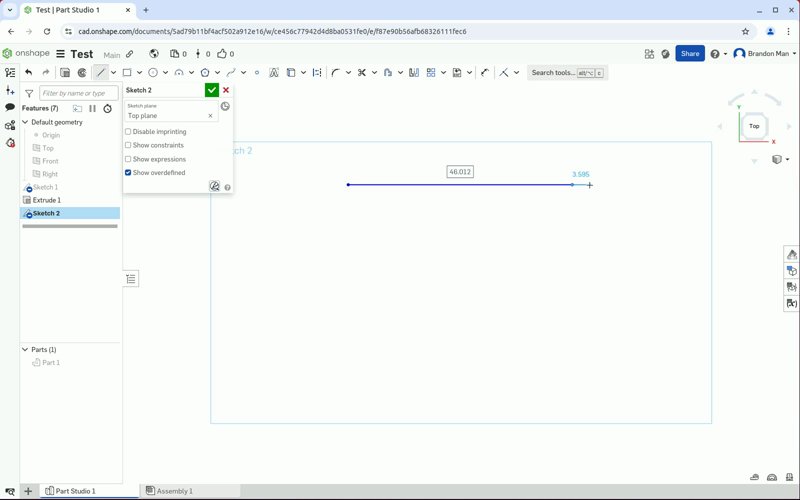
mouse_move(572, 170)
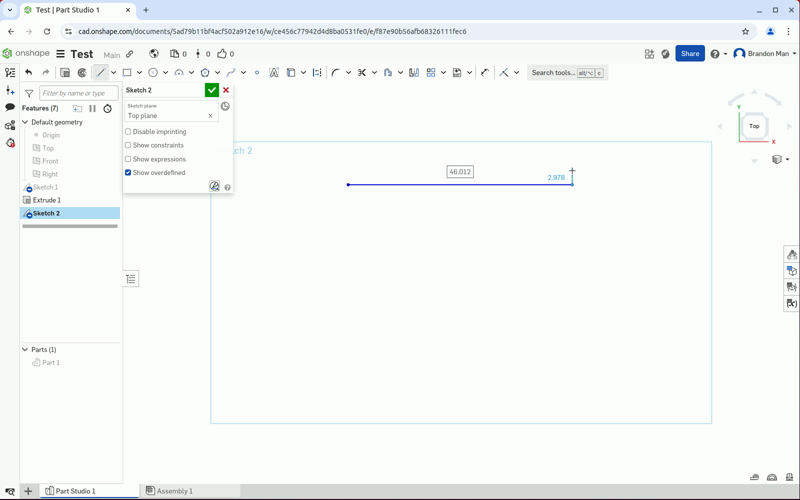
click(572, 170)
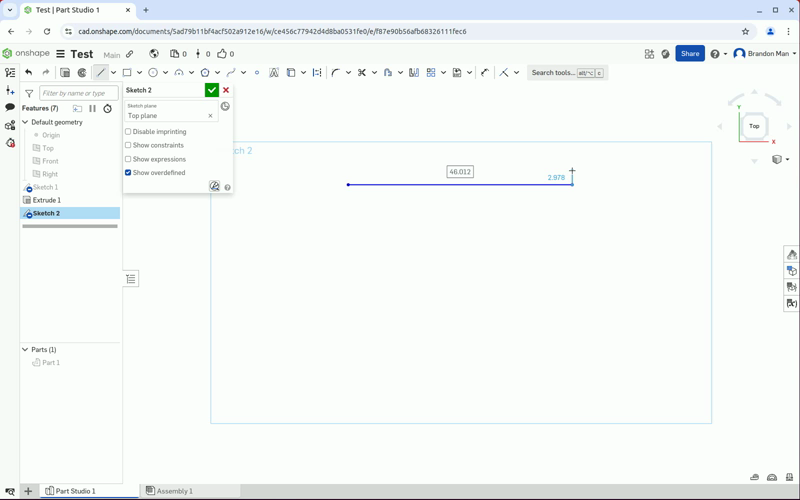
key_up(shift)
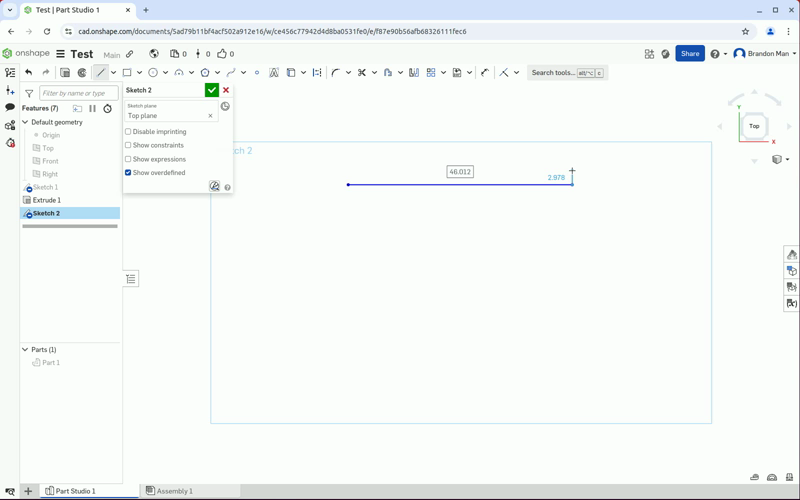
key_down(shift)
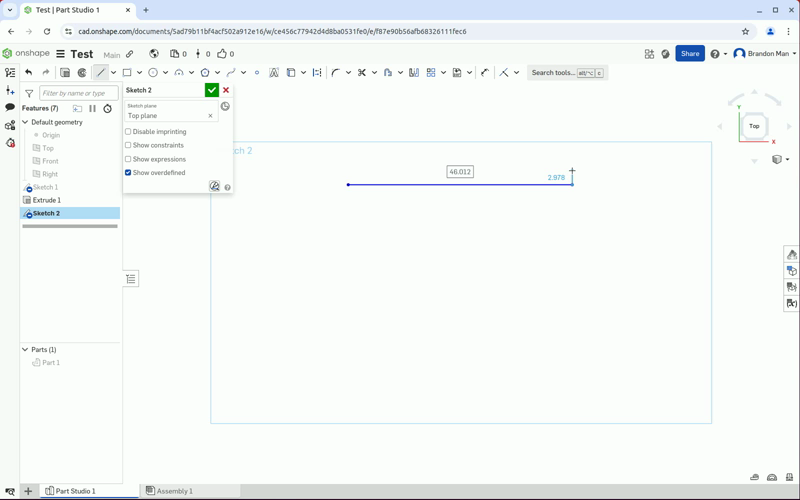
mouse_move(348, 170)
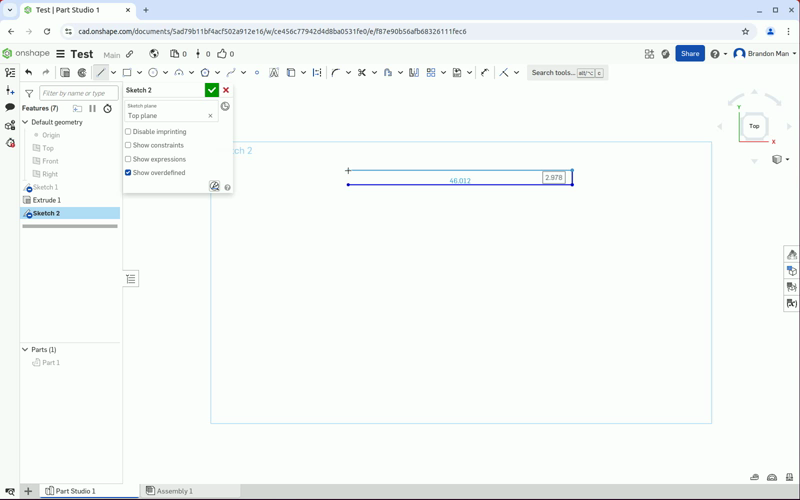
click(348, 170)
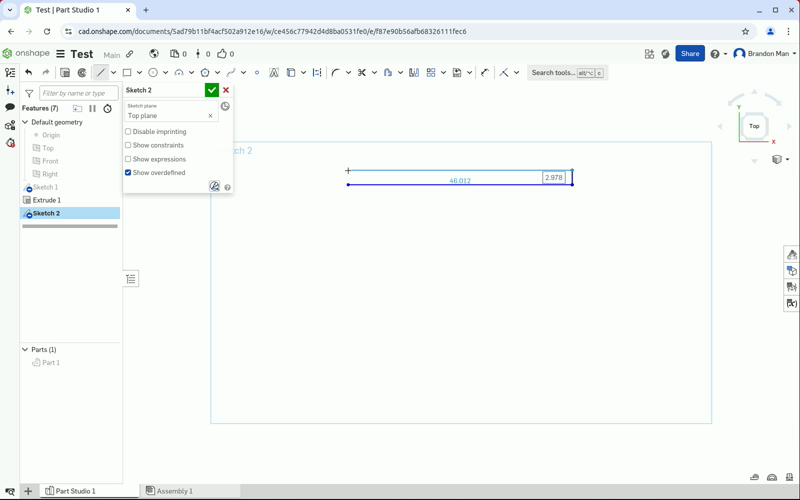
key_up(shift)
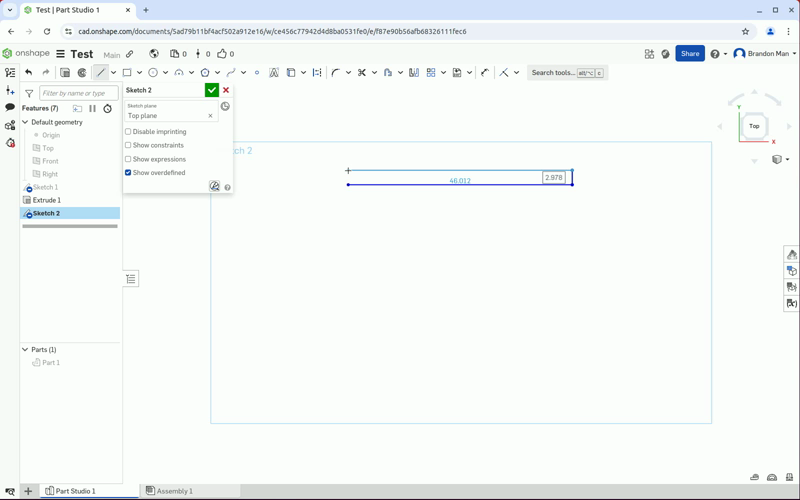
mouse_move(378, 170)
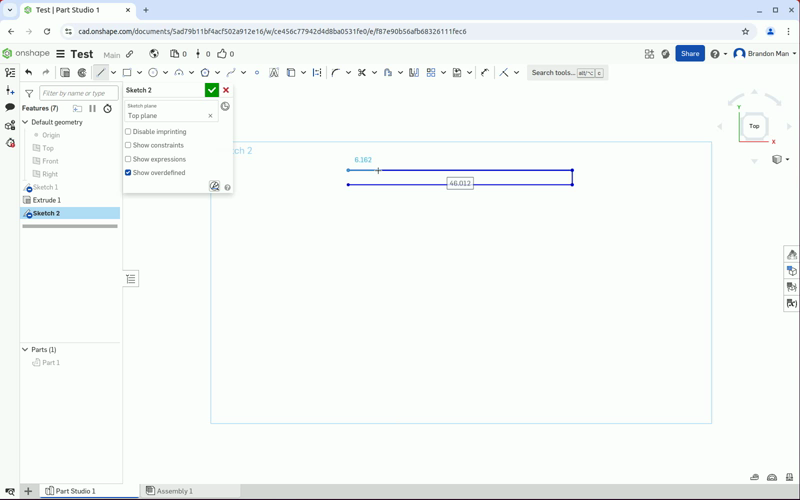
key_down(shift)
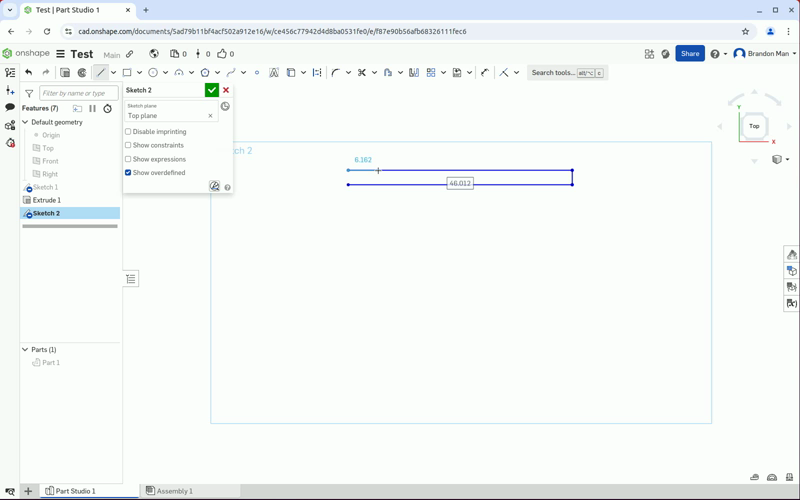
mouse_move(348, 184)
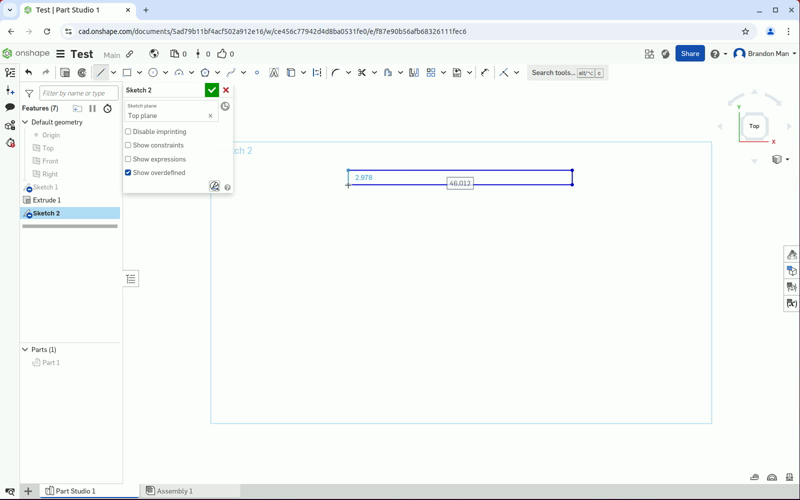
key_up(shift)
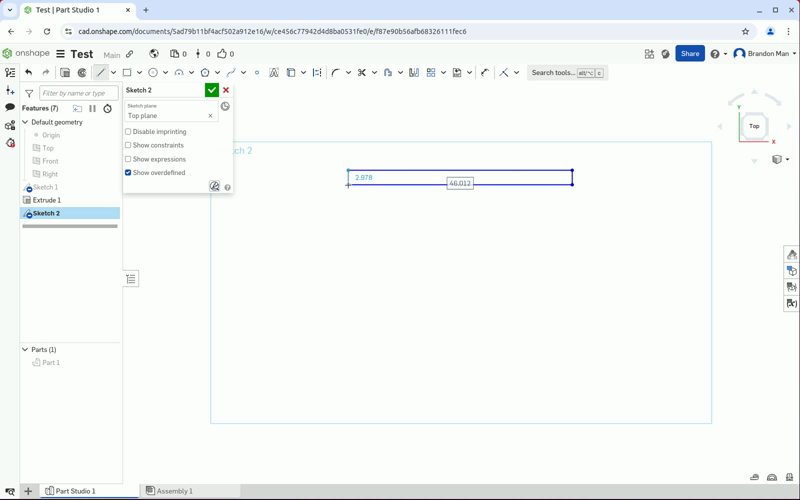
click(348, 184)
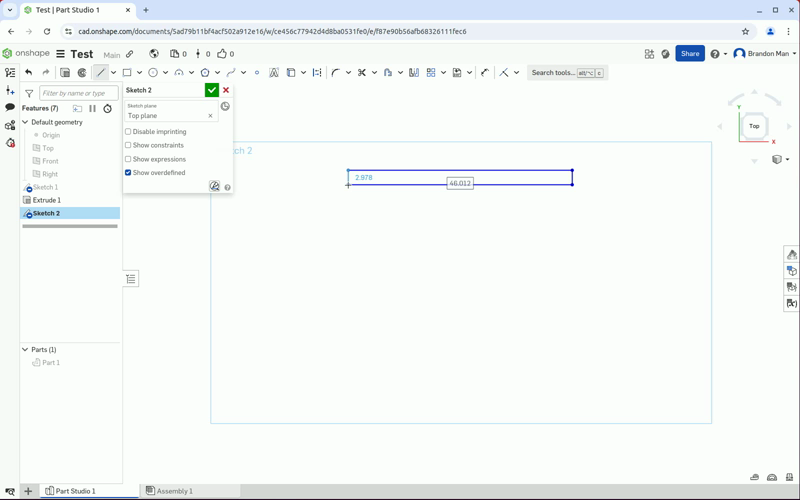
key(esc)
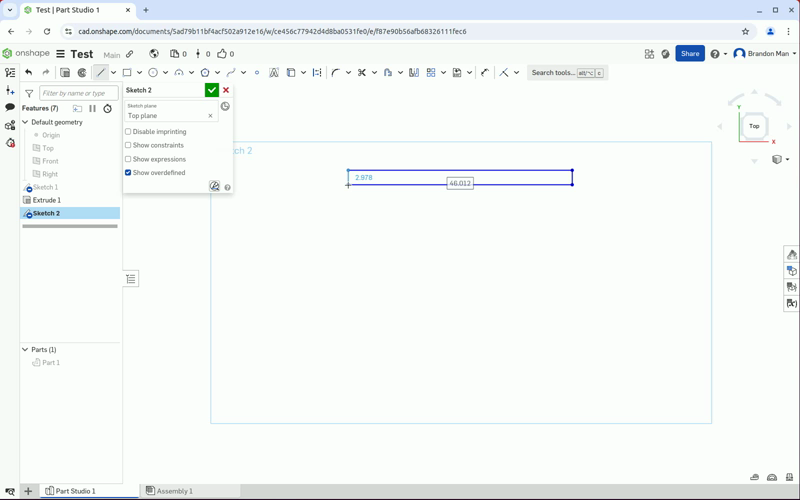
mouse_move(426, 181)
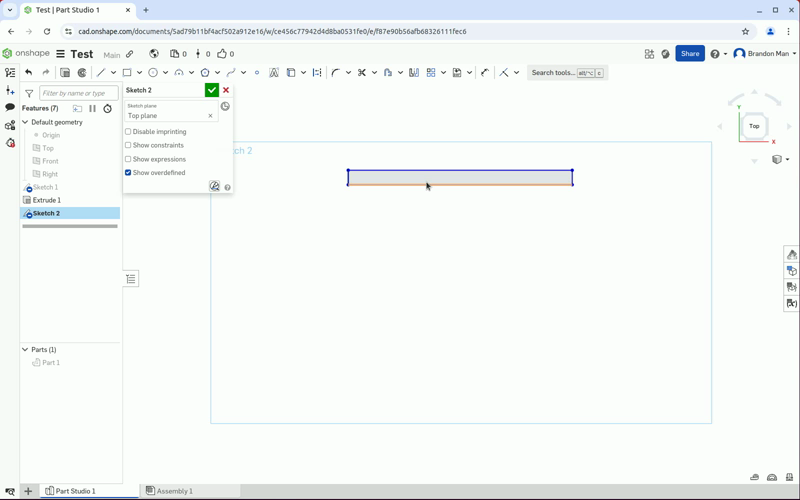
click(426, 181)
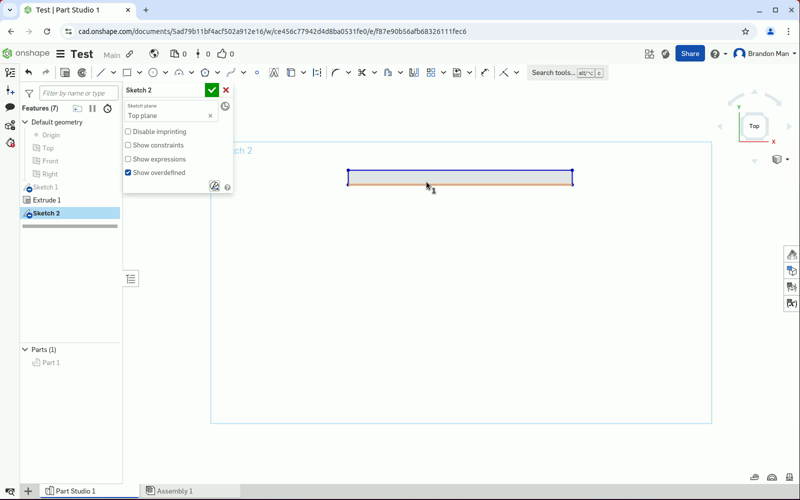
mouse_move(73, 352)
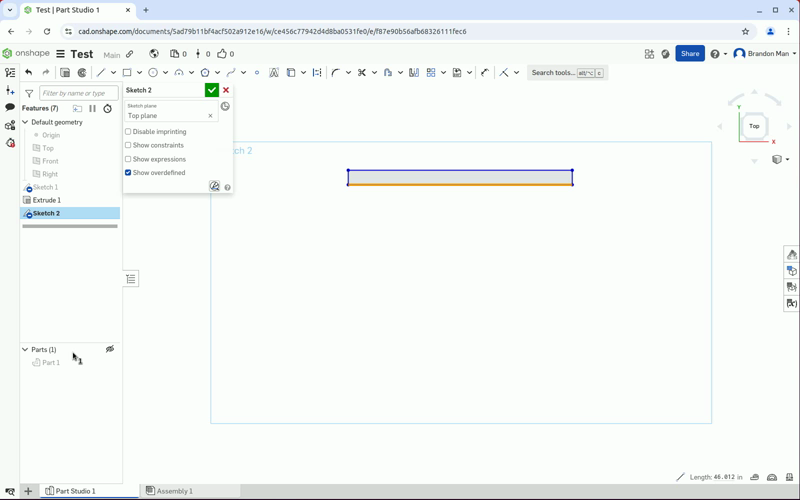
key(shift+y)
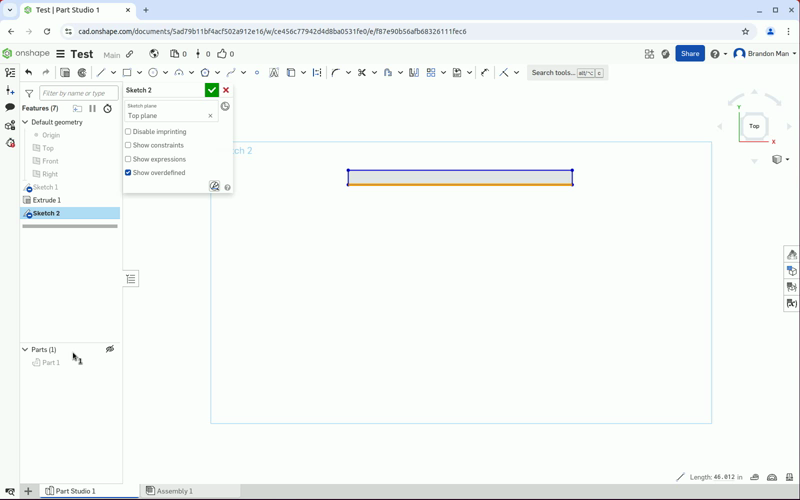
key(shift+e)
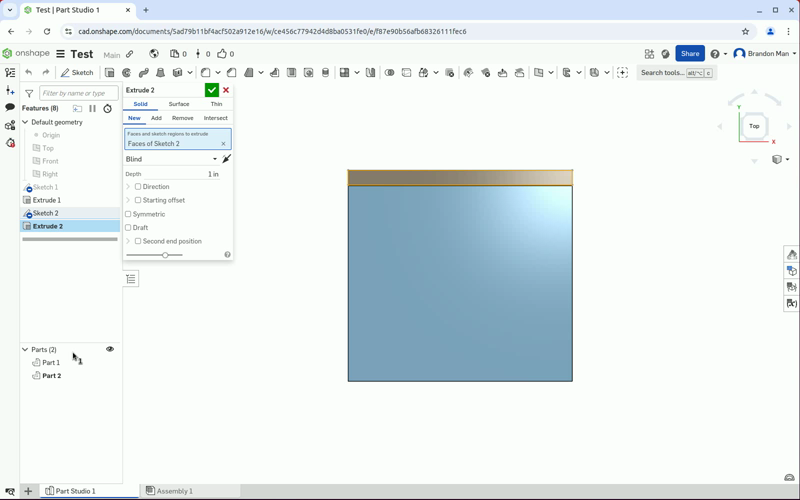
mouse_move(143, 106)
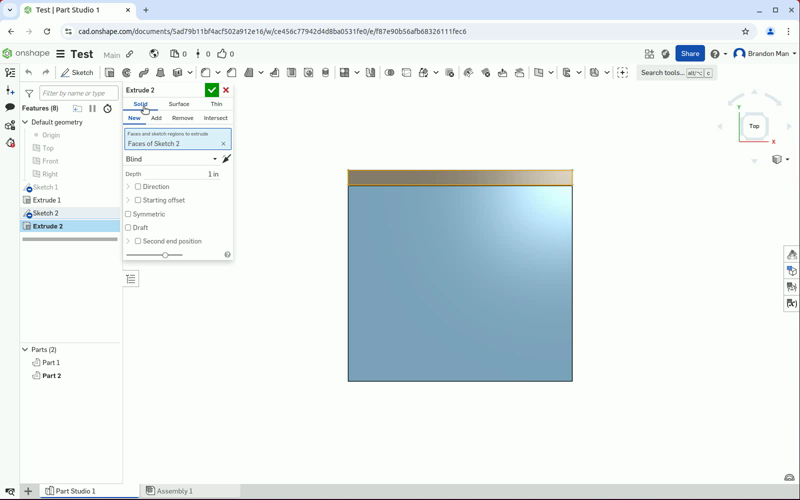
click(143, 106)
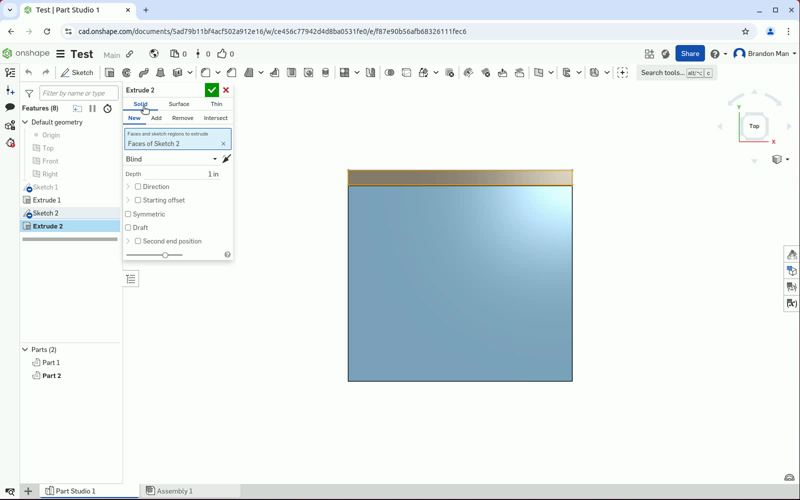
mouse_move(137, 120)
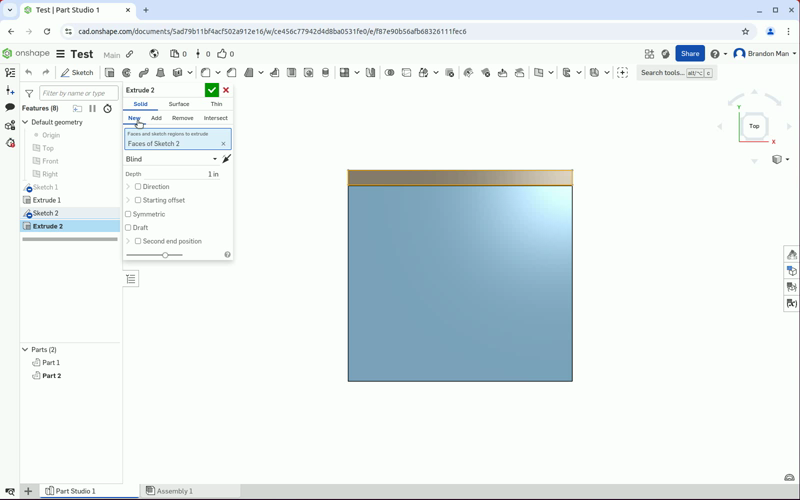
click(137, 120)
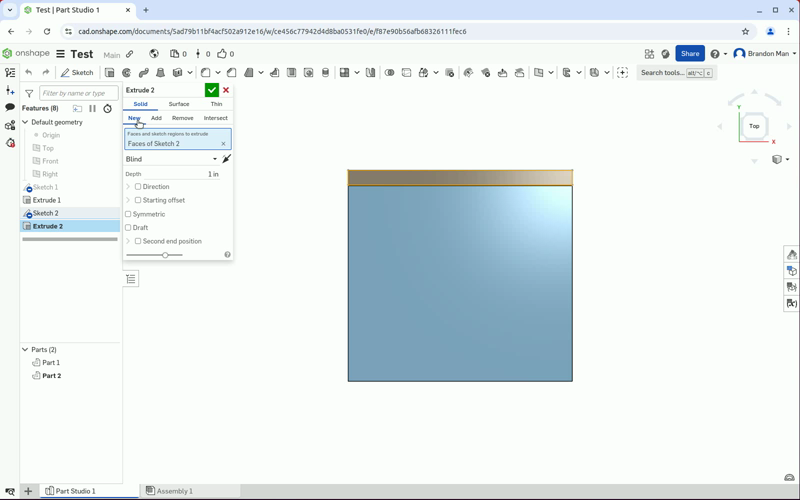
key(tab, 4)
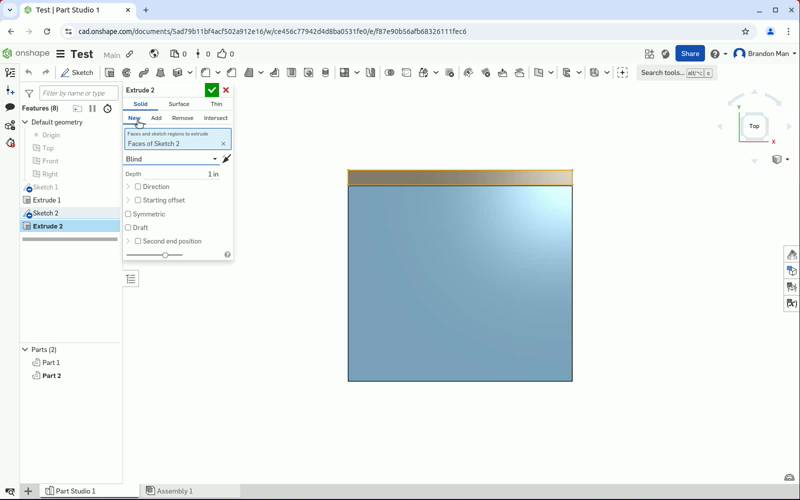
text(0.241)
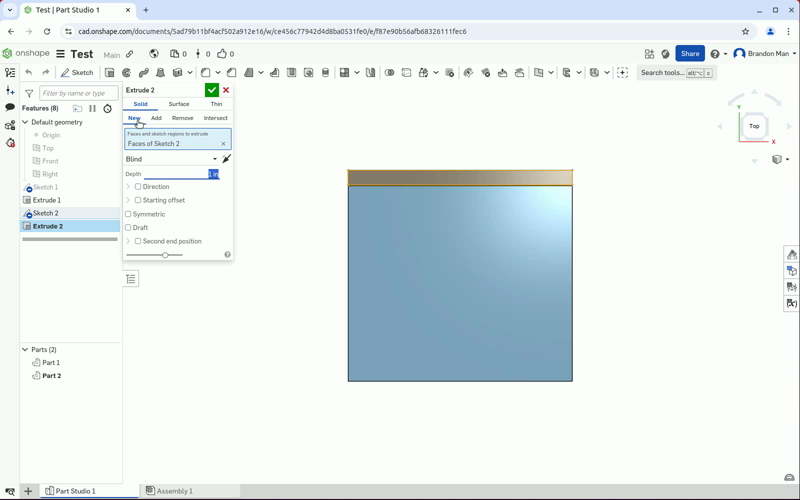
key(enter)
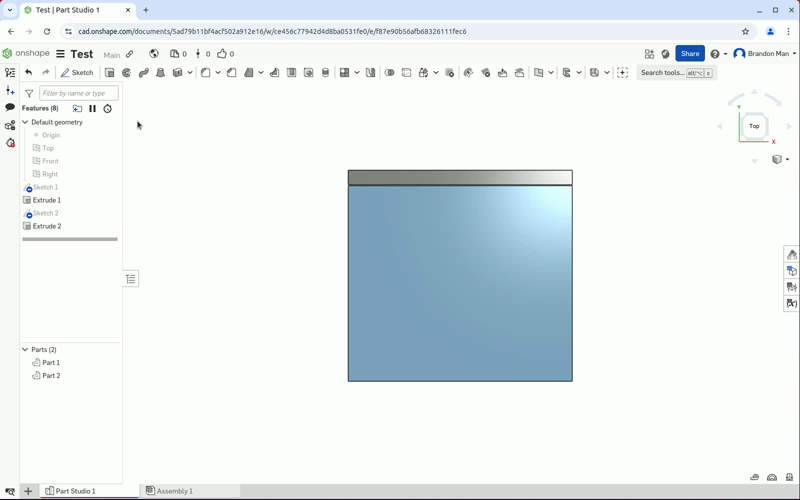
key(shift+h)
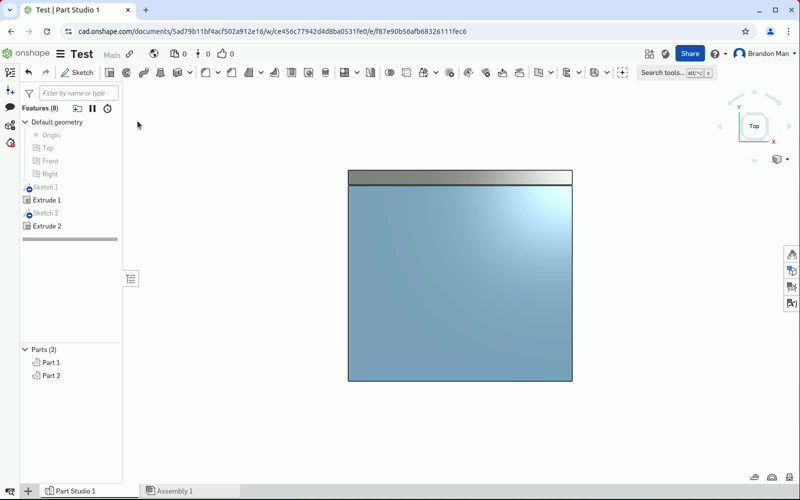
key(shift+h)
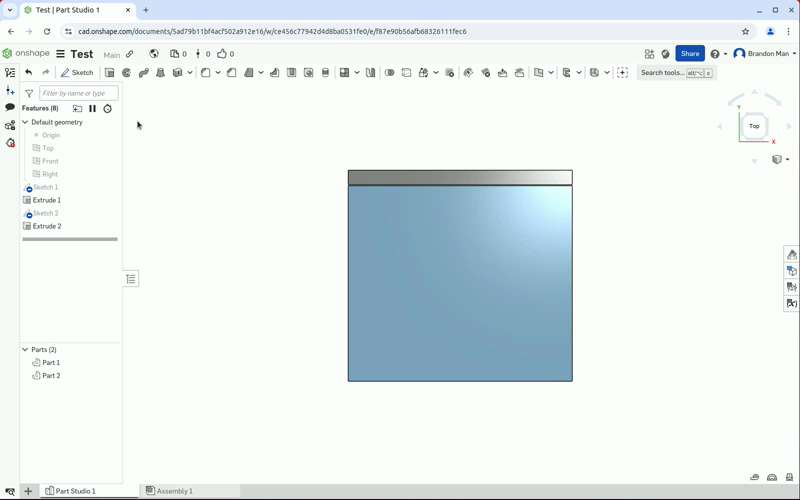
mouse_move(73, 189)
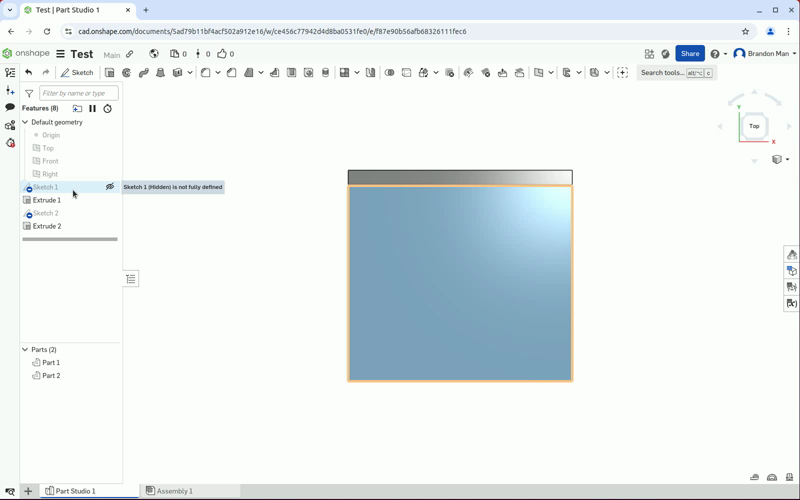
click(73, 189)
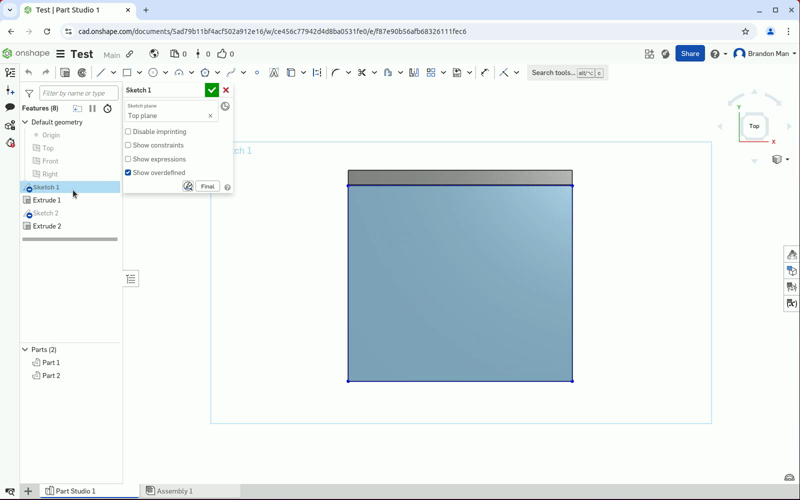
mouse_move(229, 92)
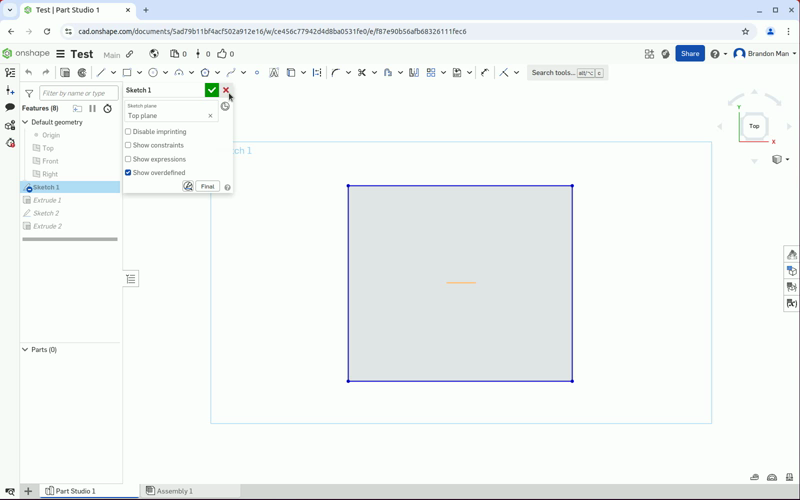
click(229, 92)
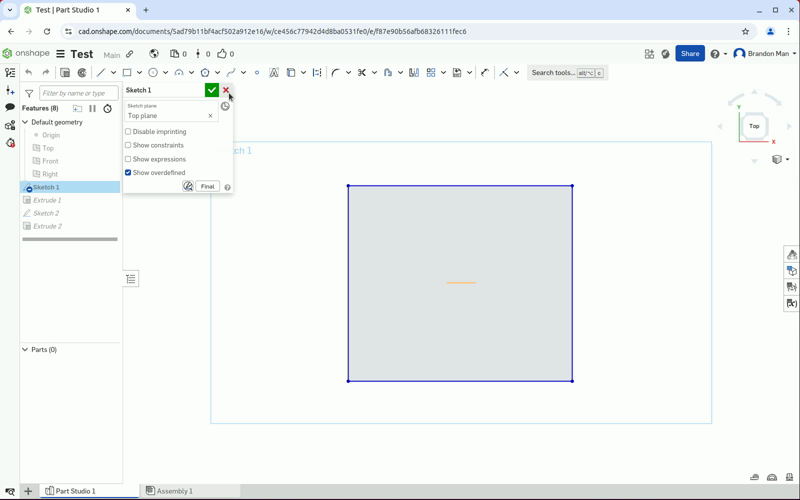
key(shift+s)
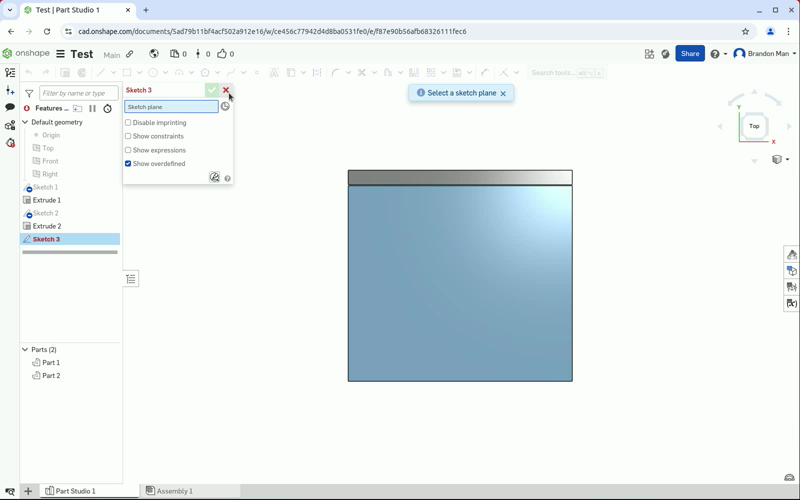
mouse_move(73, 150)
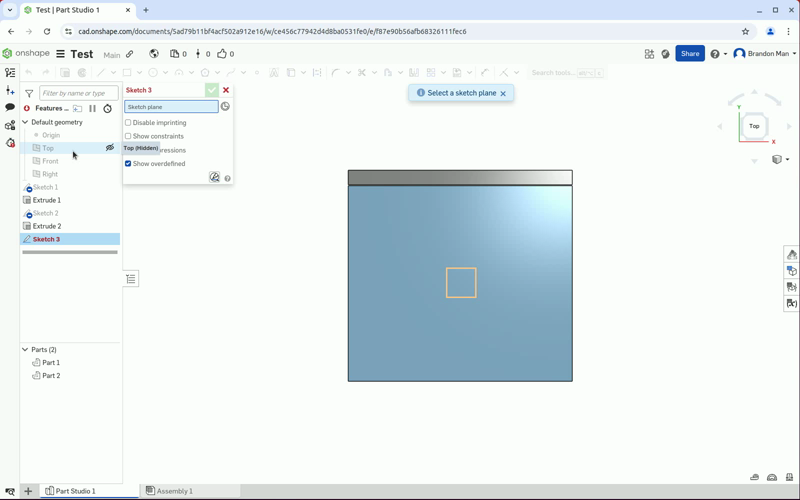
click(73, 150)
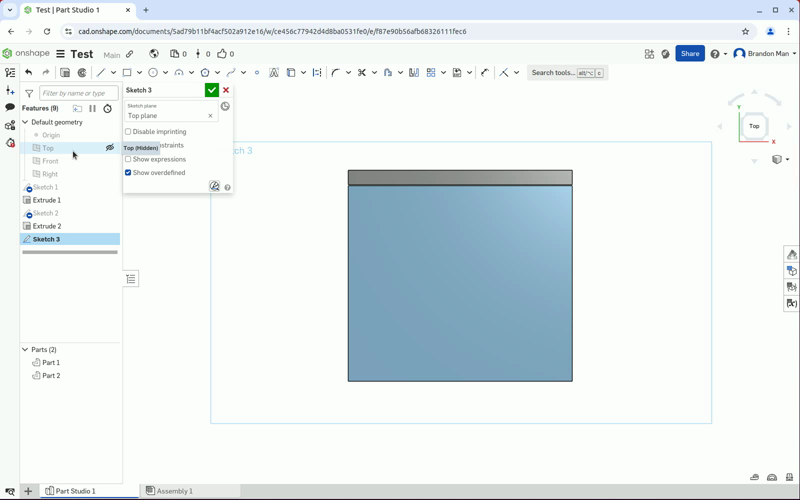
mouse_move(73, 352)
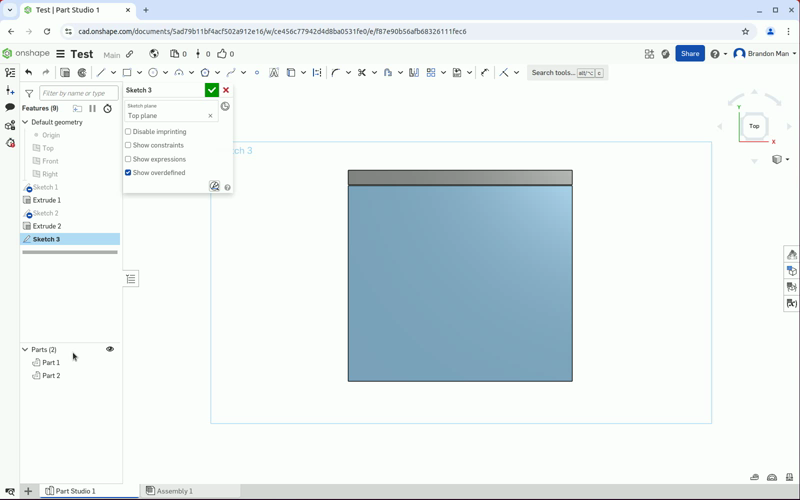
key(y)
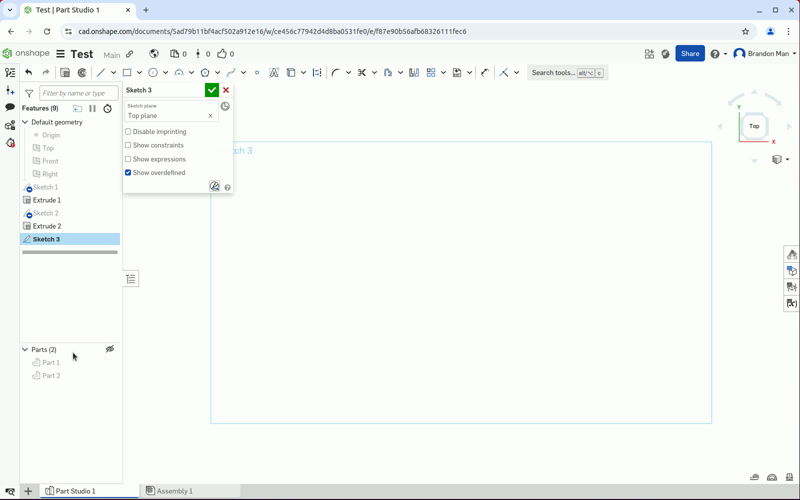
key(l)
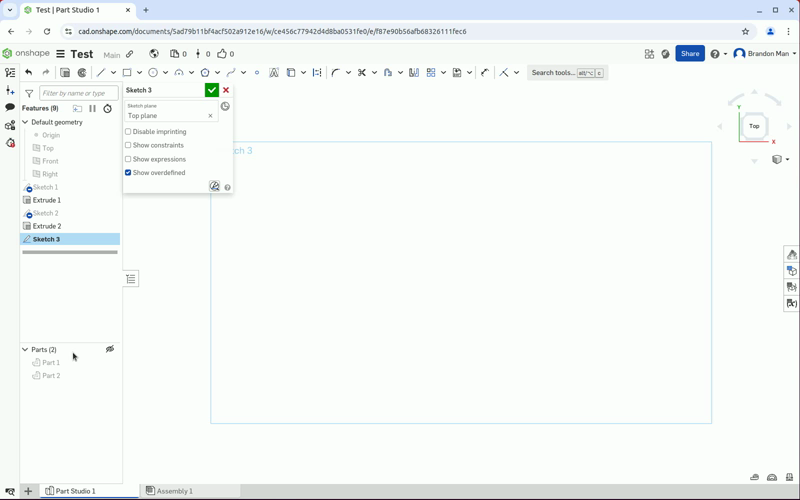
key_down(shift)
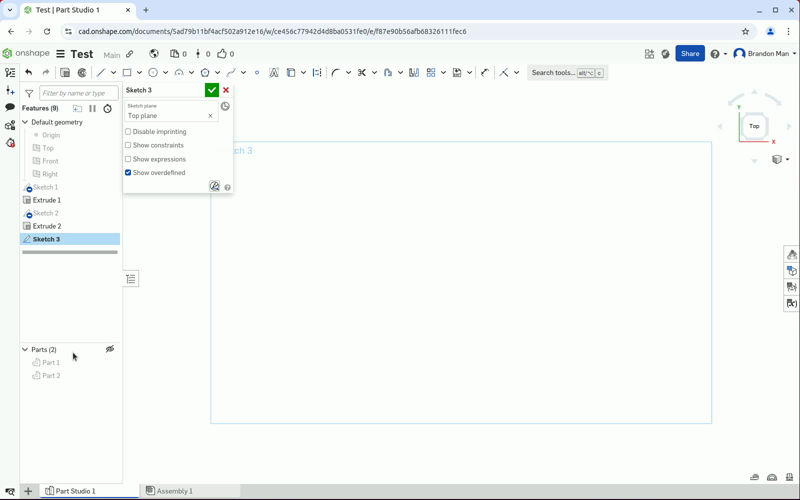
mouse_move(348, 395)
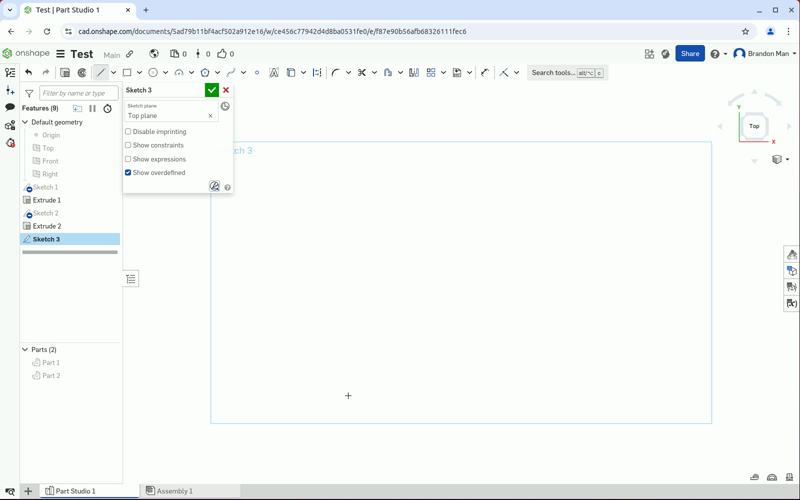
click(348, 395)
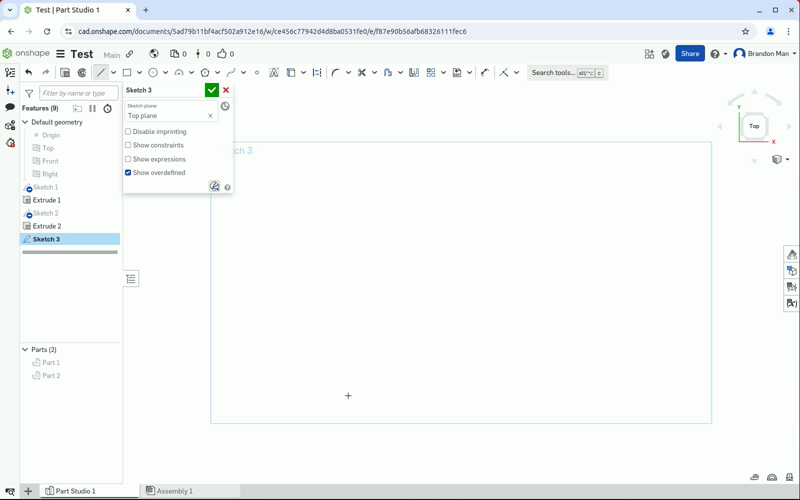
key_up(shift)
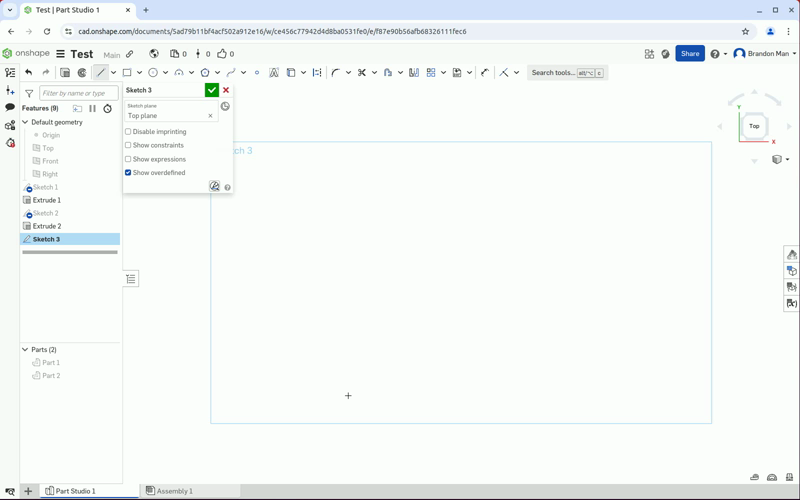
key_down(shift)
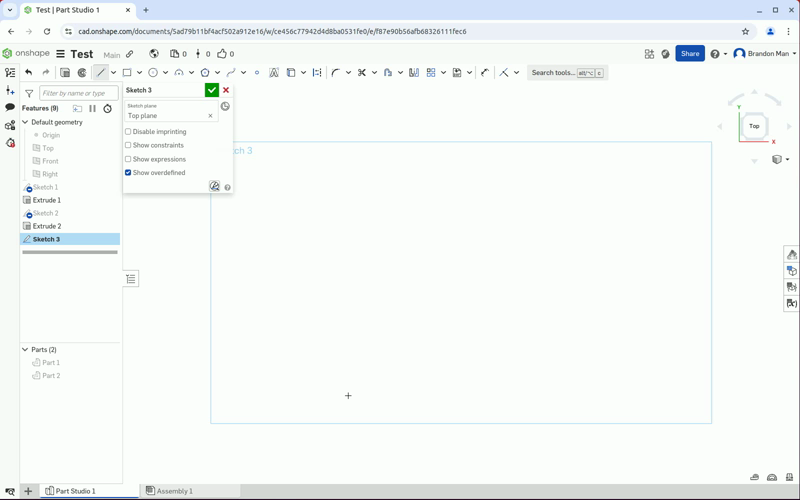
mouse_move(572, 395)
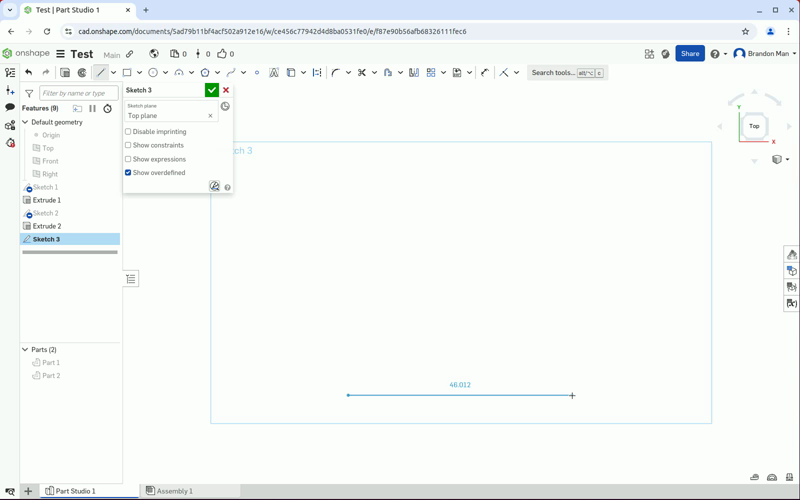
click(572, 395)
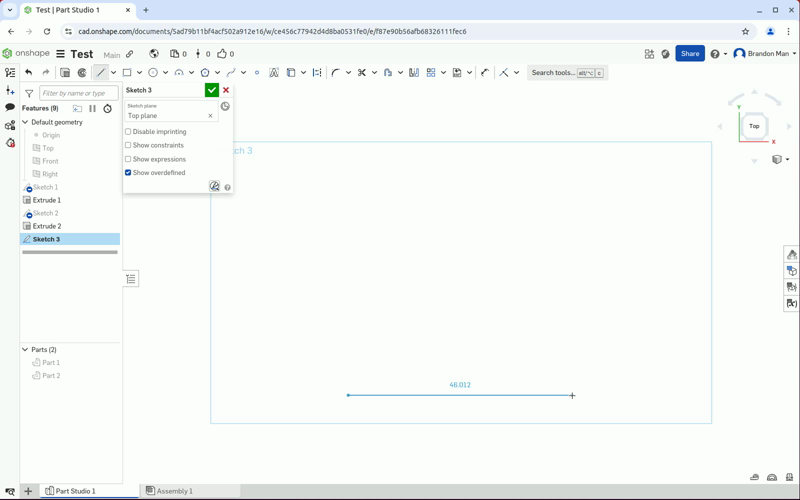
key_up(shift)
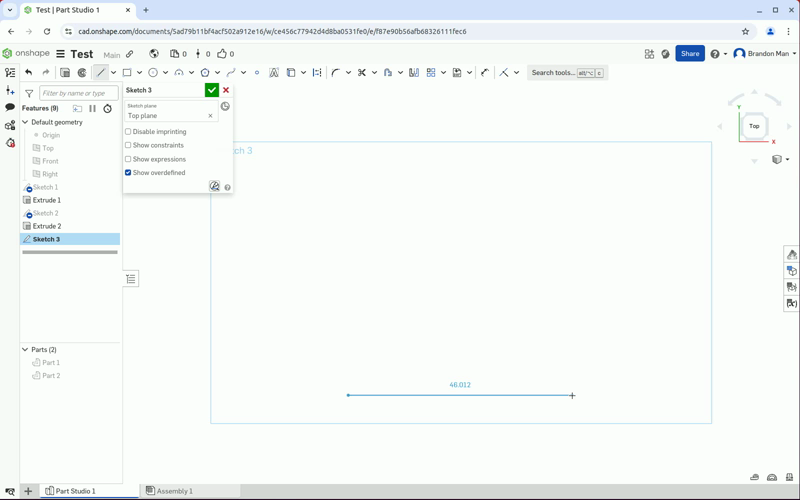
key_down(shift)
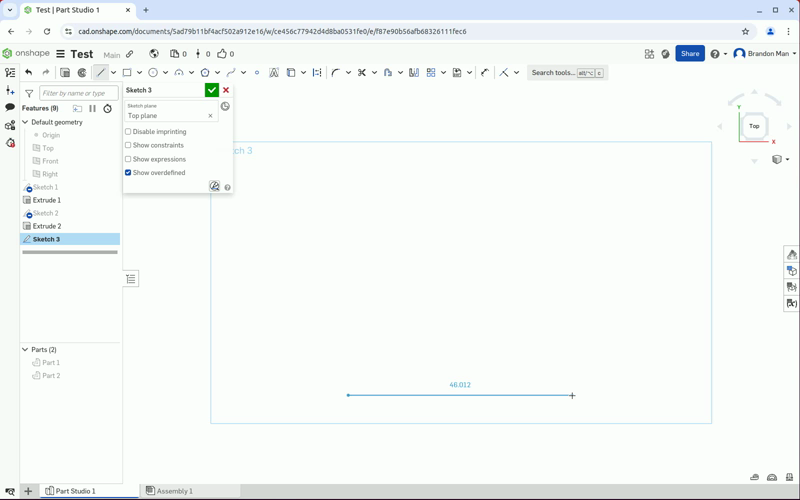
mouse_move(589, 395)
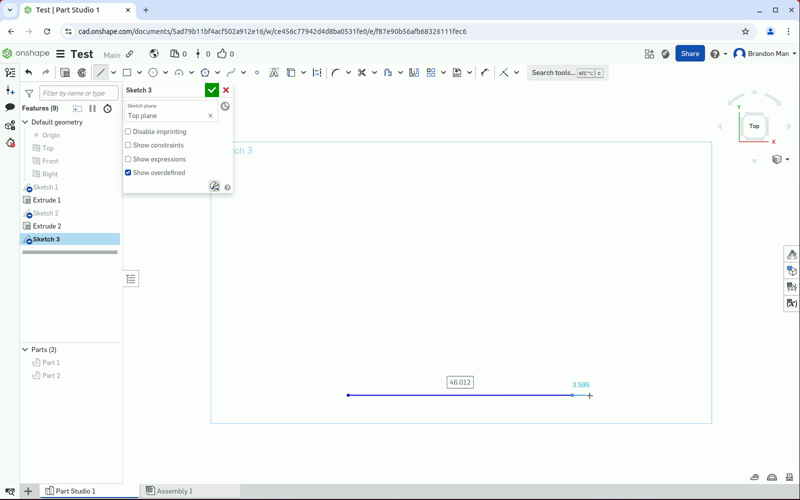
mouse_move(572, 381)
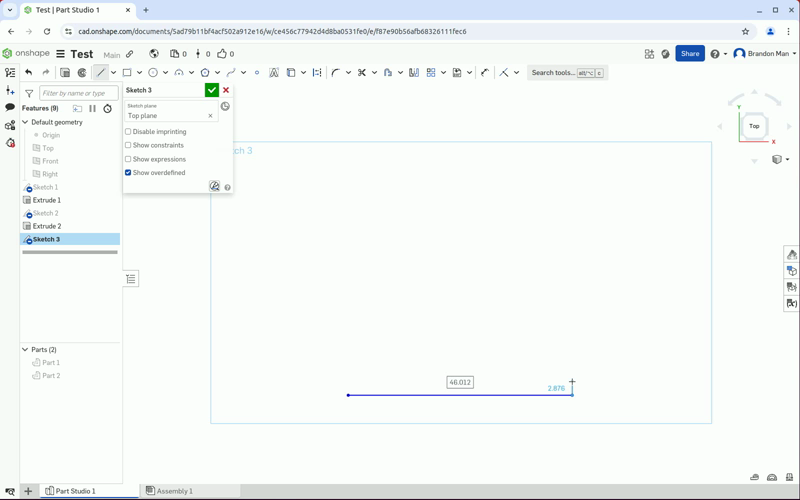
click(572, 381)
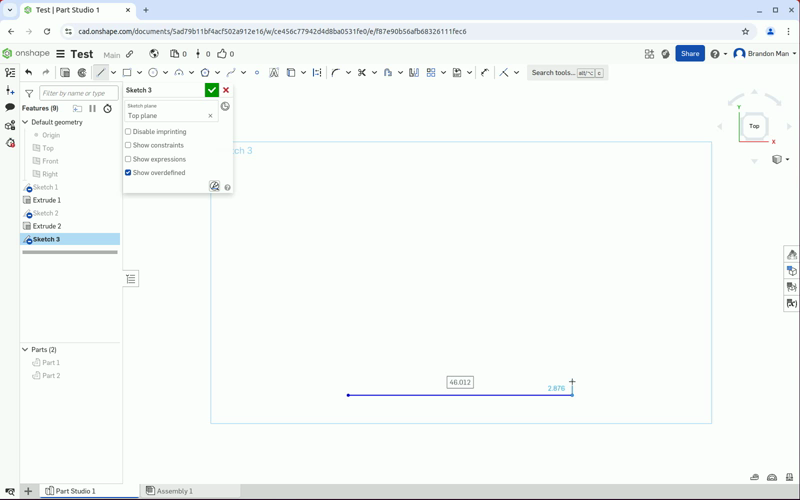
key_up(shift)
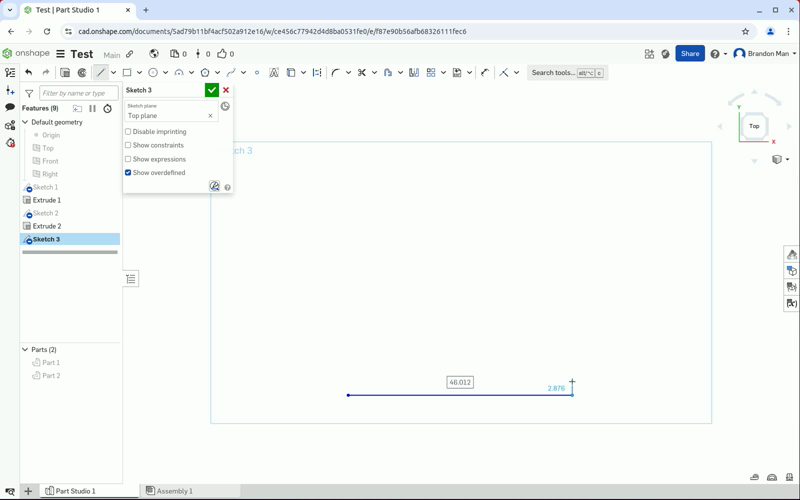
key_down(shift)
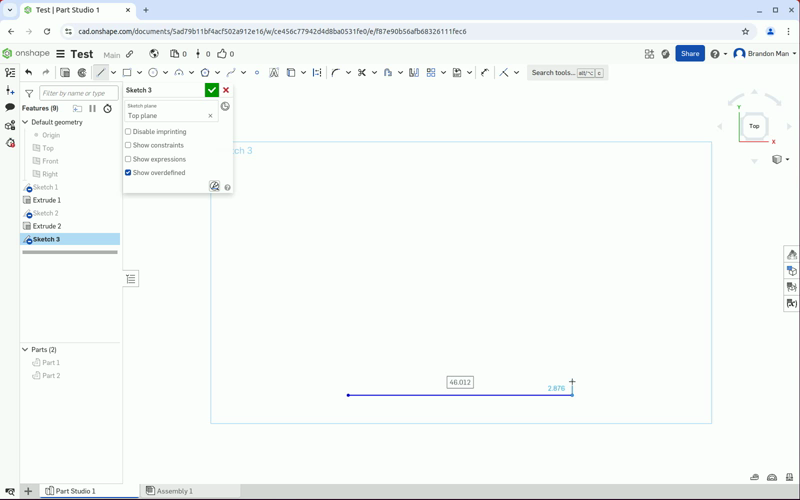
mouse_move(348, 381)
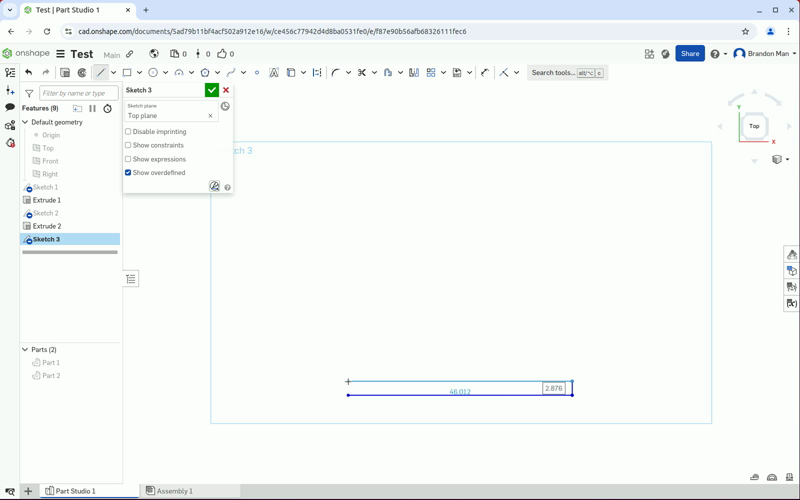
click(348, 381)
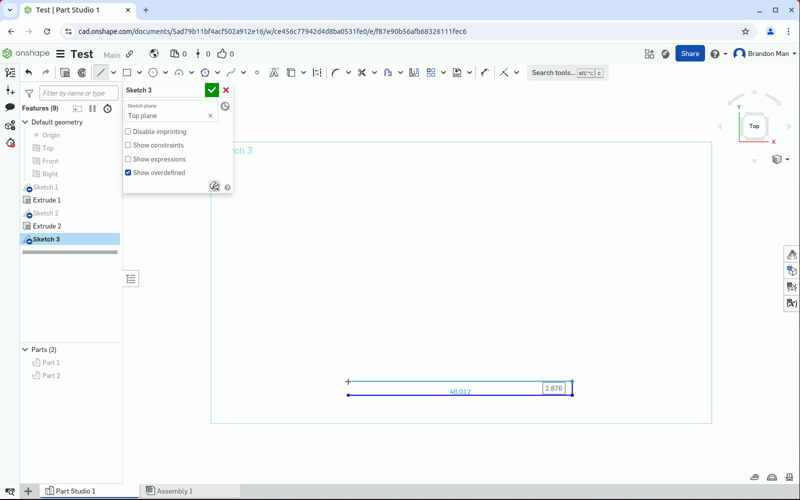
key_up(shift)
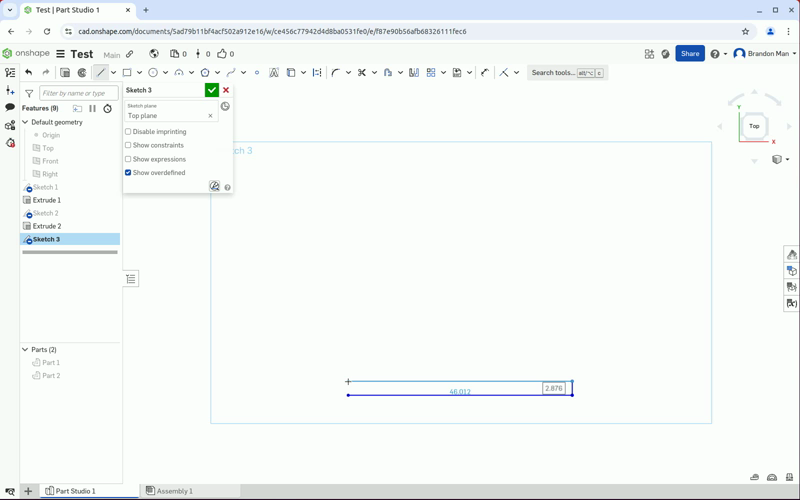
mouse_move(378, 381)
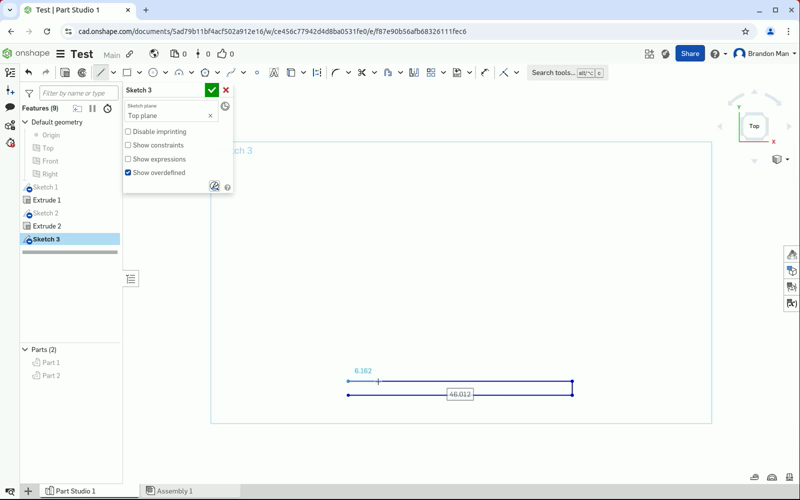
key_down(shift)
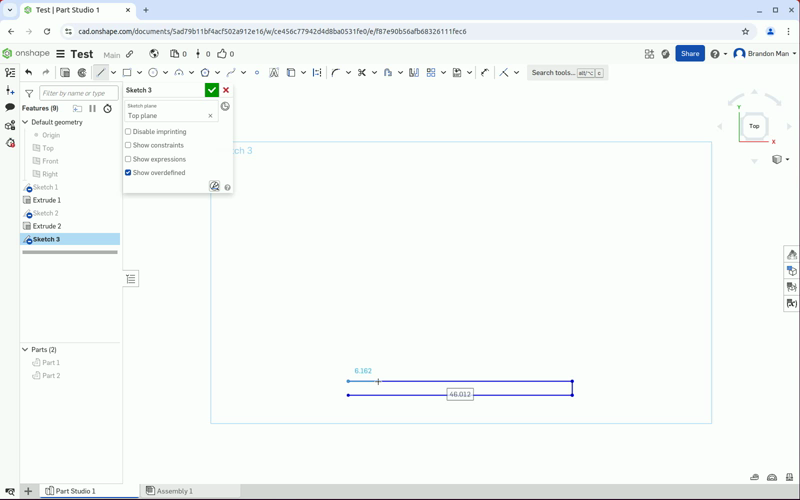
mouse_move(348, 395)
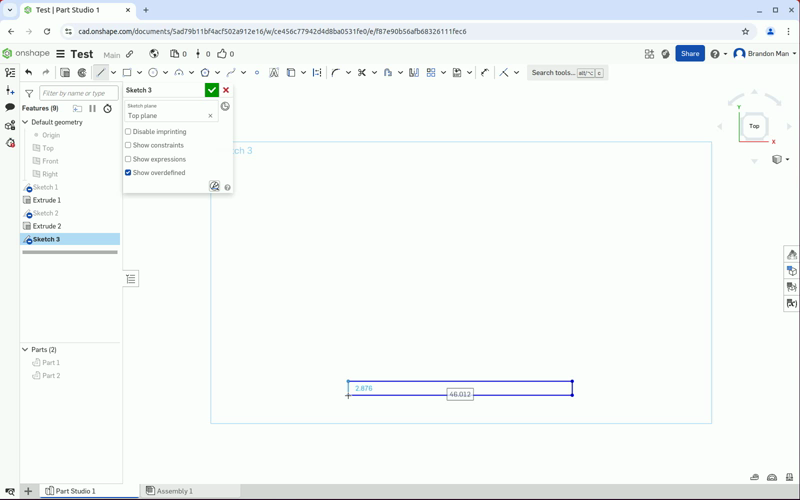
key_up(shift)
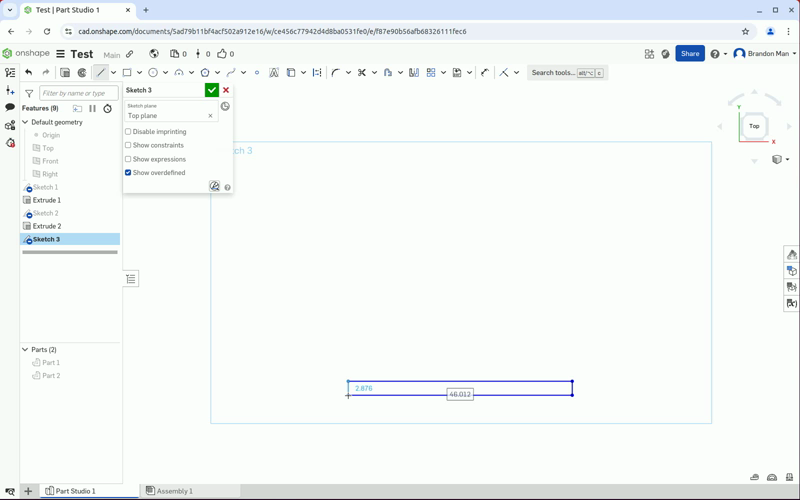
click(348, 395)
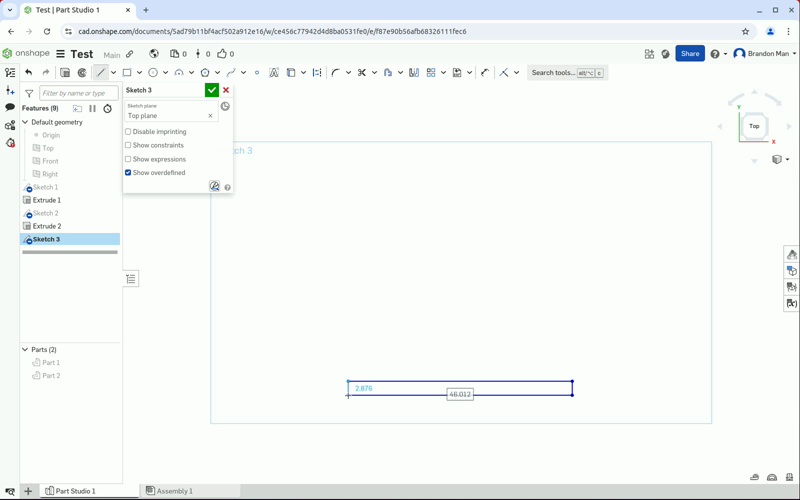
key(esc)
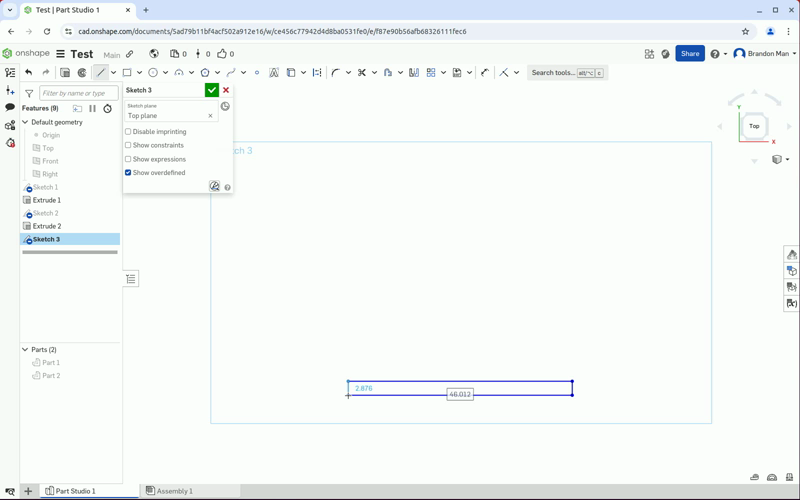
mouse_move(415, 389)
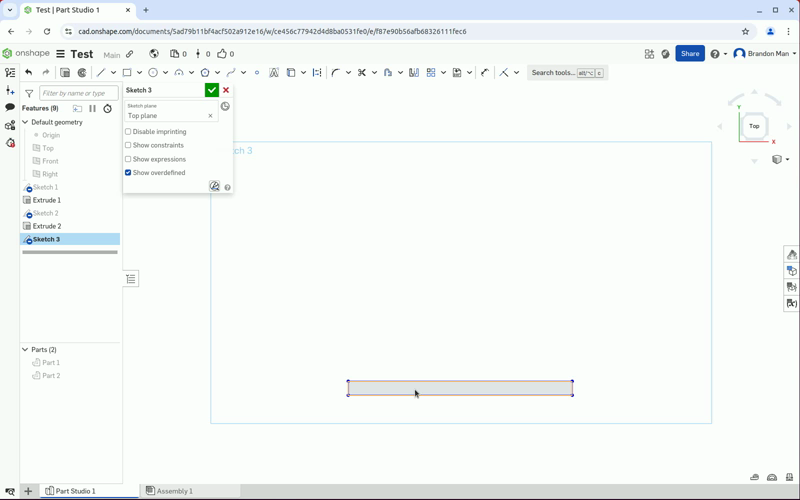
click(415, 389)
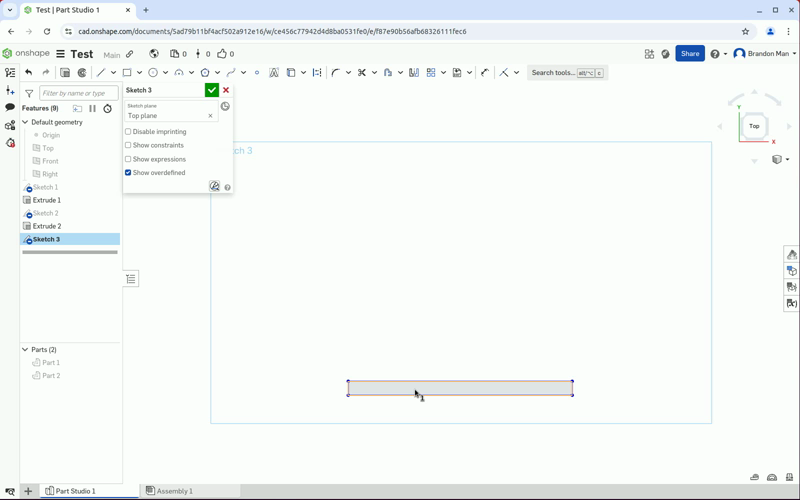
mouse_move(73, 352)
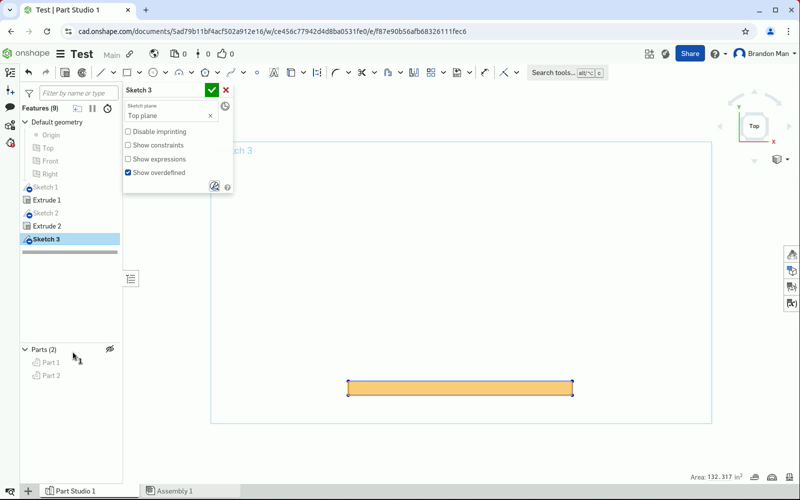
key(shift+y)
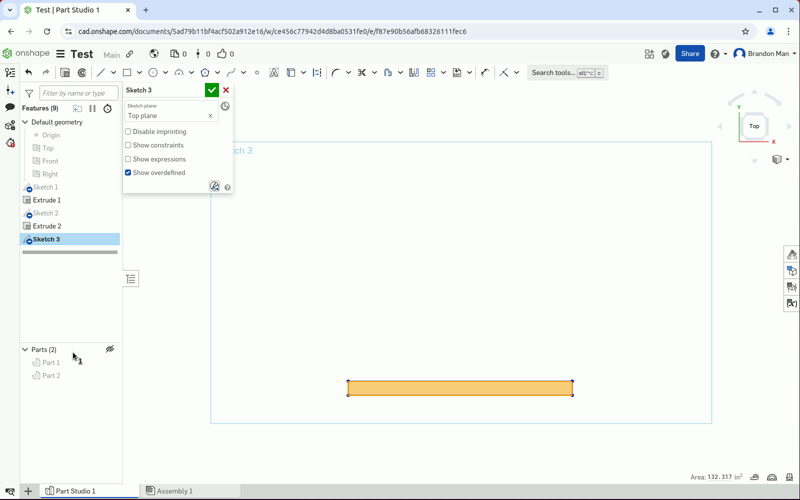
key(shift+e)
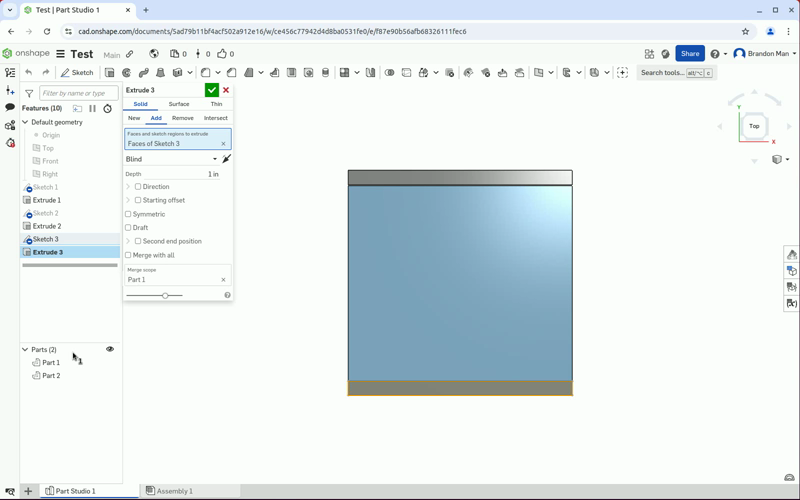
mouse_move(143, 106)
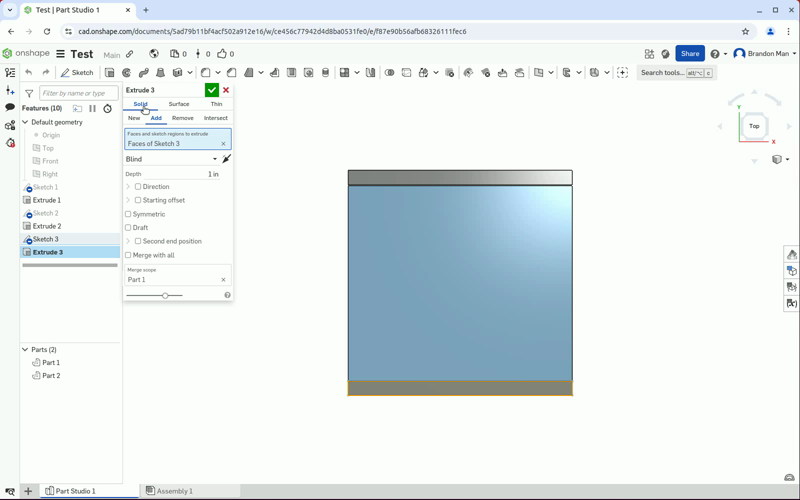
click(143, 106)
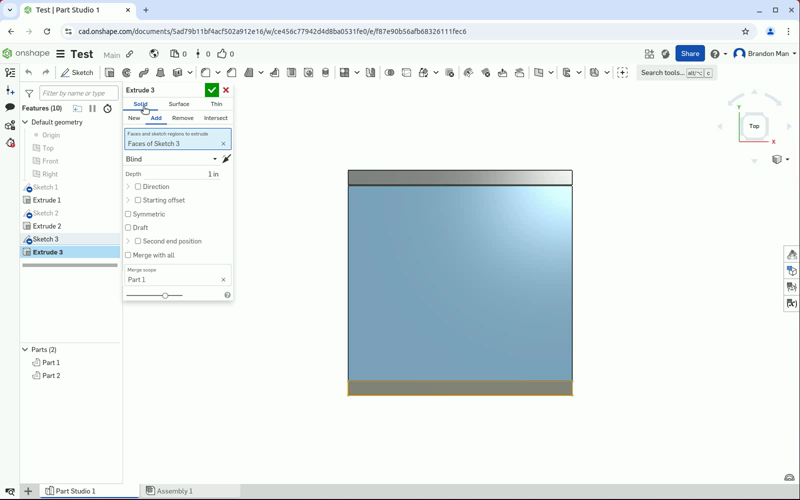
mouse_move(137, 120)
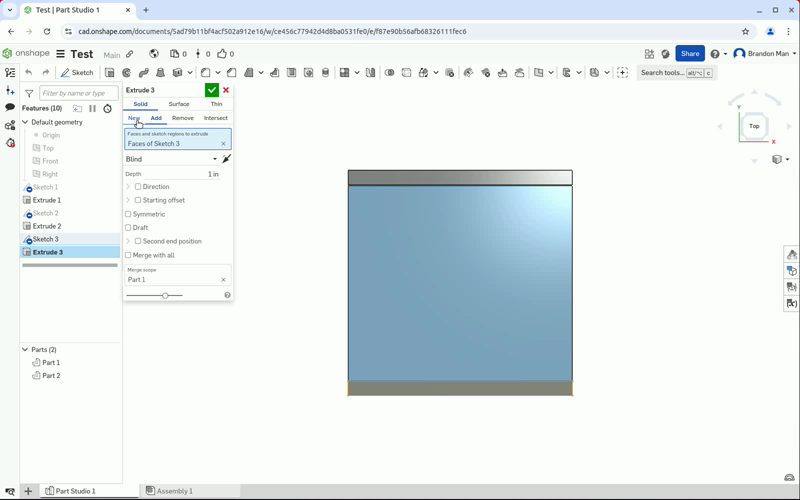
click(137, 120)
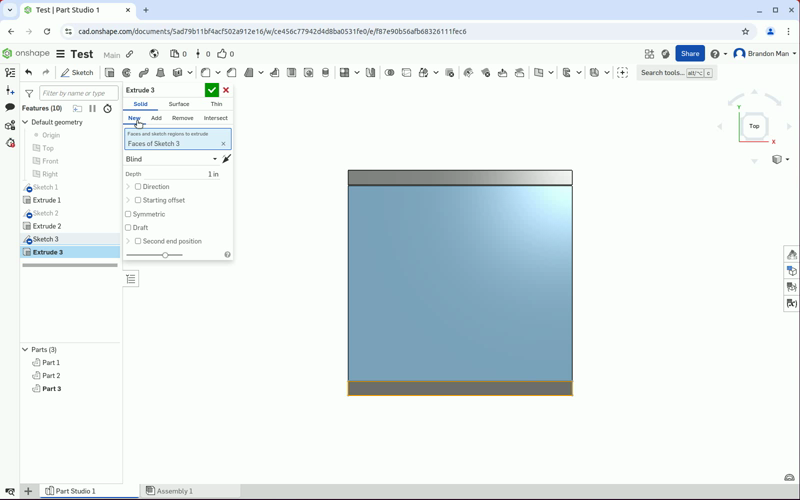
key(tab, 4)
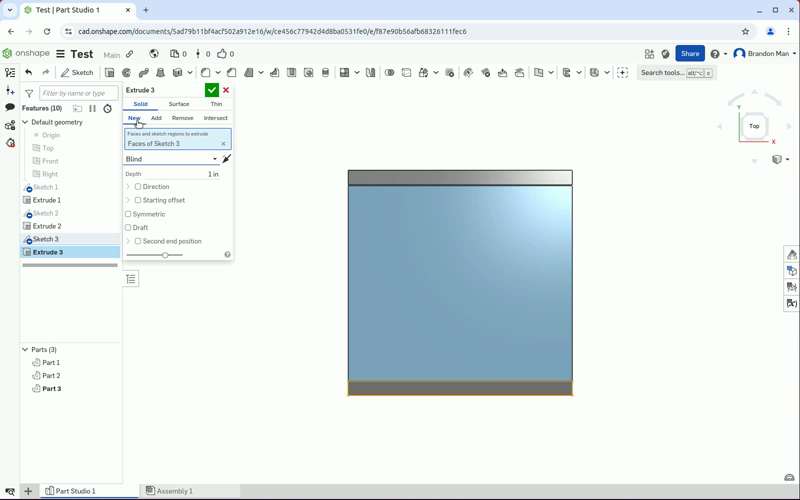
text(0.241)
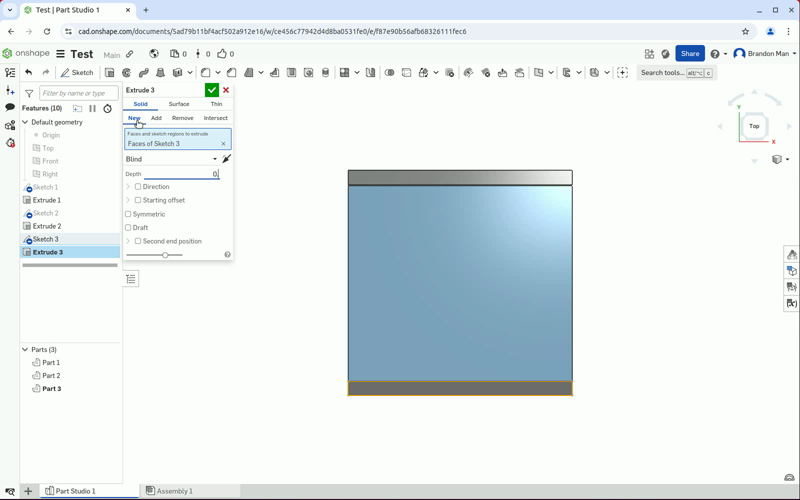
key(enter)
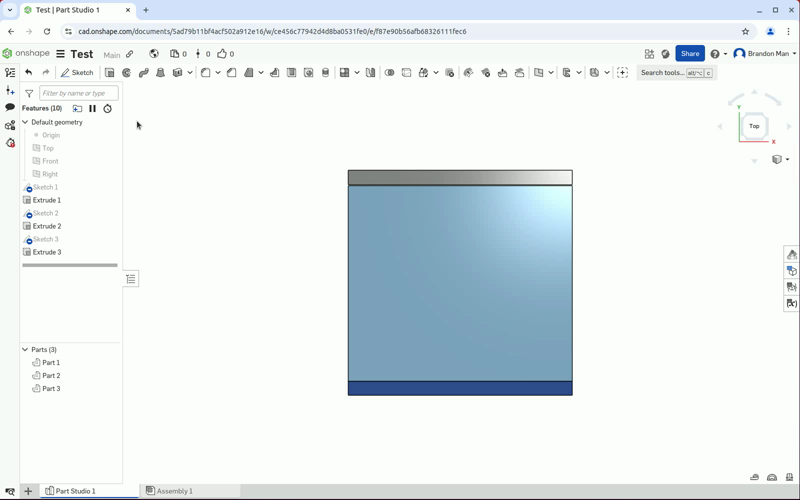
key(shift+h)
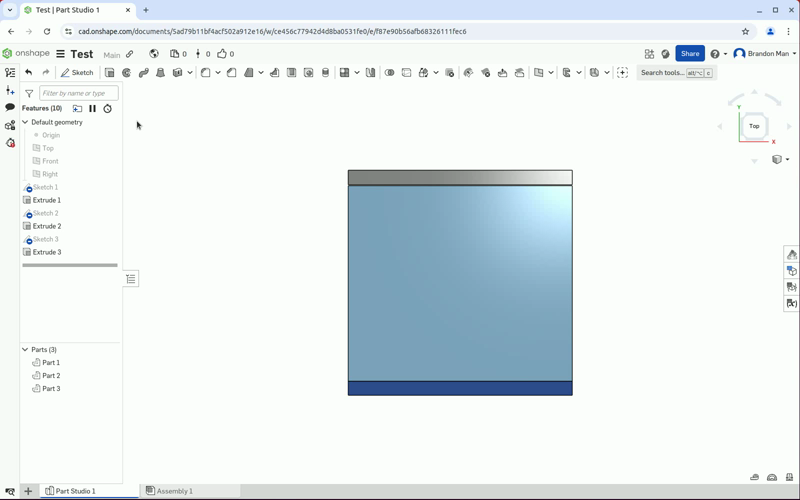
key(shift+h)
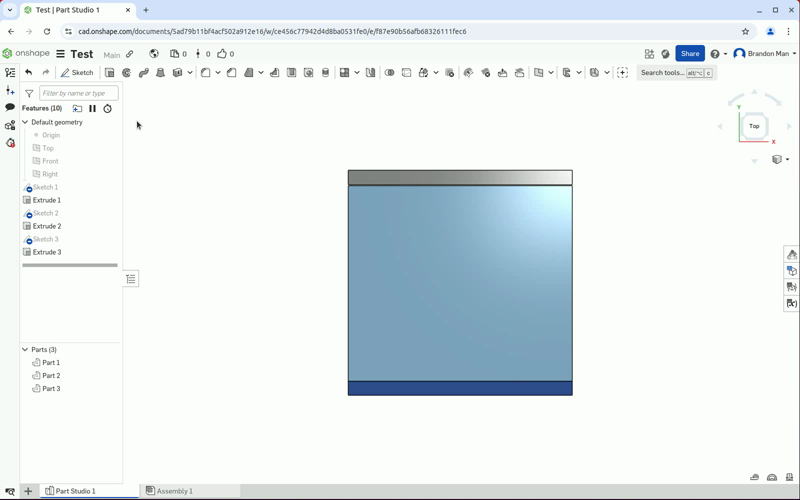
mouse_move(73, 189)
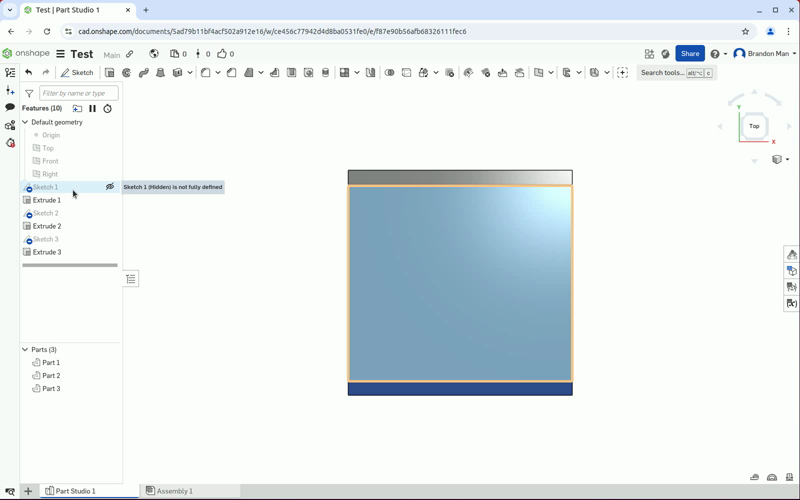
click(73, 189)
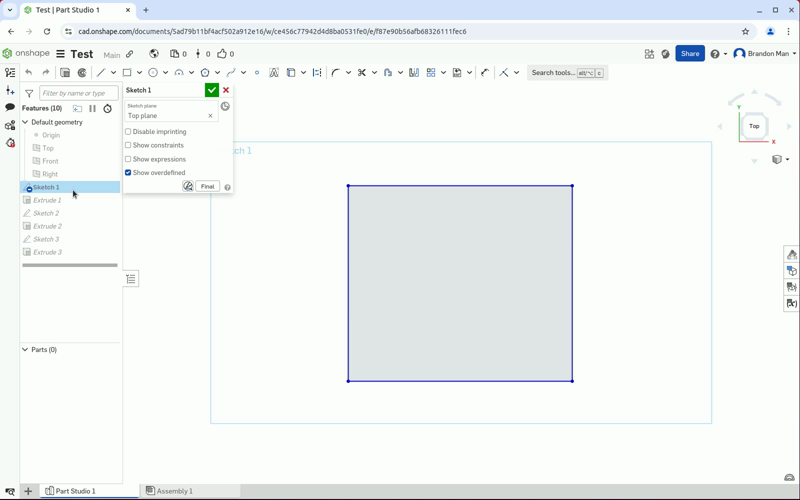
mouse_move(229, 92)
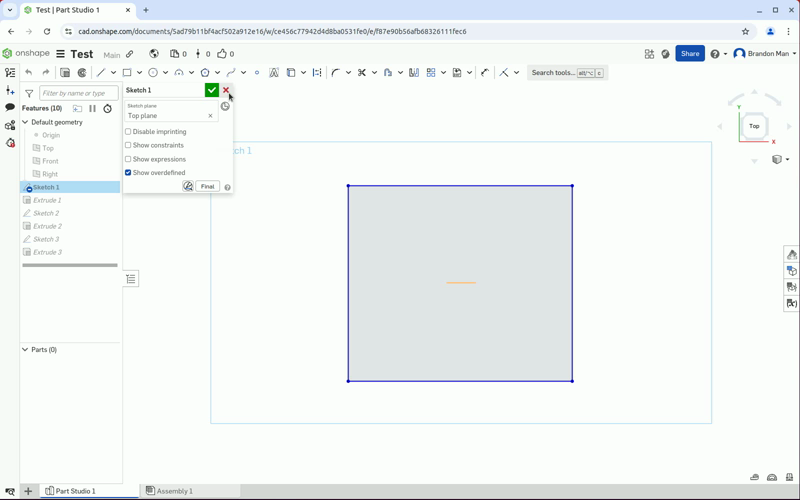
click(229, 92)
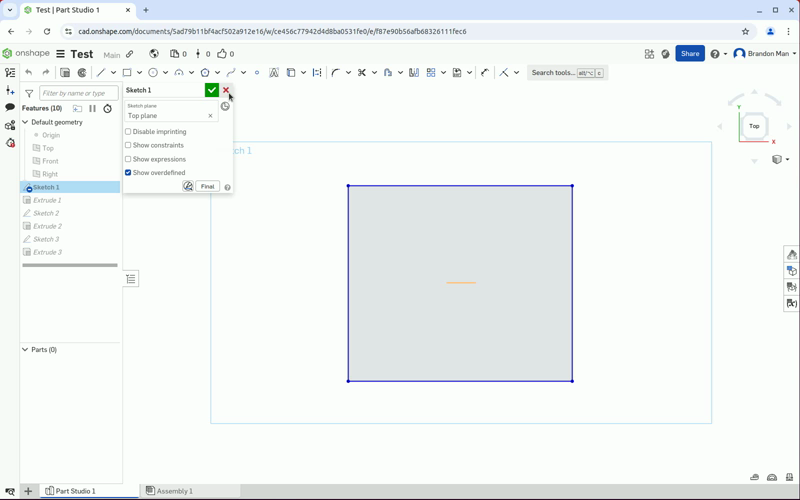
key(shift+s)
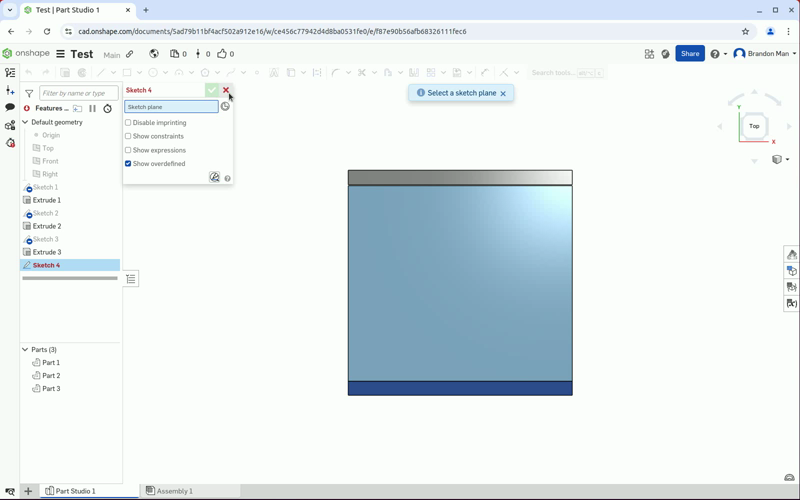
mouse_move(73, 150)
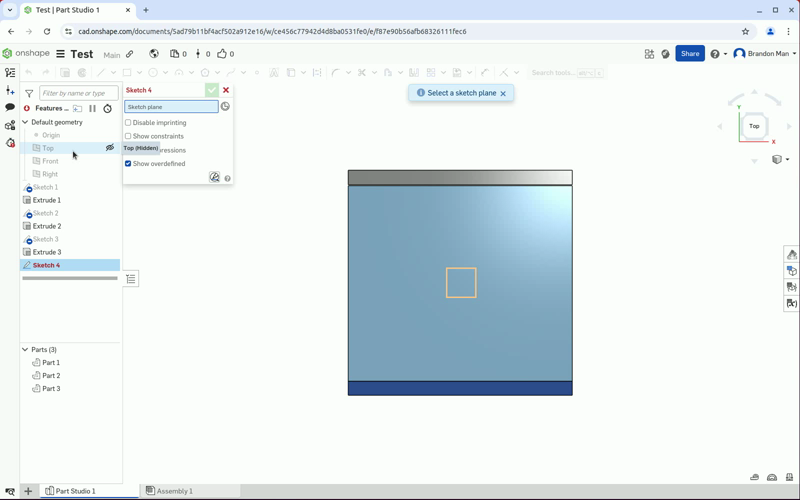
click(73, 150)
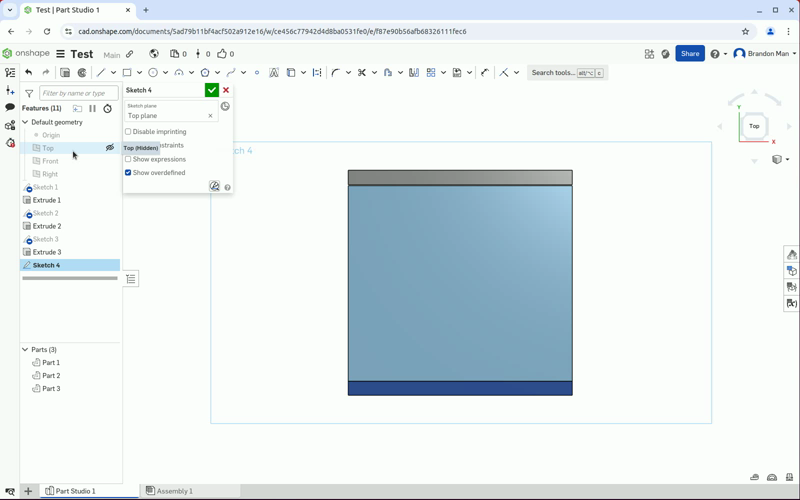
mouse_move(73, 352)
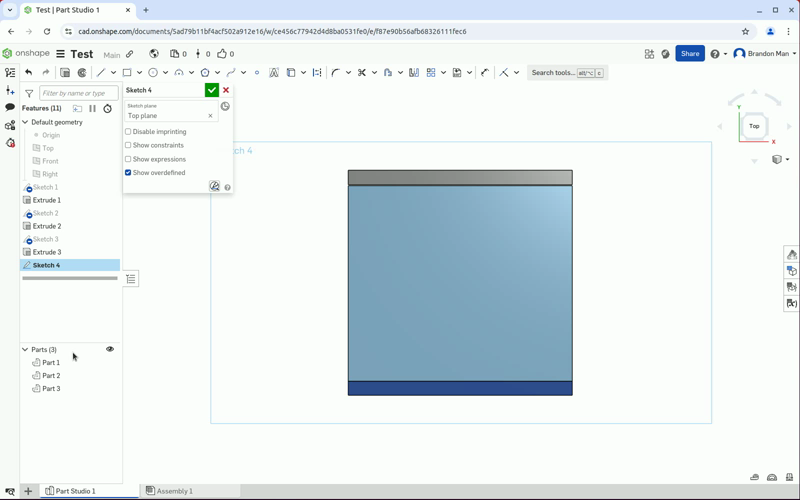
key(y)
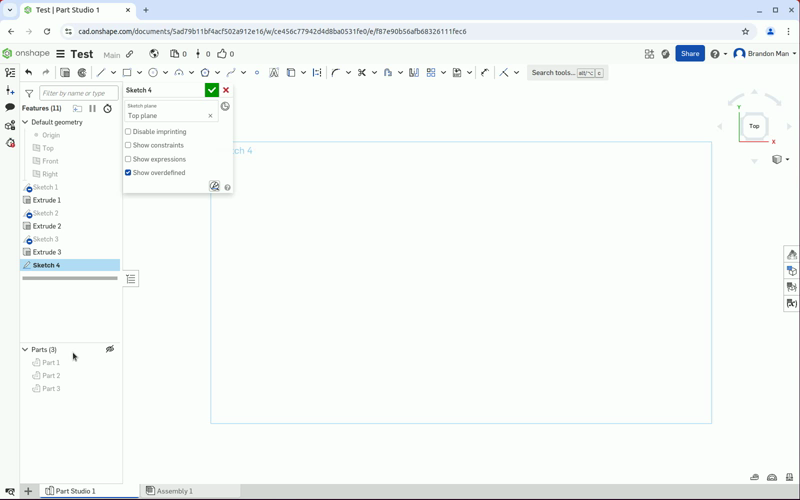
key(l)
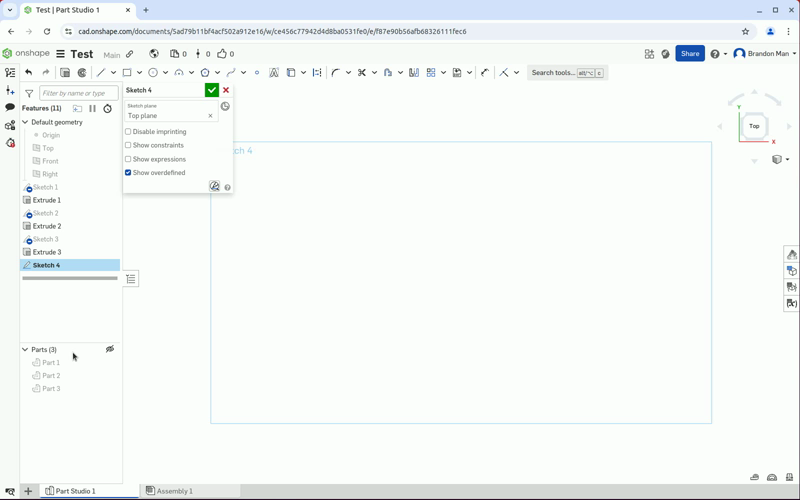
key_down(shift)
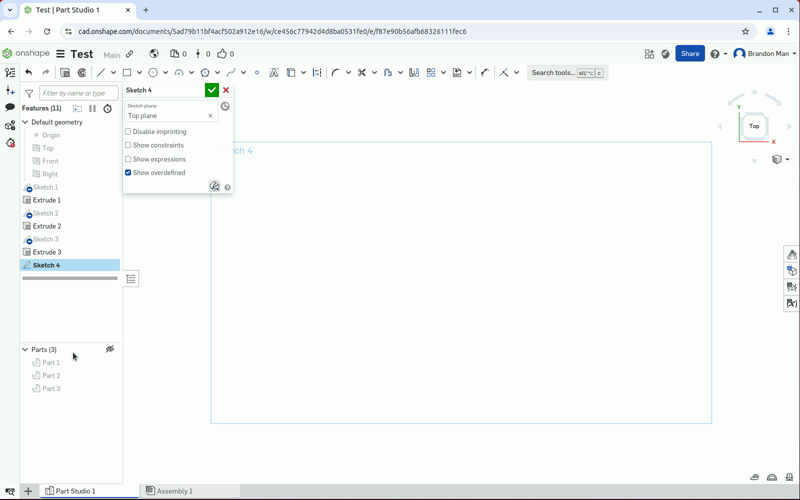
mouse_move(348, 381)
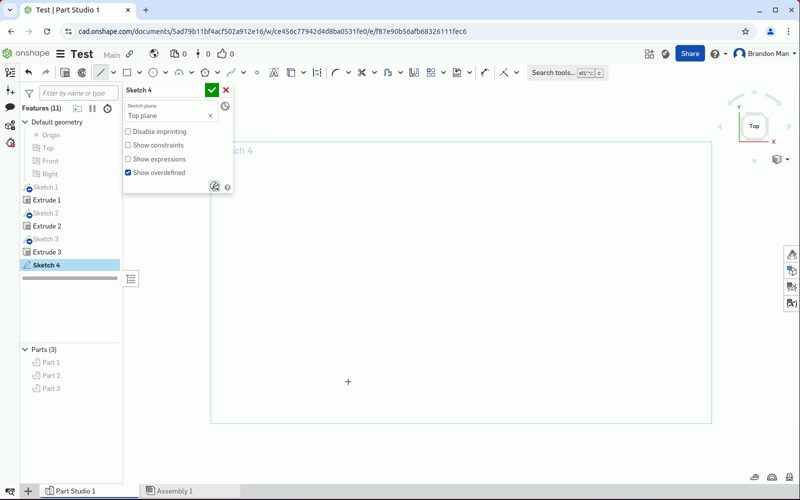
click(348, 381)
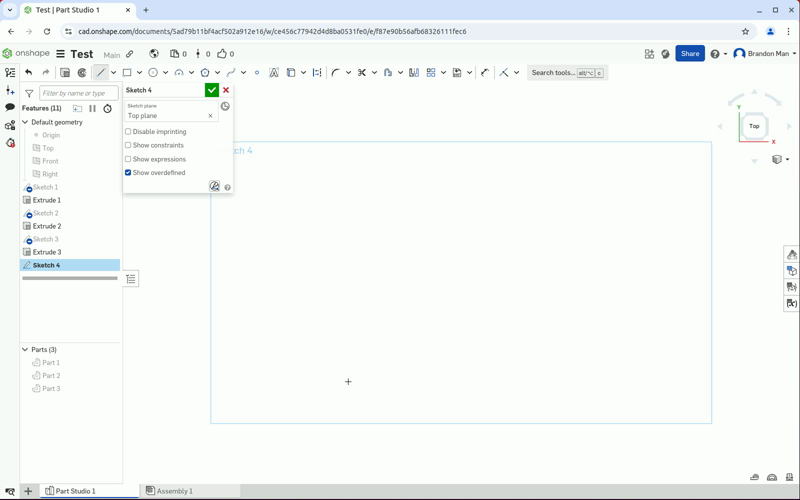
key_up(shift)
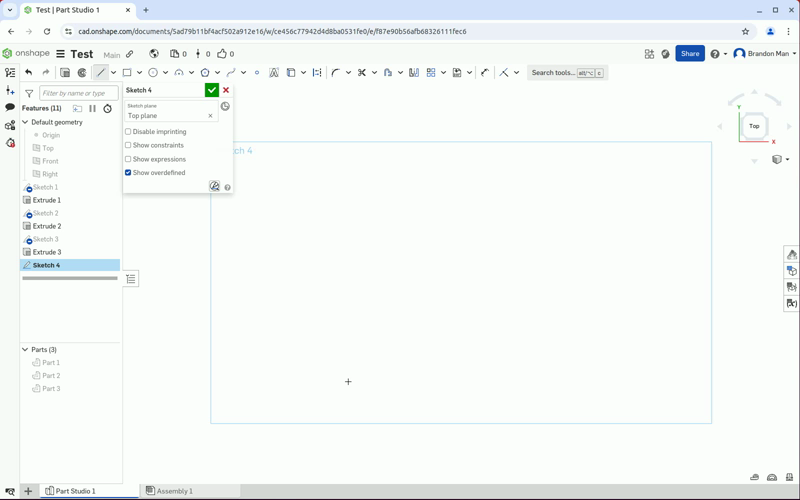
key_down(shift)
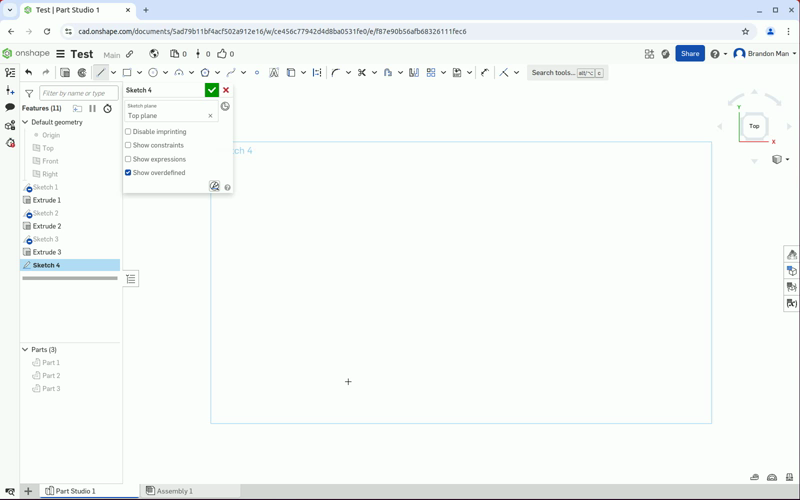
mouse_move(572, 381)
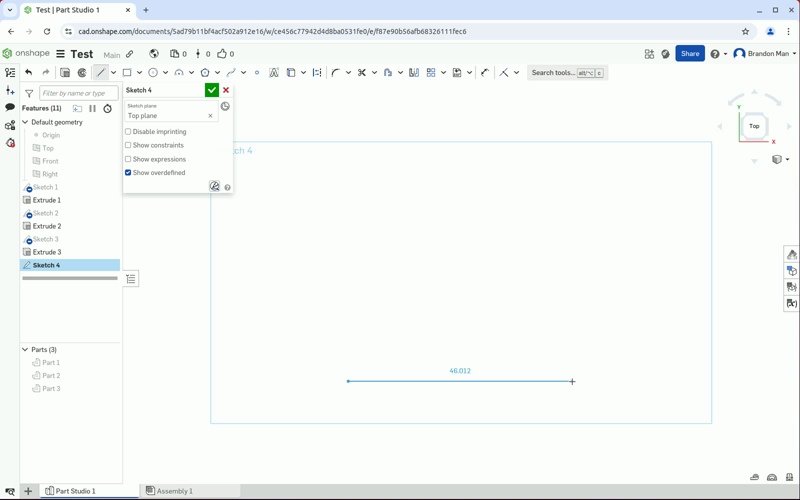
click(572, 381)
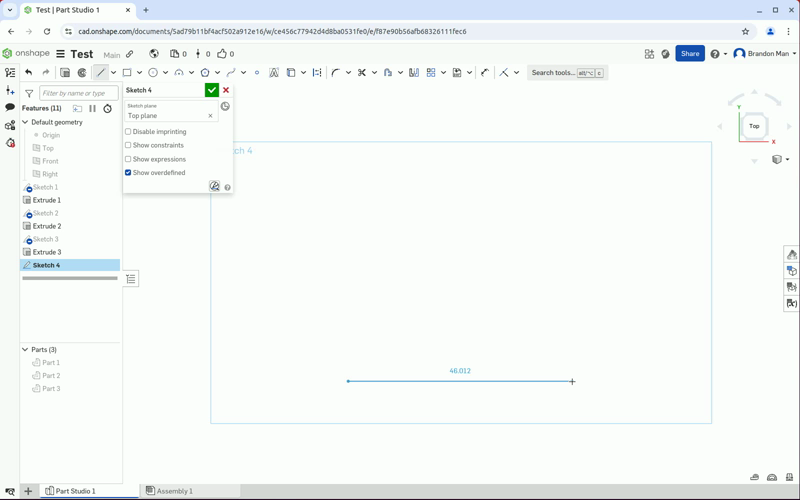
key_up(shift)
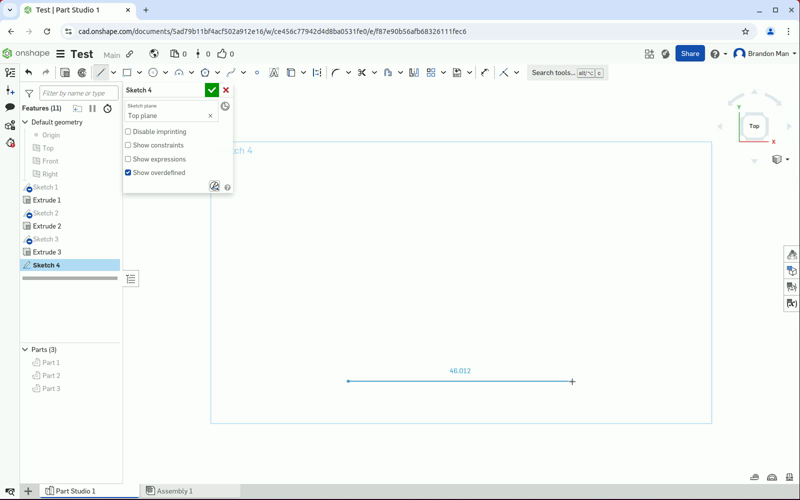
key_down(shift)
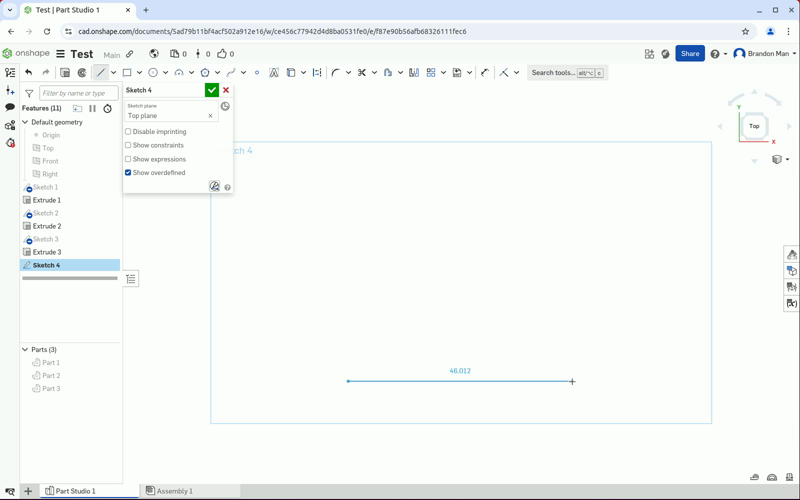
mouse_move(572, 185)
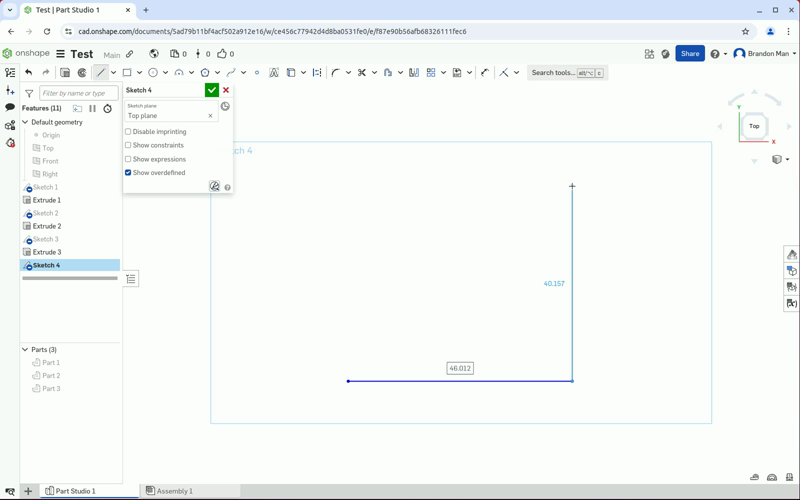
click(572, 185)
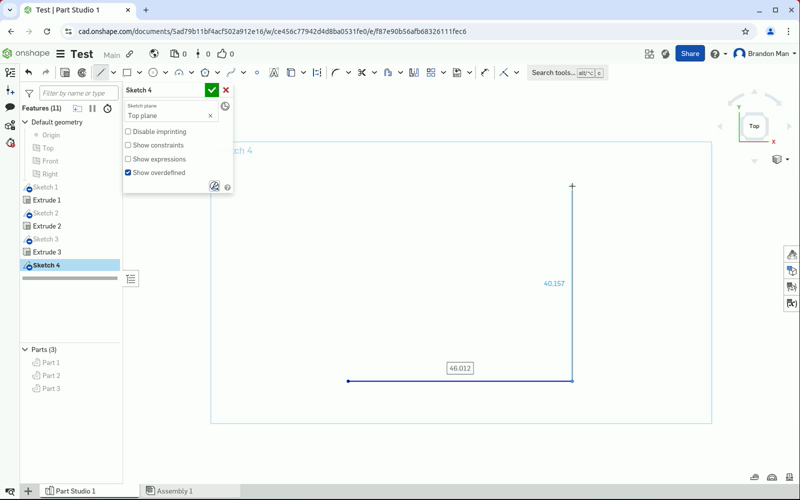
key_up(shift)
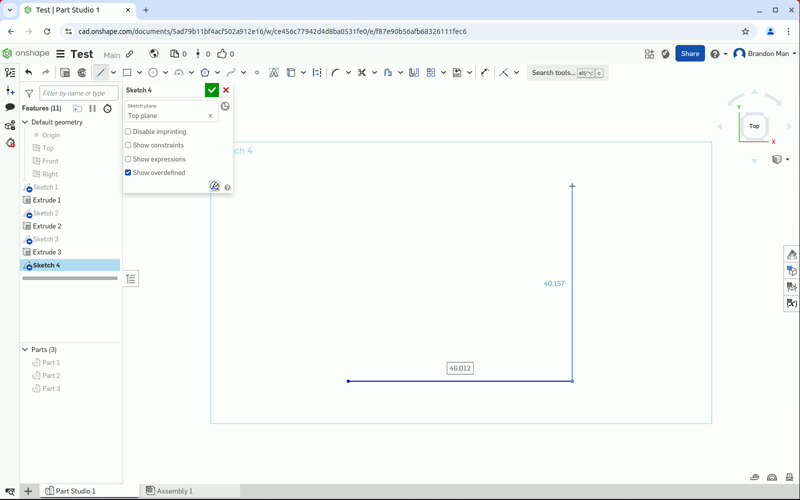
key_down(shift)
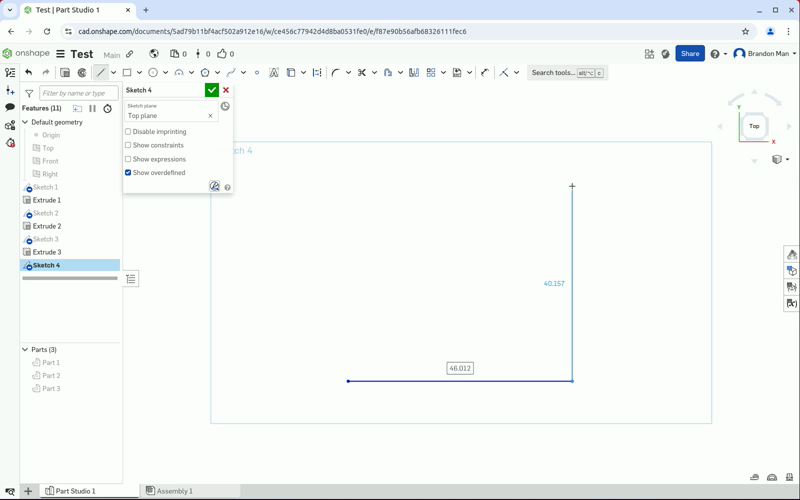
mouse_move(348, 185)
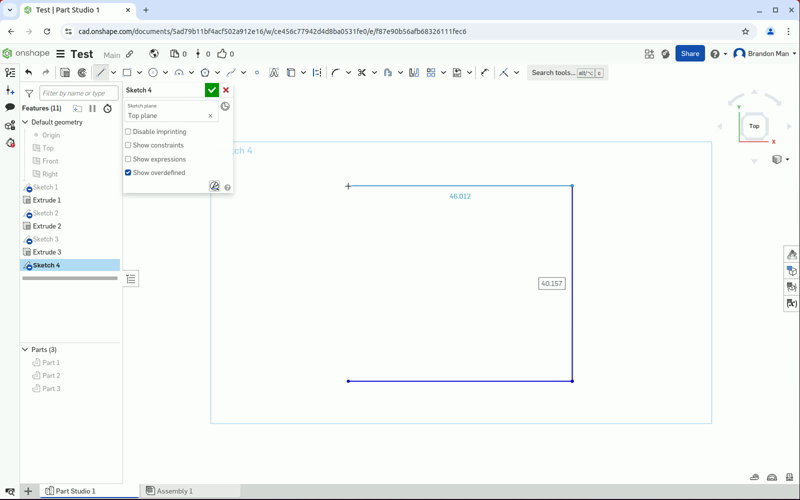
click(348, 185)
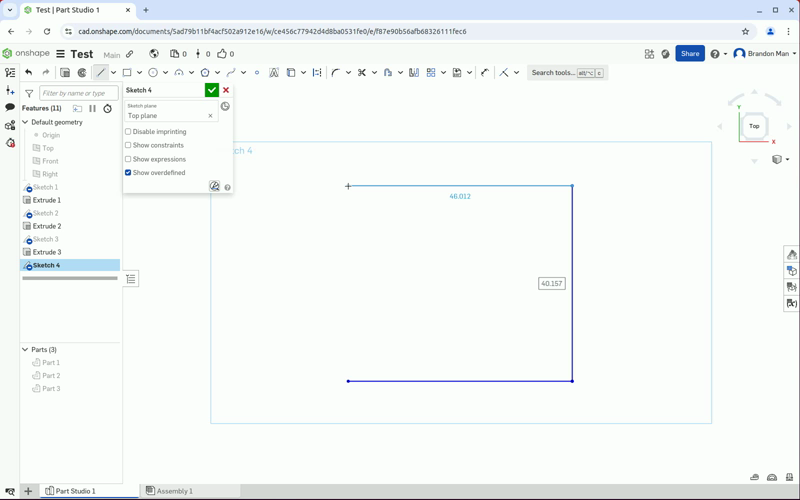
key_up(shift)
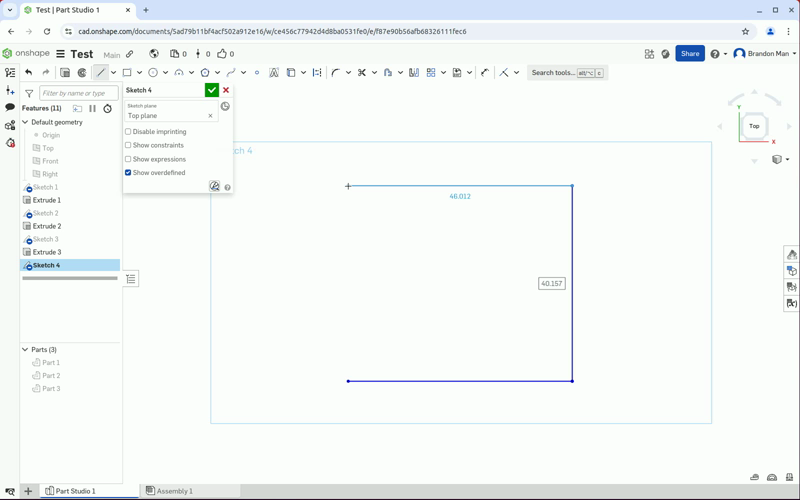
key_down(shift)
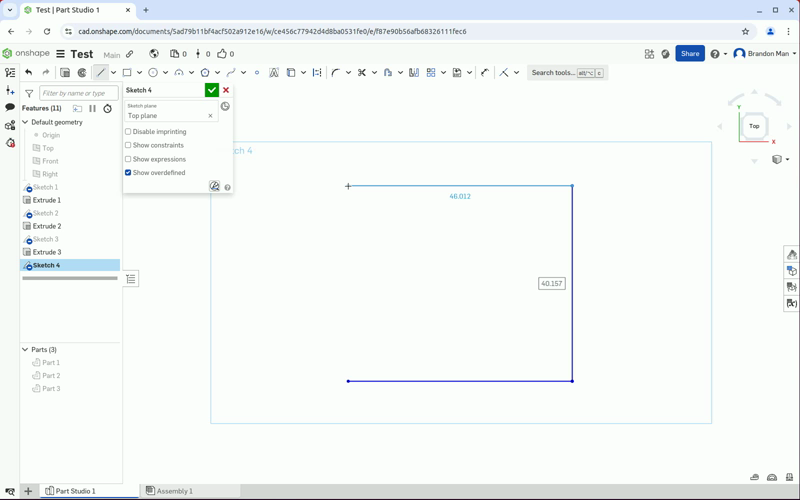
mouse_move(348, 381)
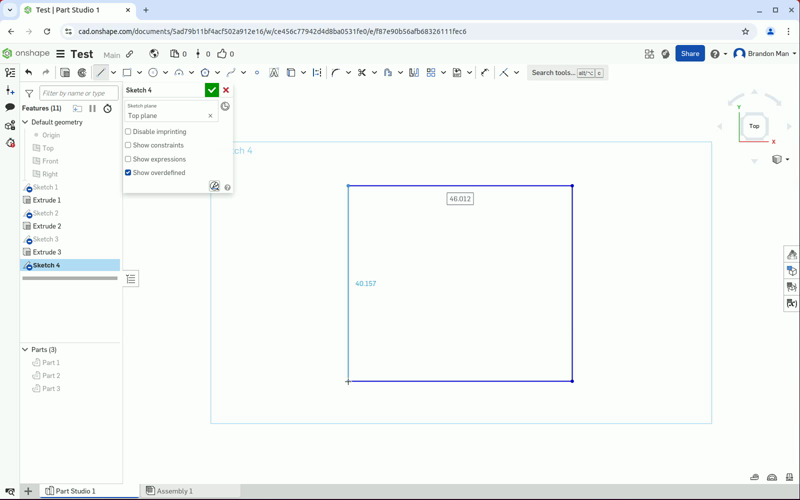
key_up(shift)
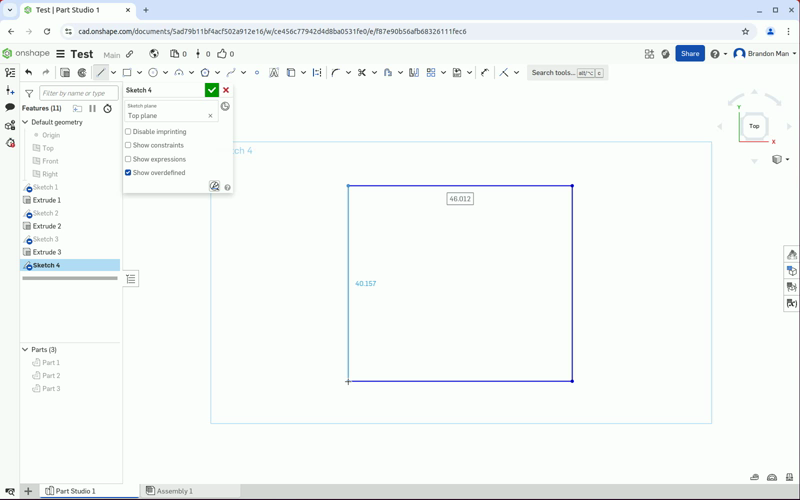
click(348, 381)
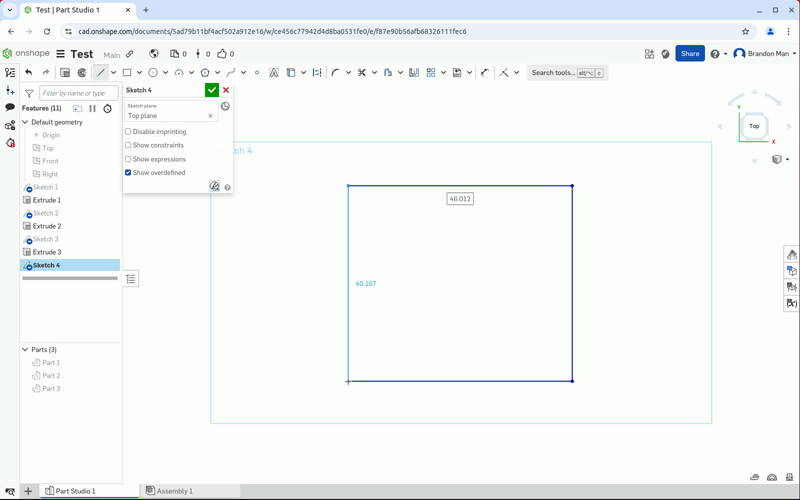
key(esc)
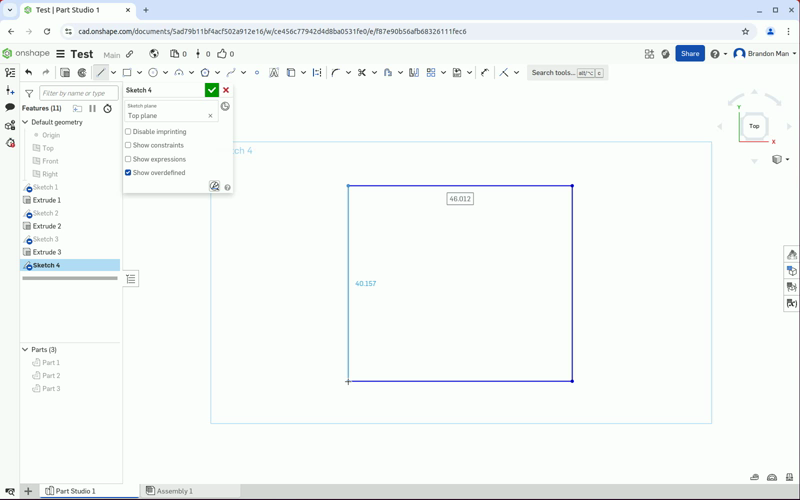
mouse_move(531, 311)
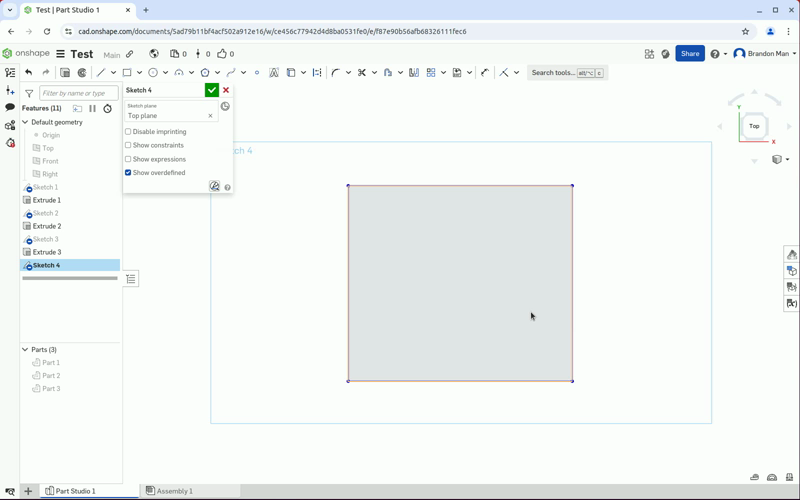
click(531, 311)
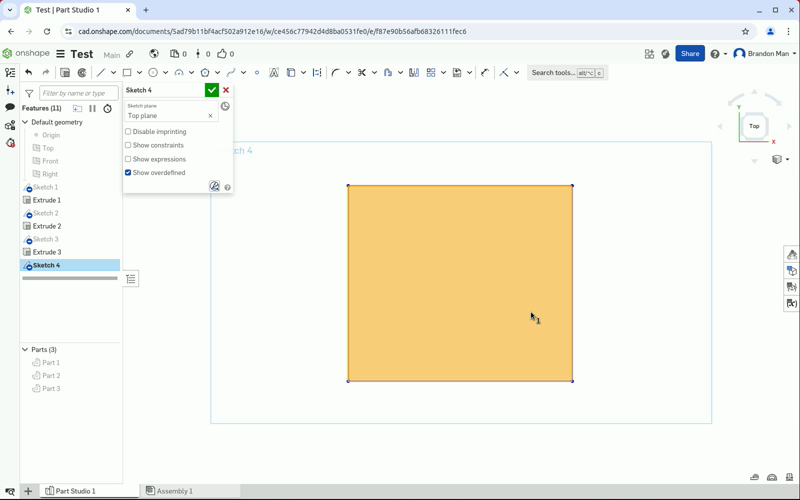
mouse_move(73, 352)
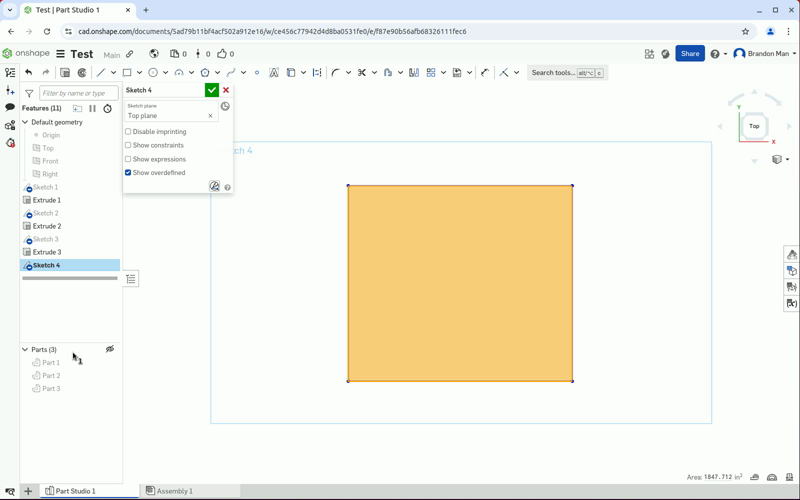
key(shift+y)
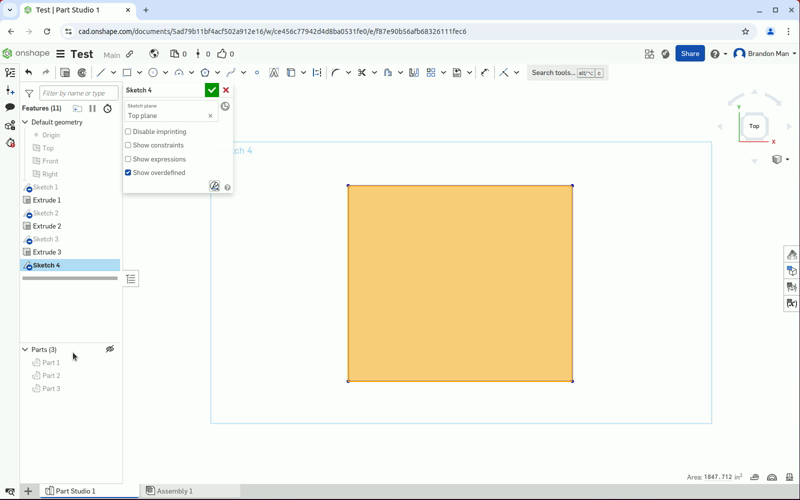
key(shift+e)
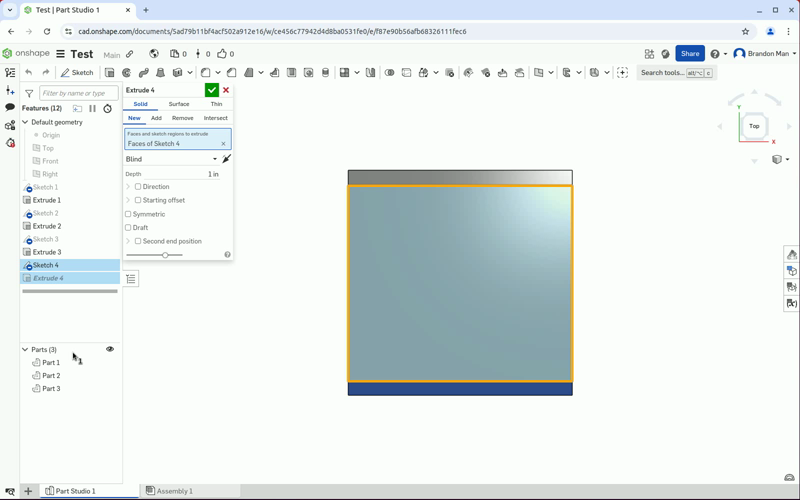
mouse_move(143, 106)
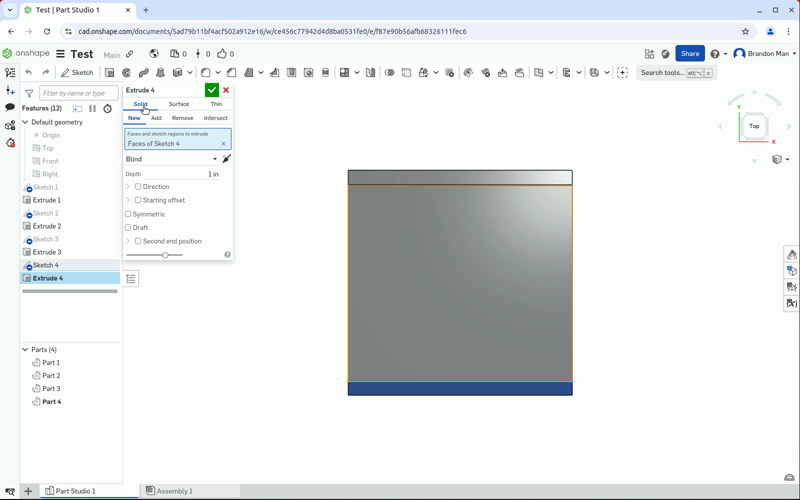
click(143, 106)
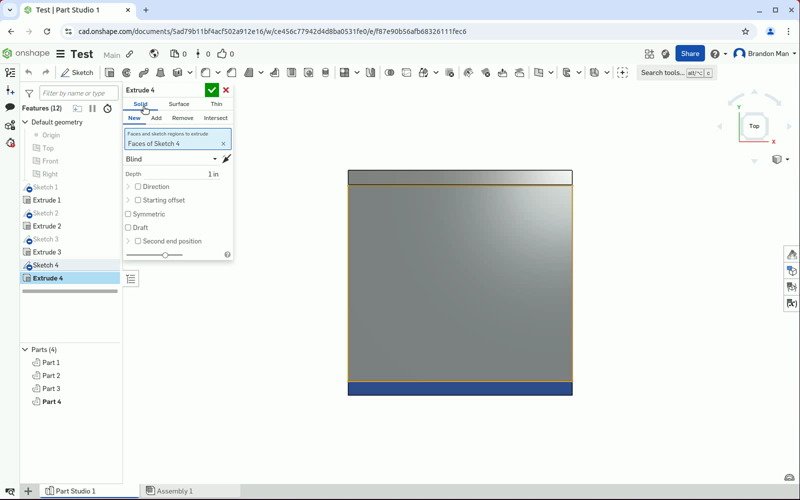
mouse_move(137, 120)
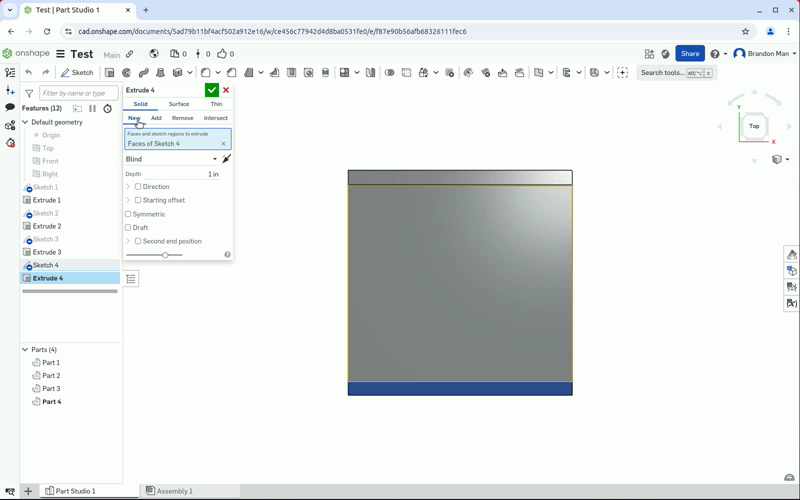
click(137, 120)
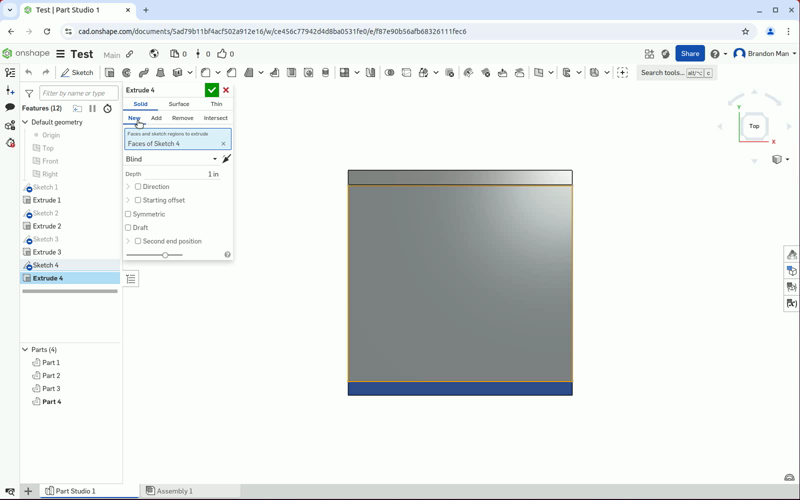
key(tab, 4)
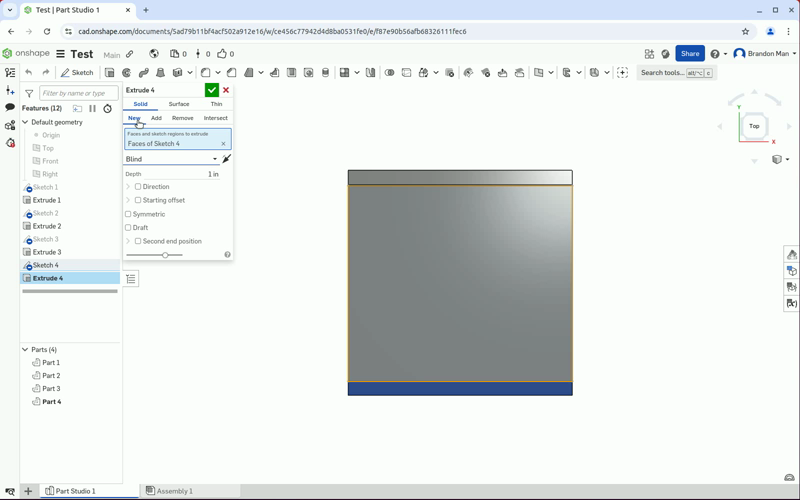
text(0.241)
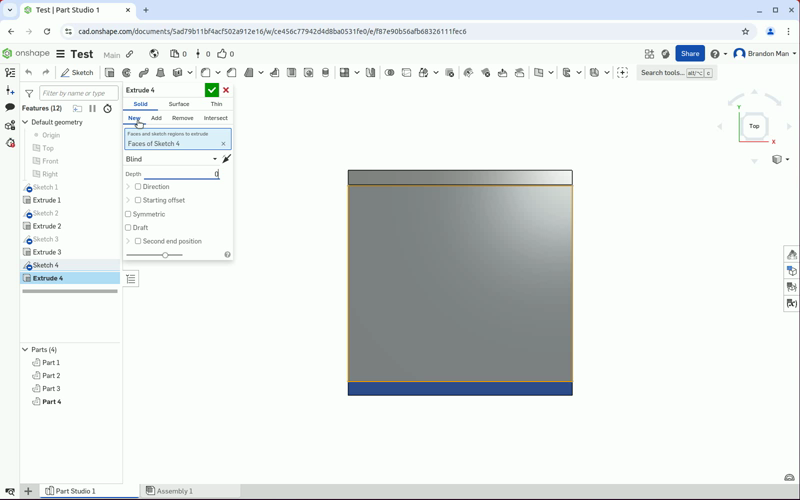
key(enter)
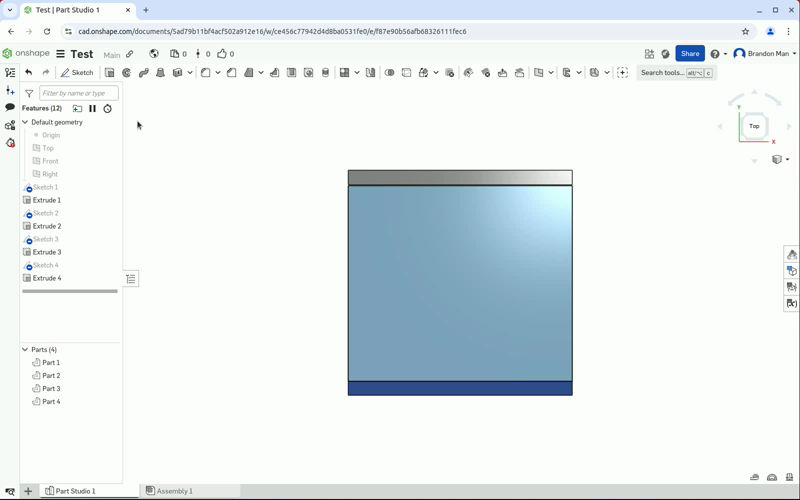
key(shift+h)
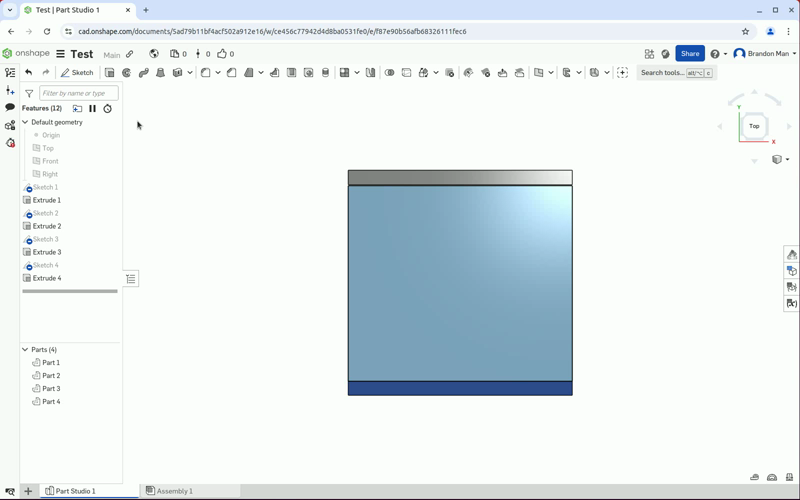
key(shift+h)
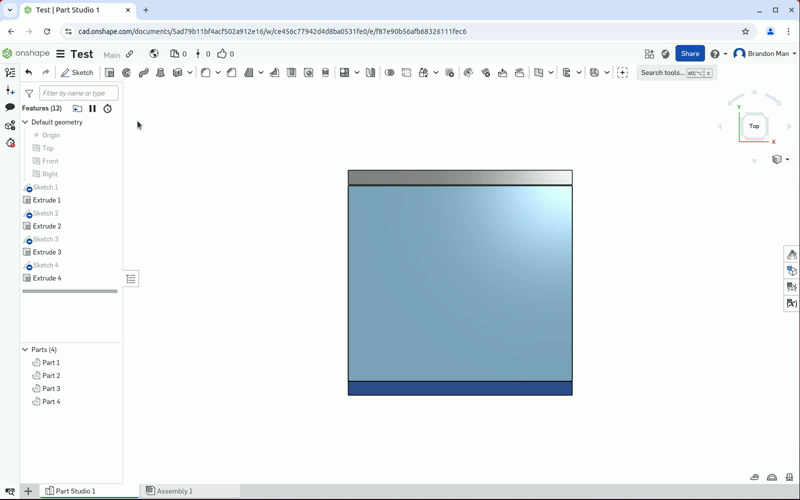
key(shift+7)
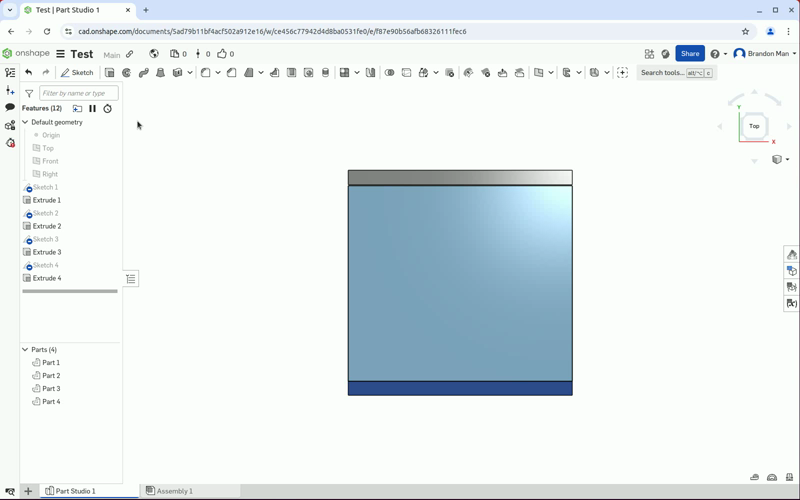
key(up, 3)
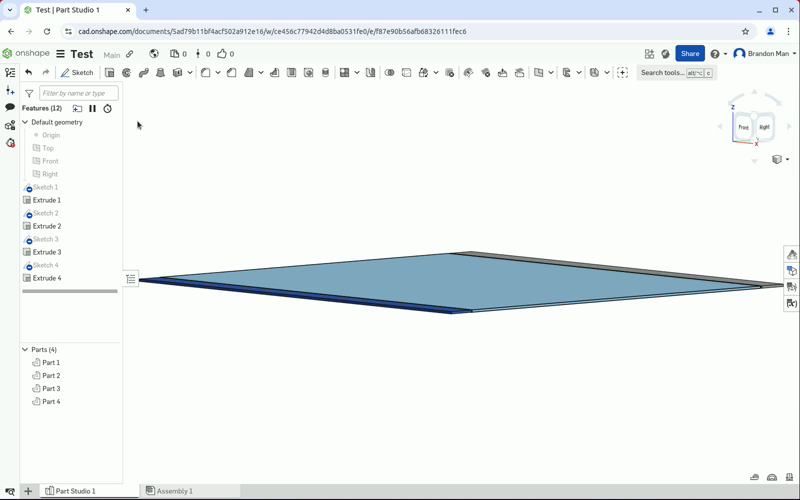
key(left, 3)
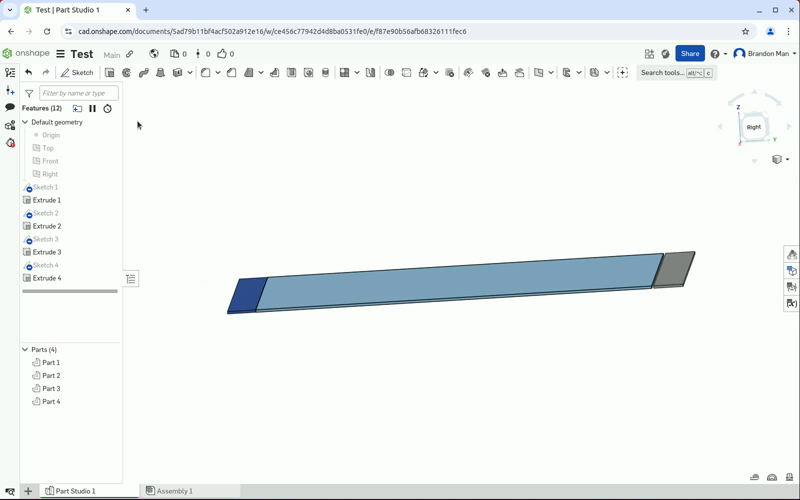
key(right, 3)
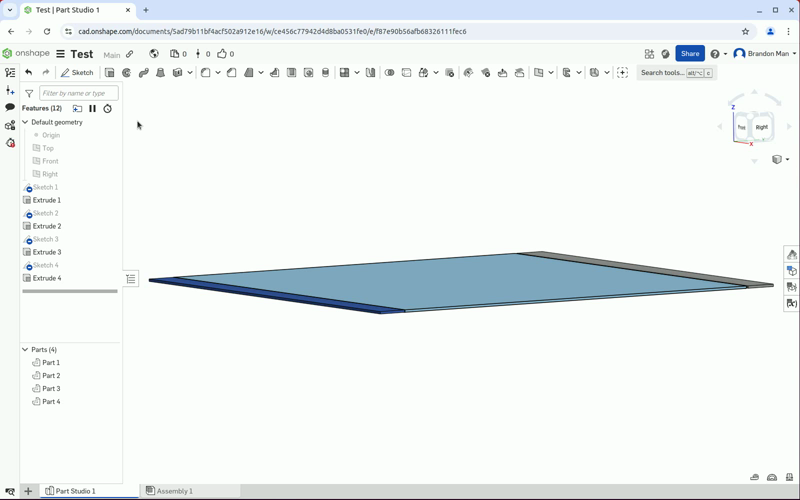
key(down, 3)
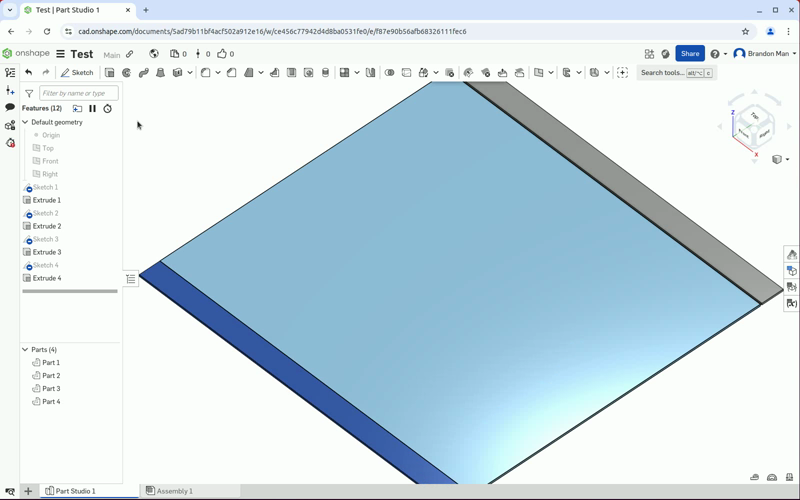
mouse_move(73, 189)
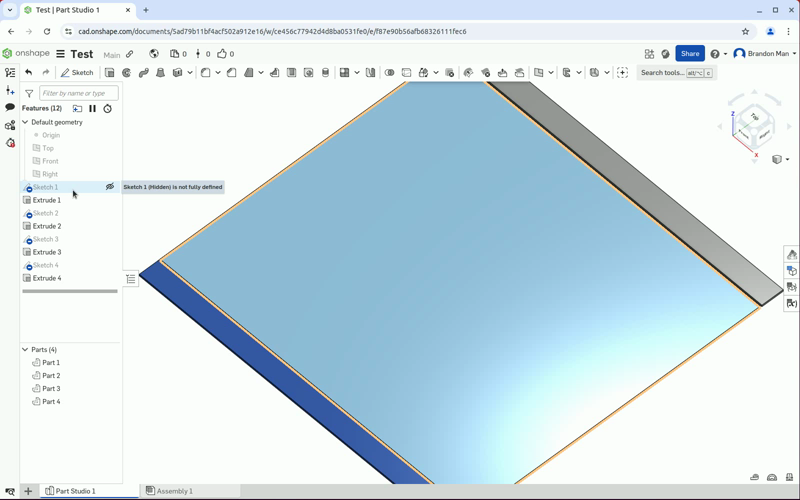
click(73, 189)